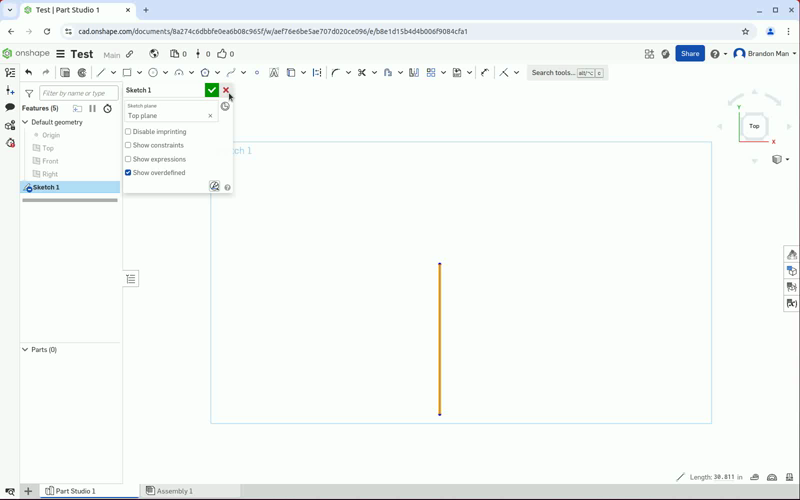
key(shift+h)
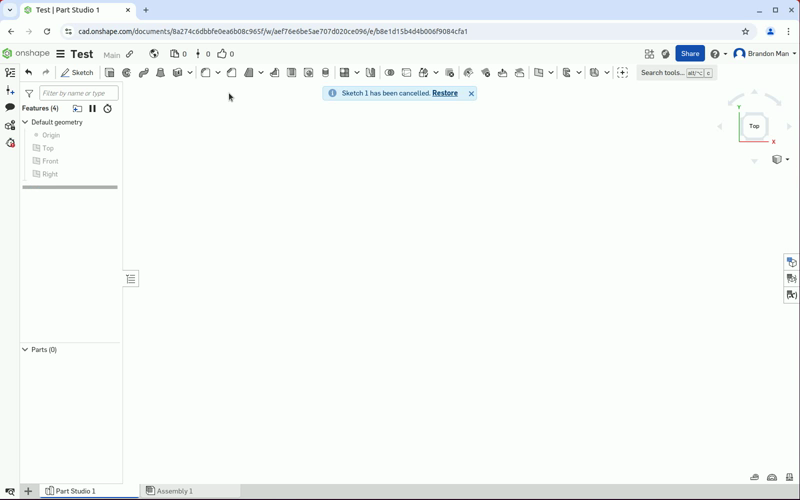
mouse_move(73, 352)
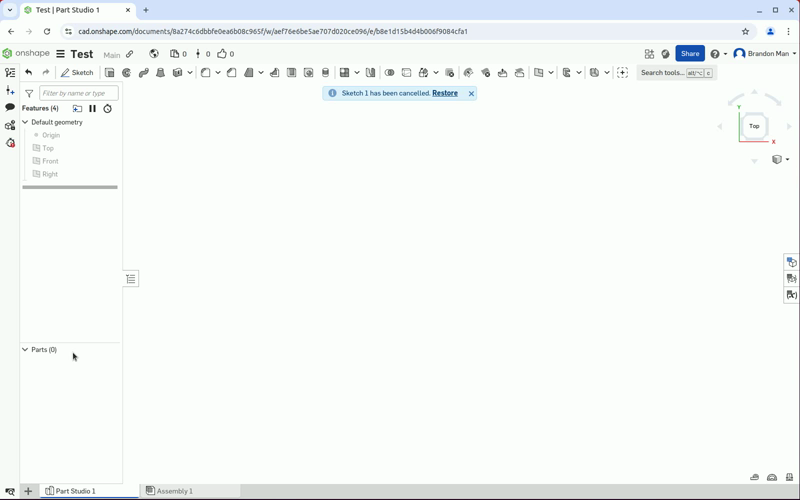
key(y)
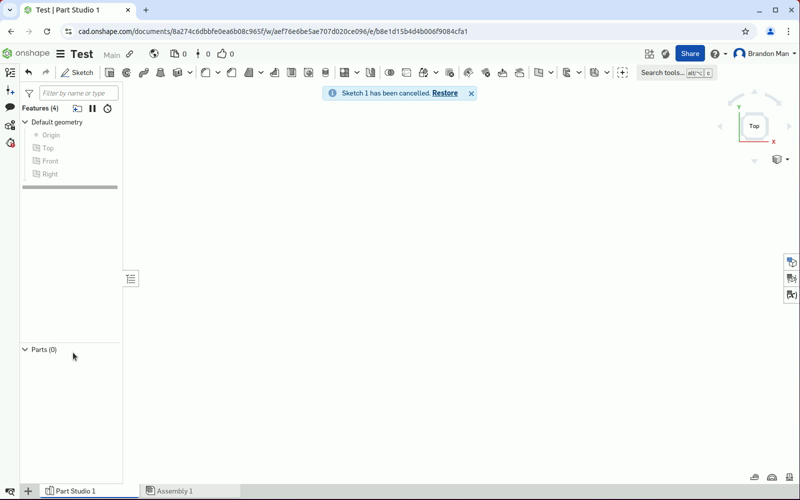
key(shift+p)
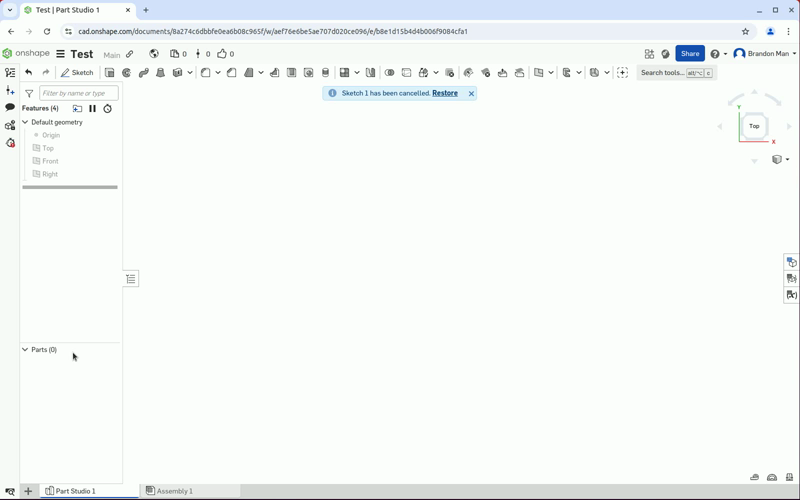
key(space)
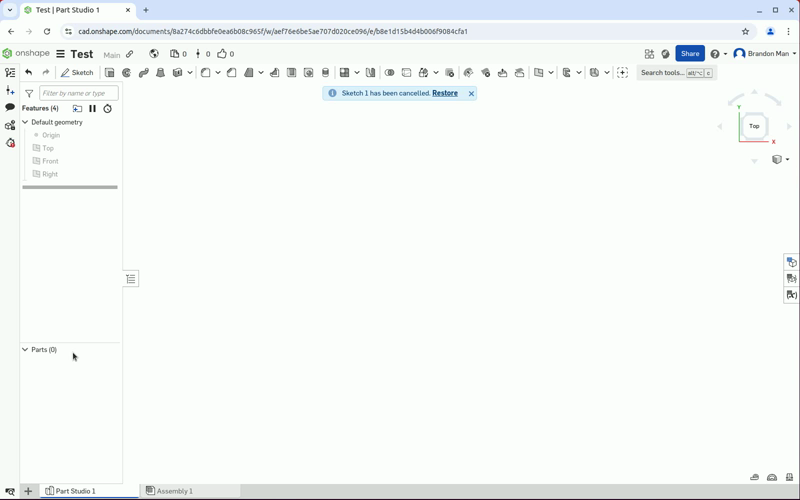
key_down(shift)
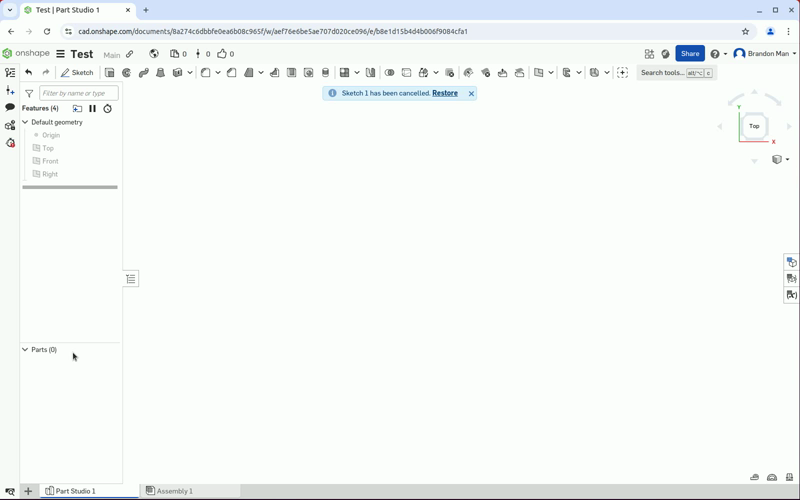
key(up)
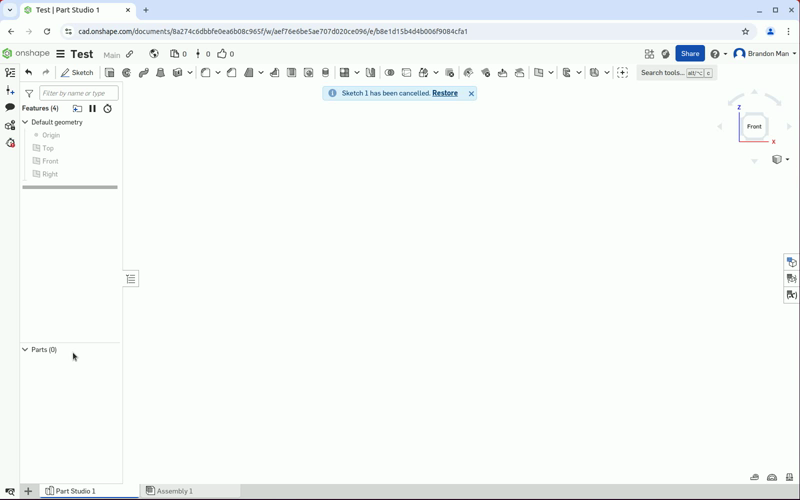
key_up(shift)
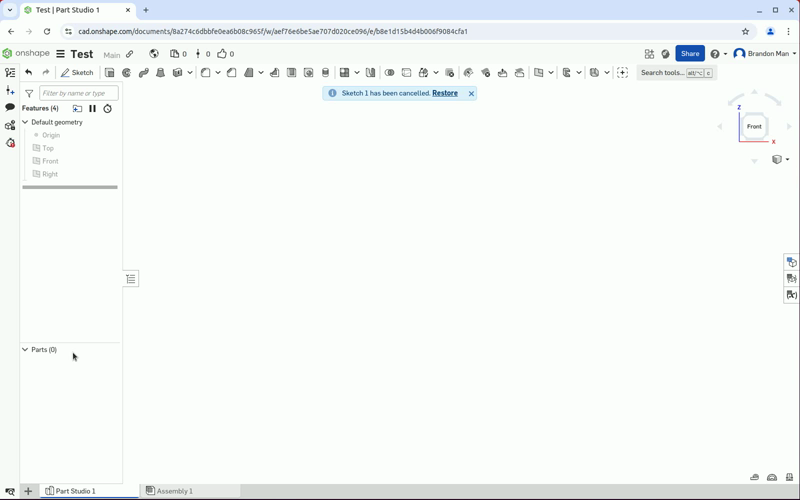
mouse_move(73, 352)
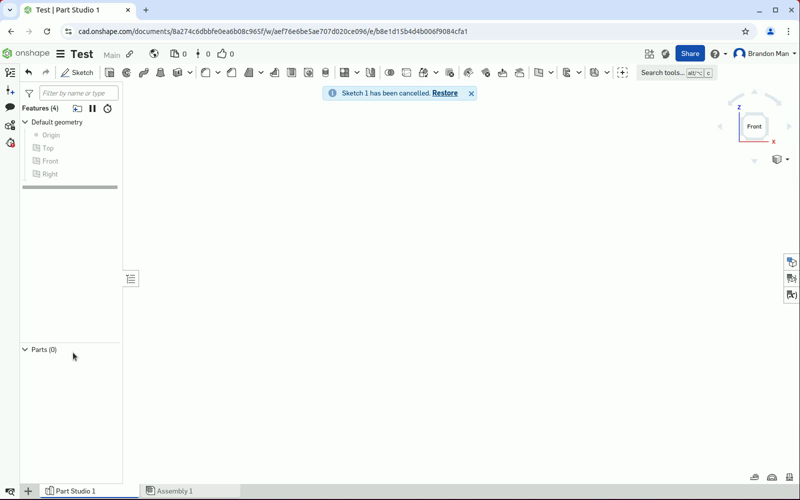
key(shift+y)
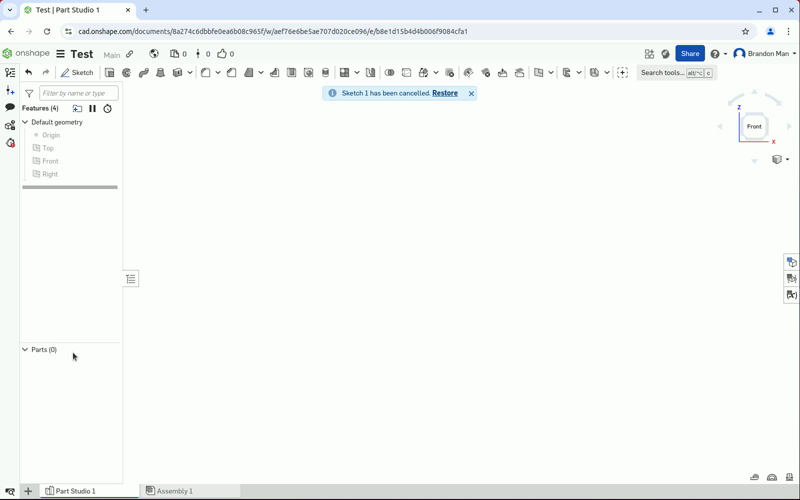
key(shift+s)
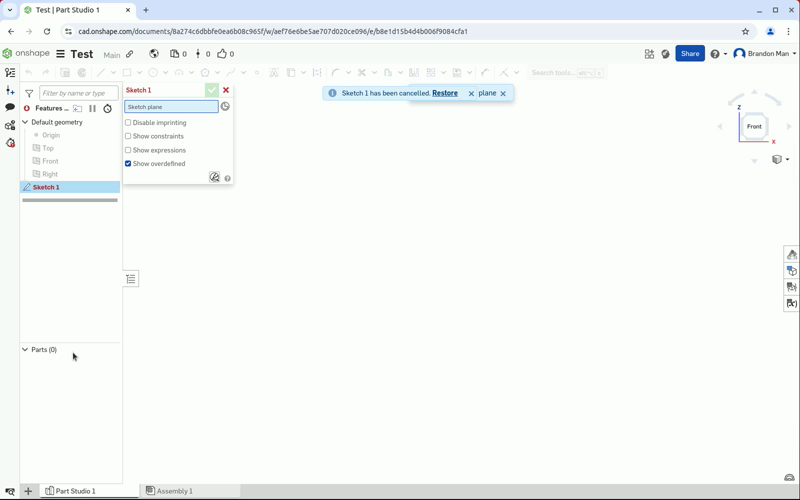
mouse_move(73, 163)
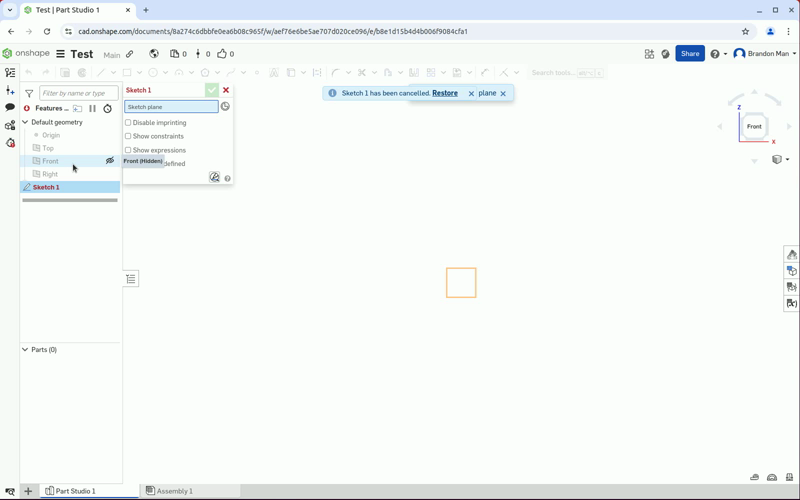
click(73, 163)
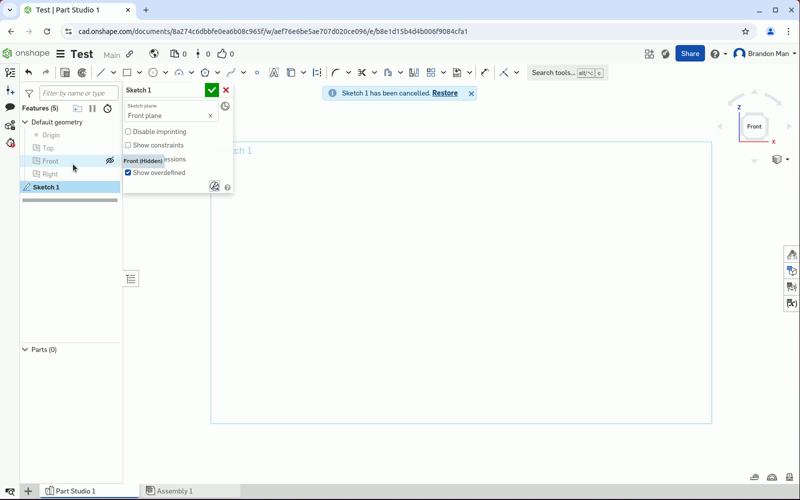
mouse_move(73, 352)
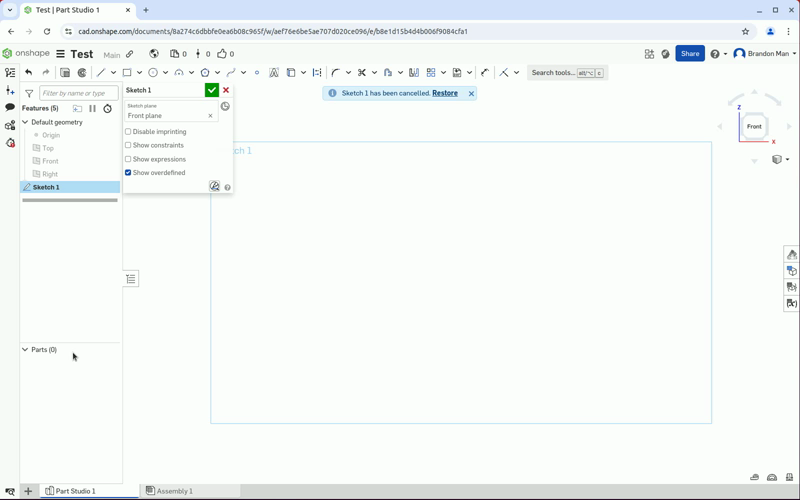
key(y)
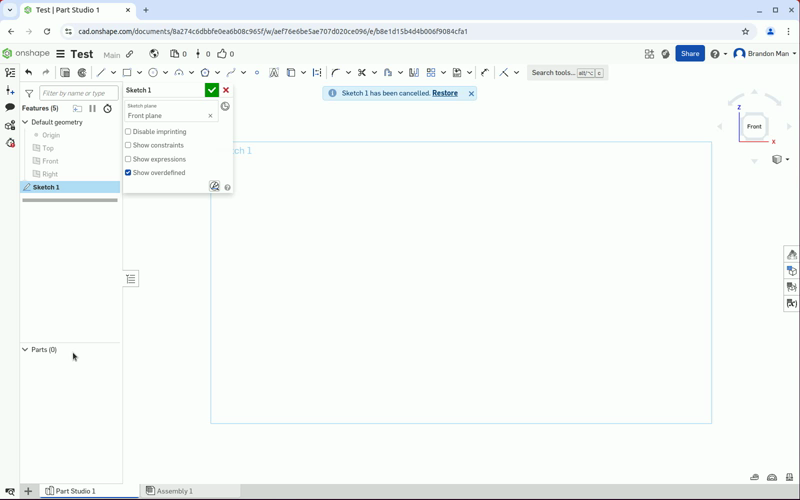
key(l)
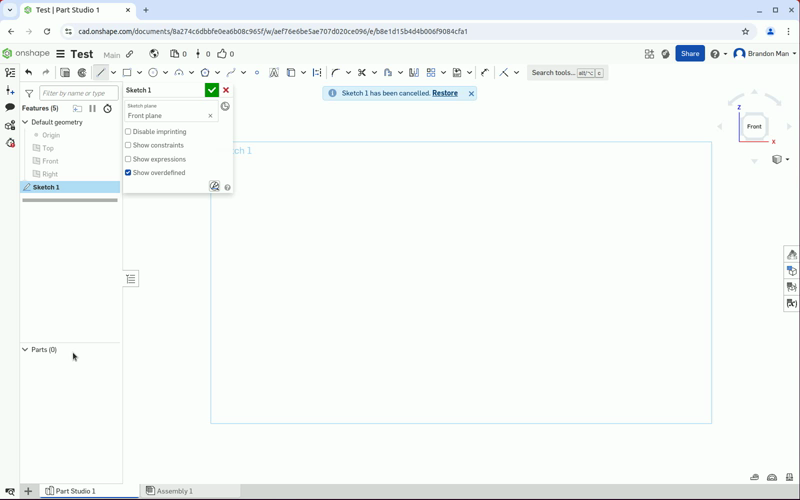
key_down(shift)
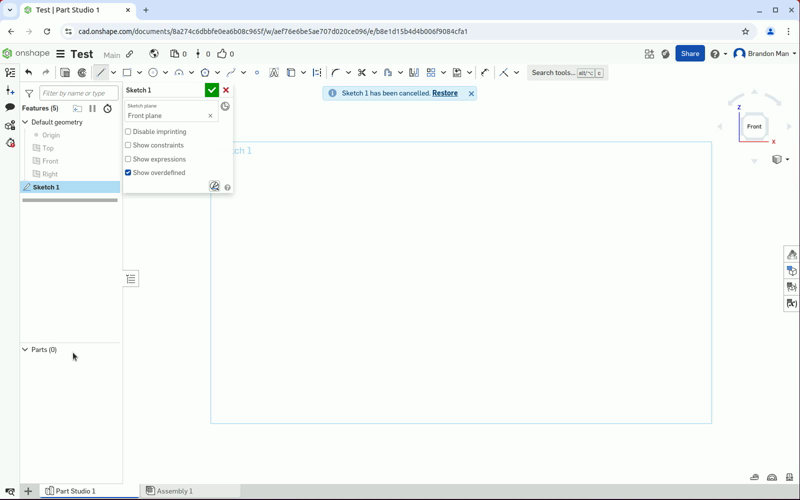
mouse_move(436, 356)
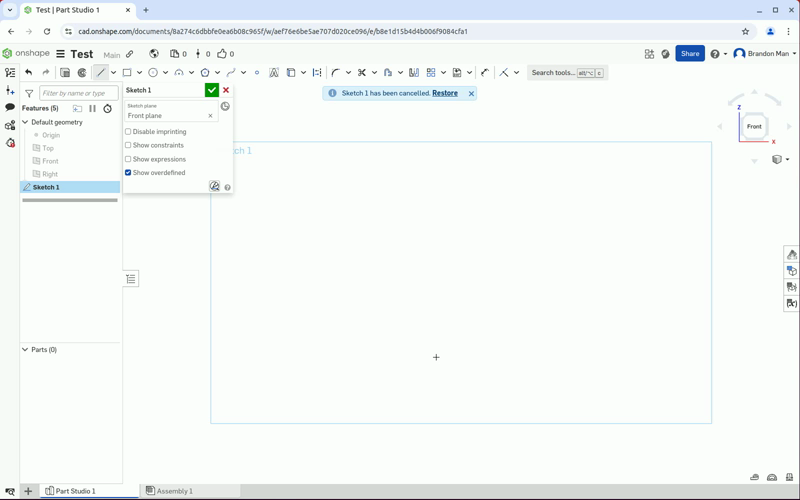
click(436, 356)
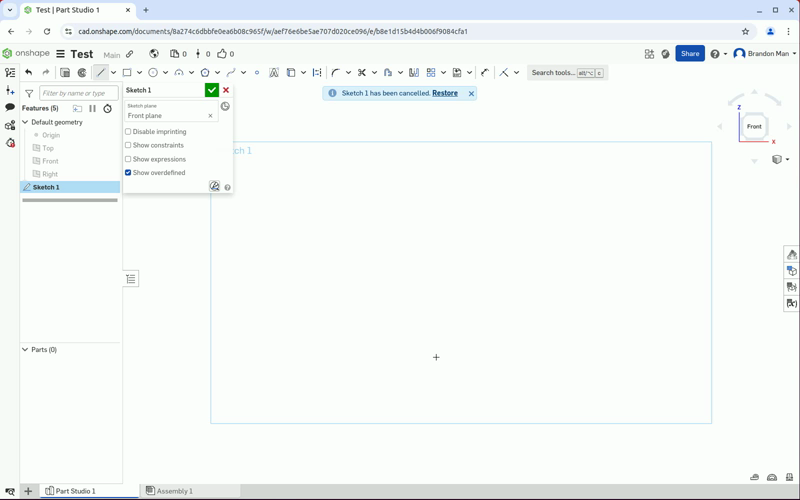
key_up(shift)
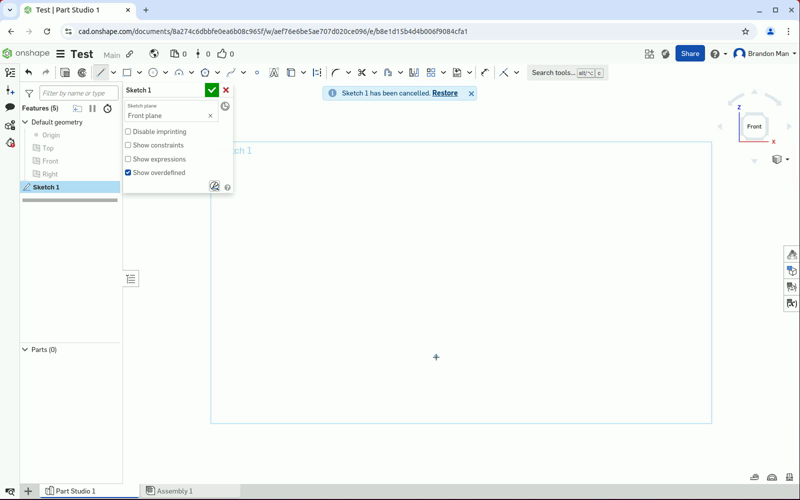
key_down(shift)
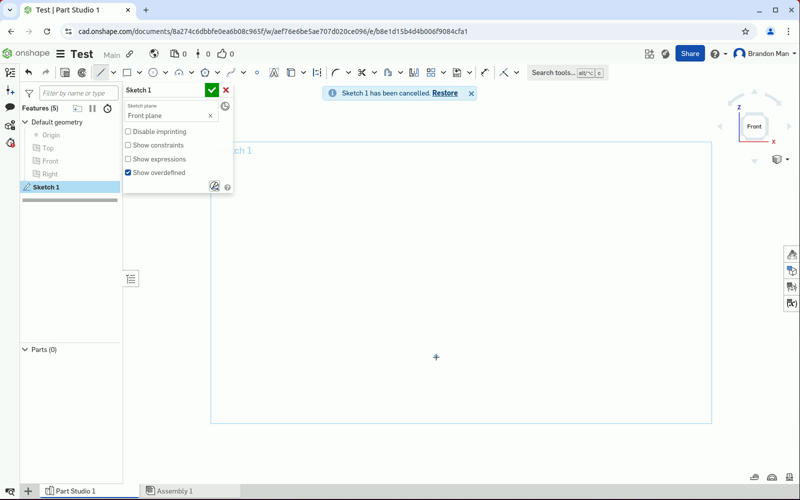
mouse_move(466, 356)
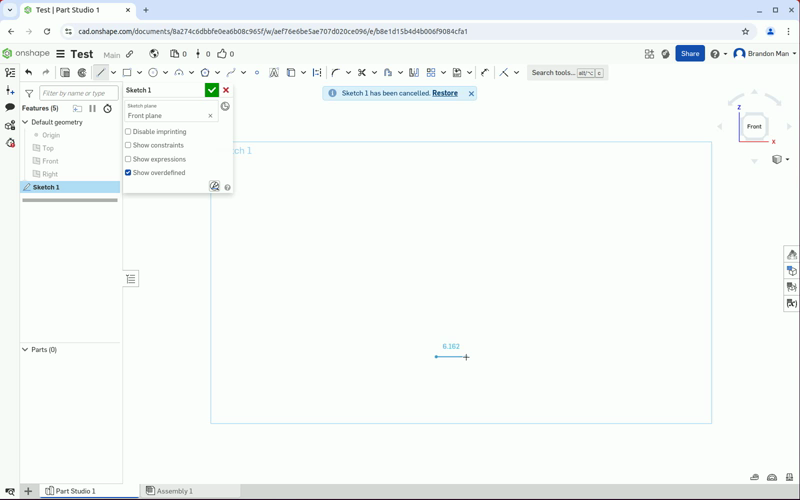
mouse_move(459, 356)
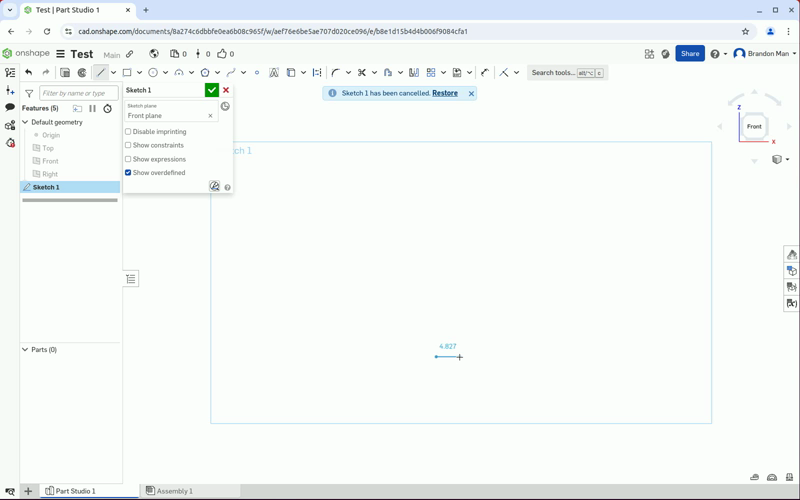
click(459, 356)
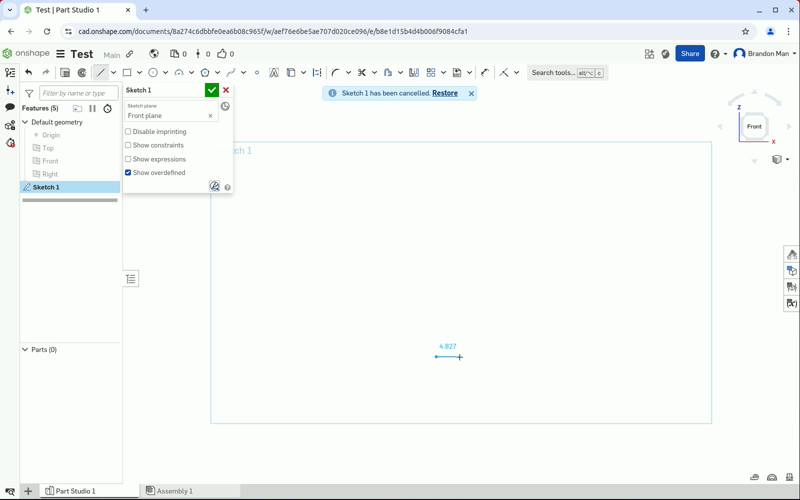
key_up(shift)
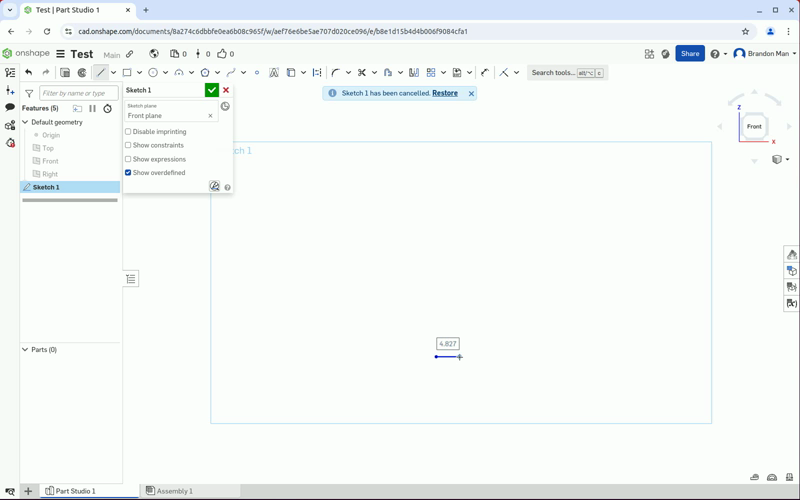
key_down(shift)
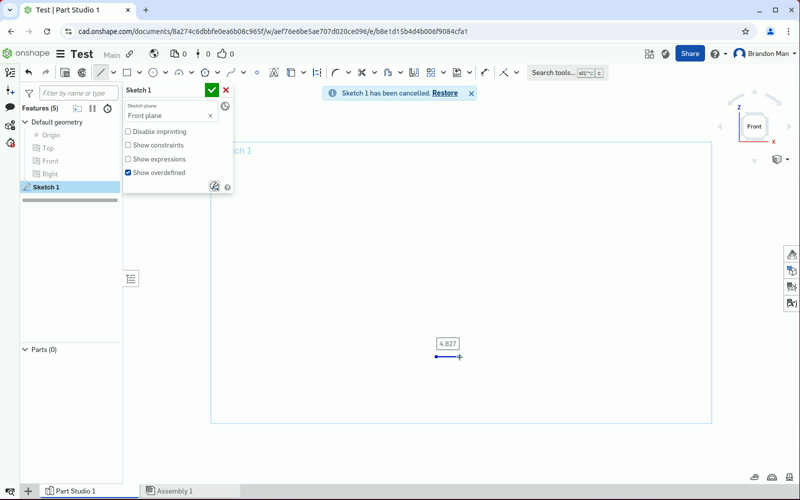
mouse_move(489, 356)
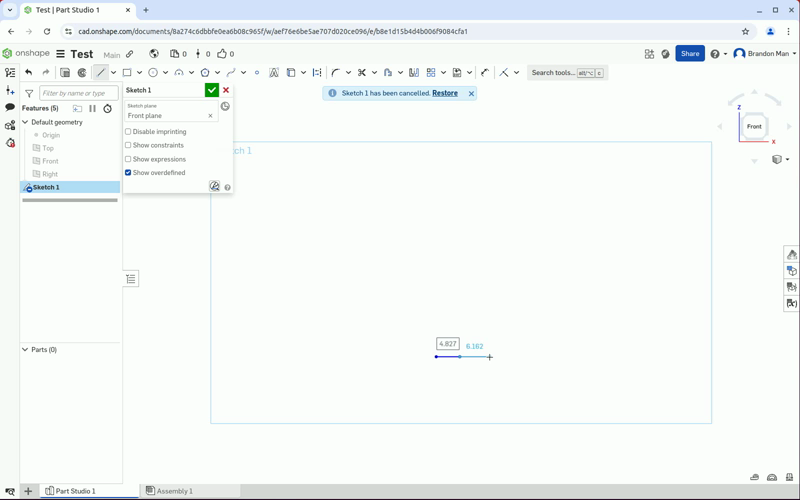
mouse_move(484, 356)
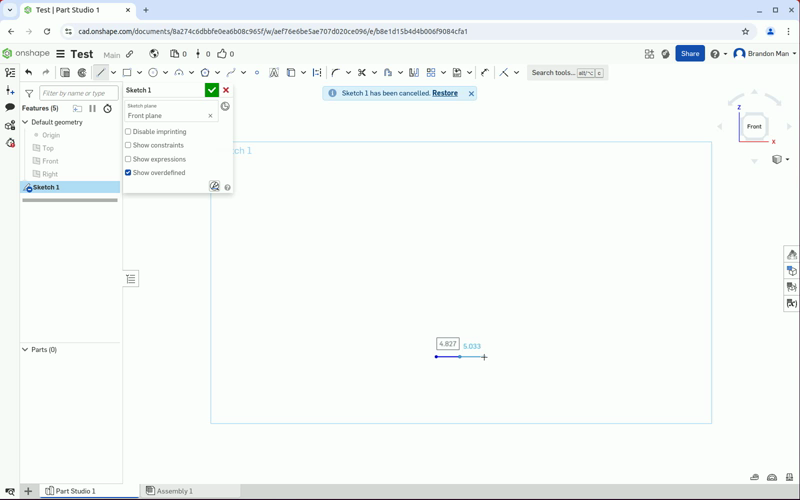
click(484, 356)
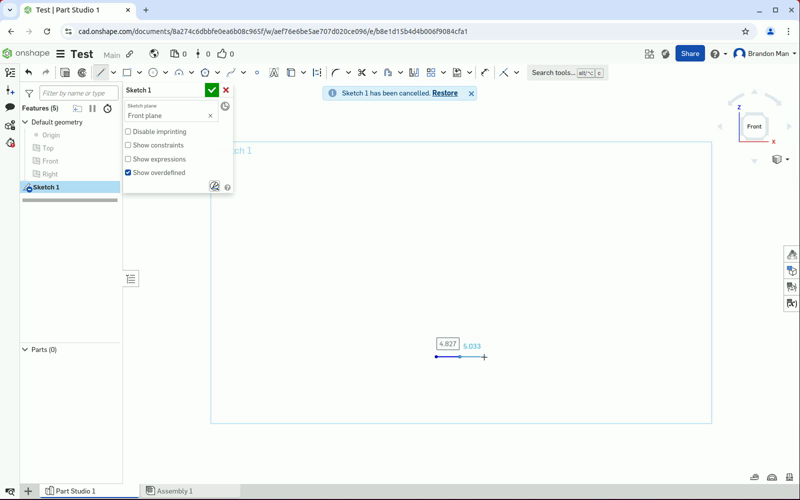
key_up(shift)
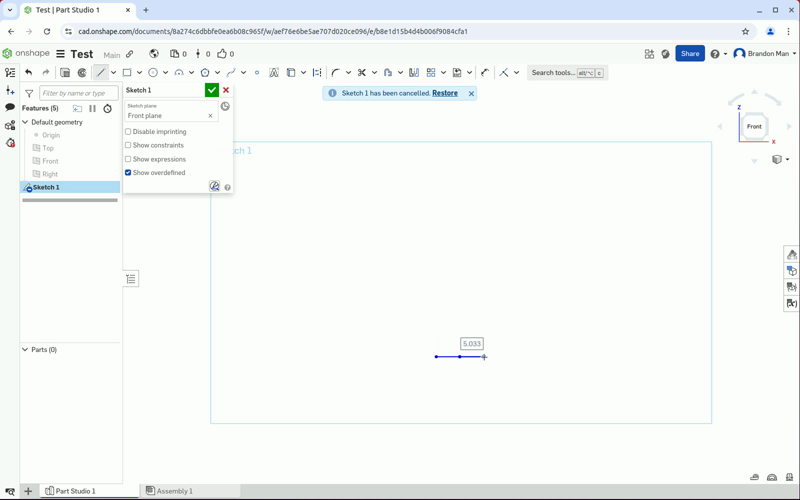
key_down(shift)
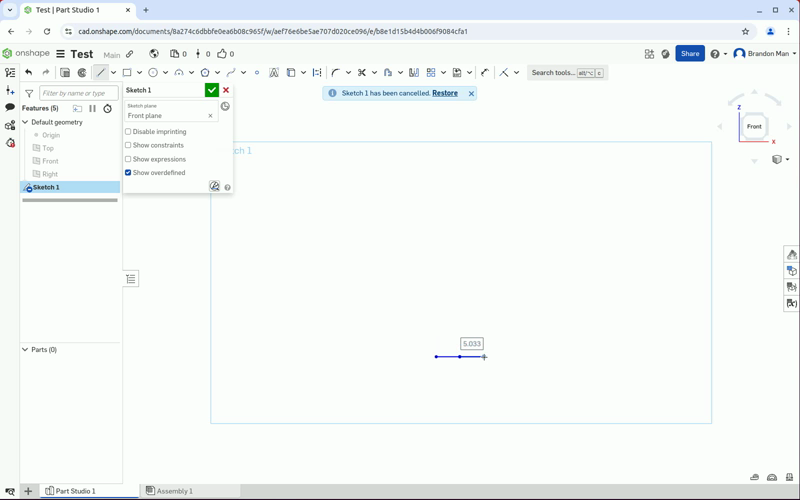
mouse_move(514, 356)
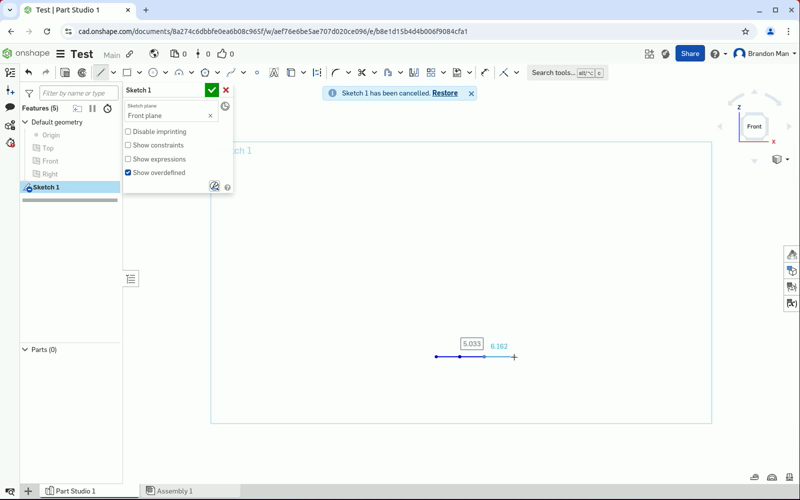
mouse_move(484, 316)
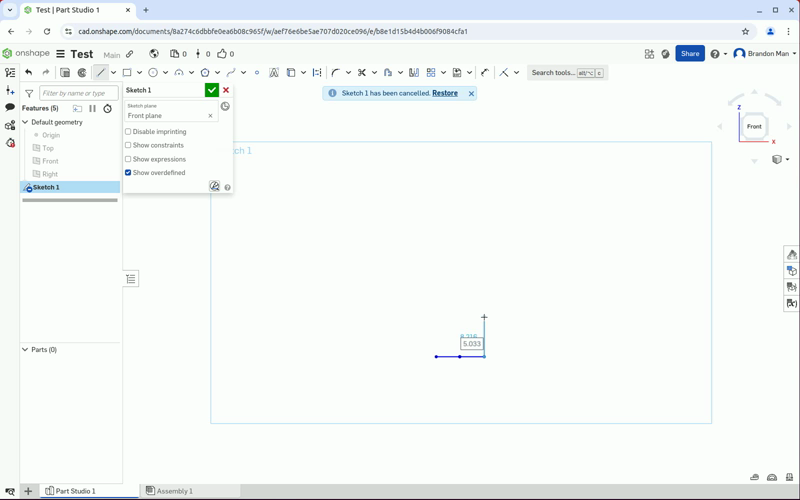
click(484, 316)
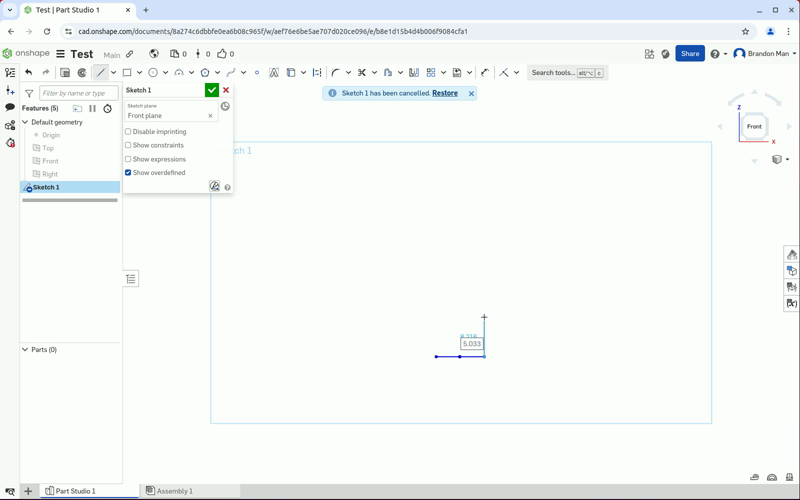
key_up(shift)
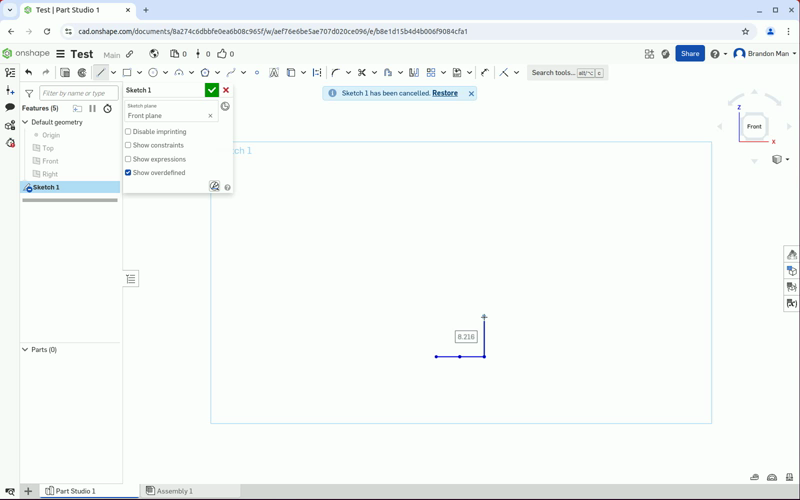
key_down(shift)
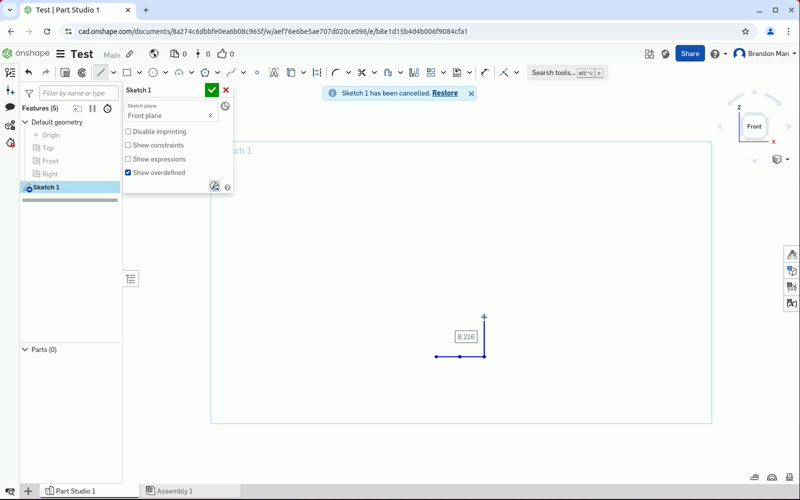
mouse_move(484, 209)
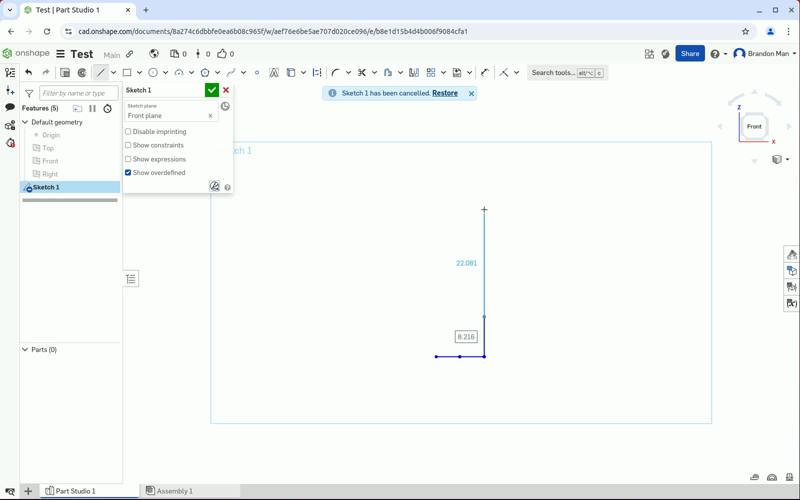
click(484, 209)
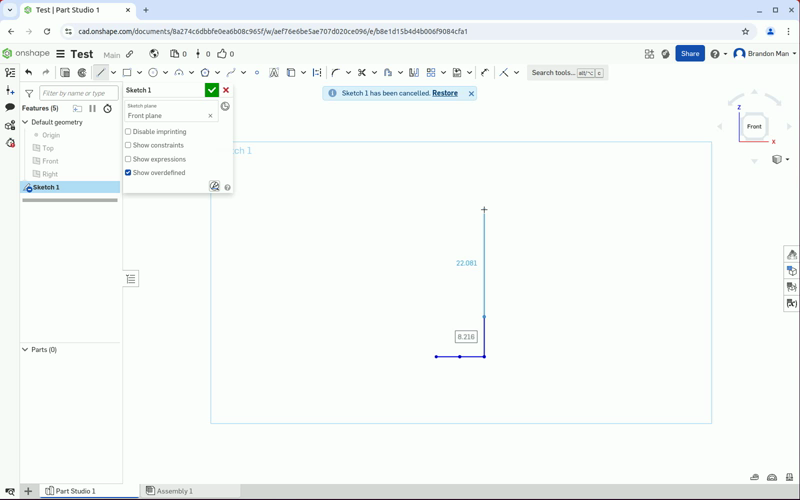
key_up(shift)
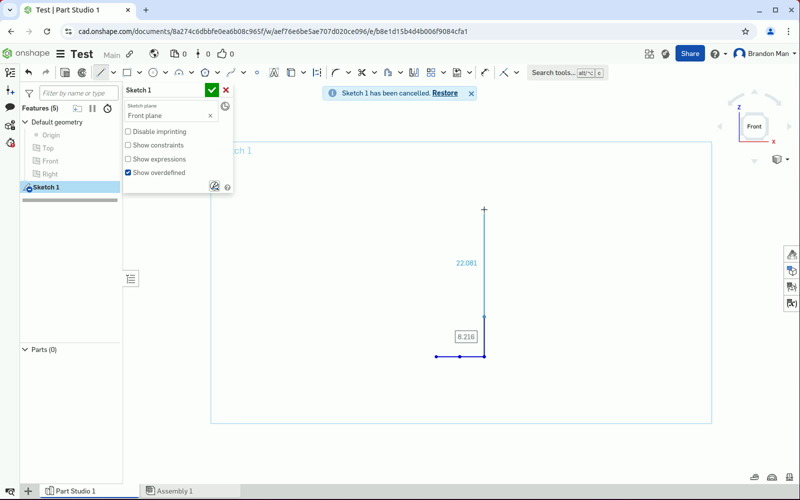
key_down(shift)
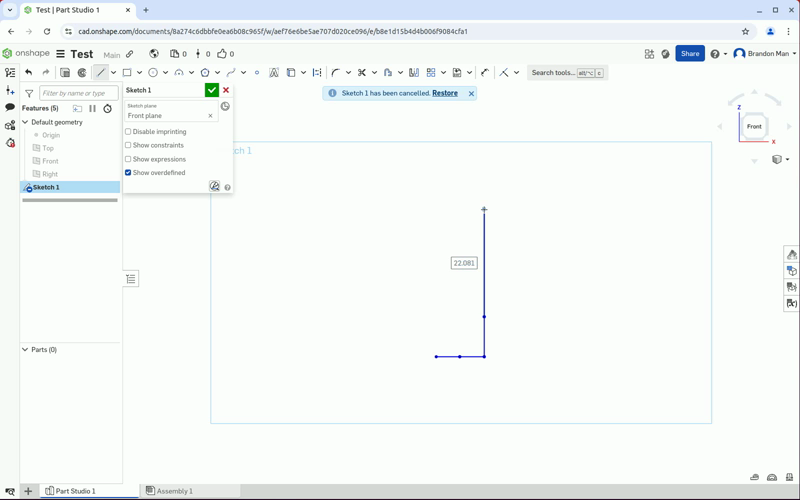
mouse_move(514, 209)
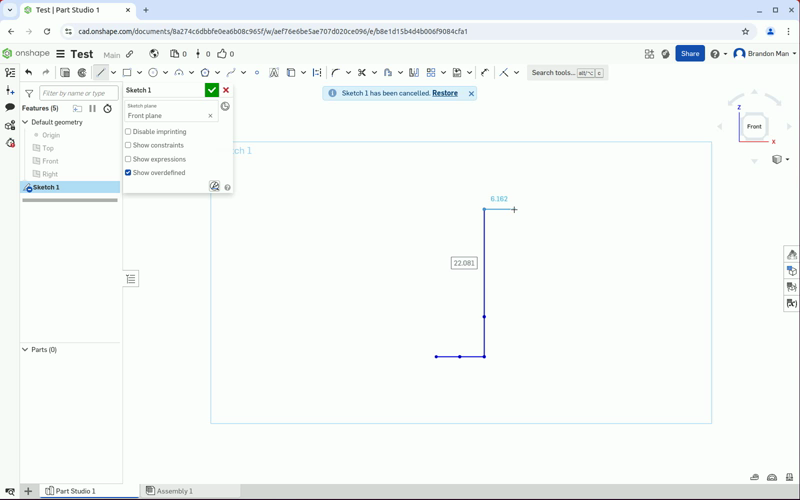
mouse_move(479, 209)
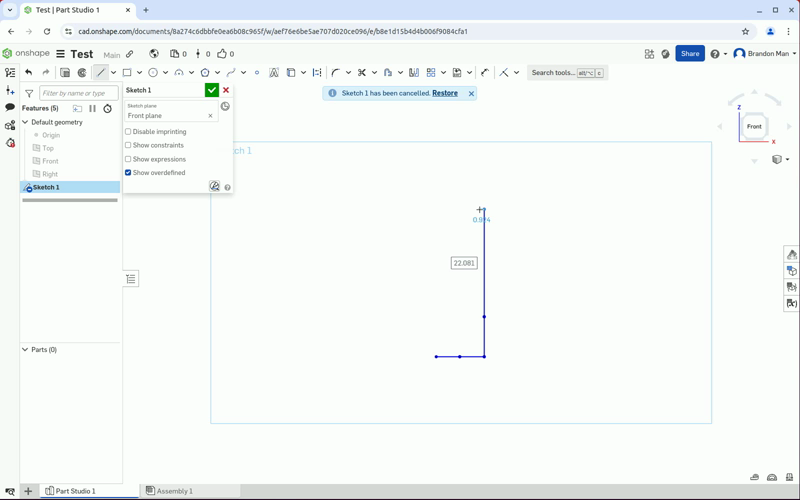
scroll(6)
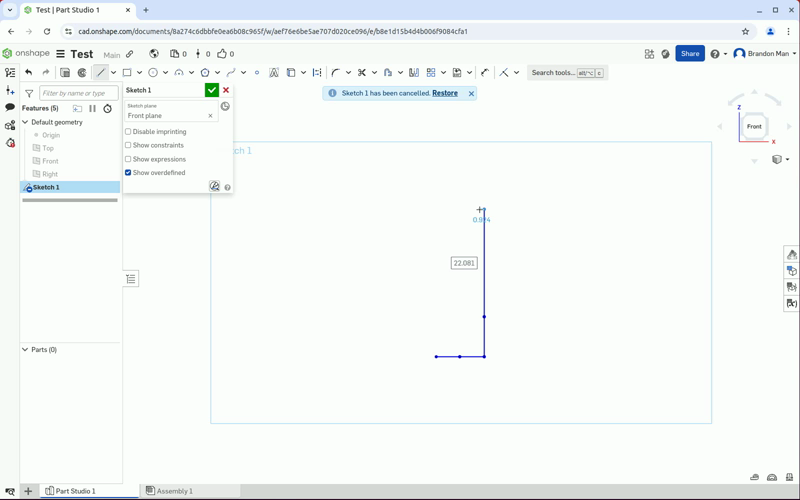
scroll(6)
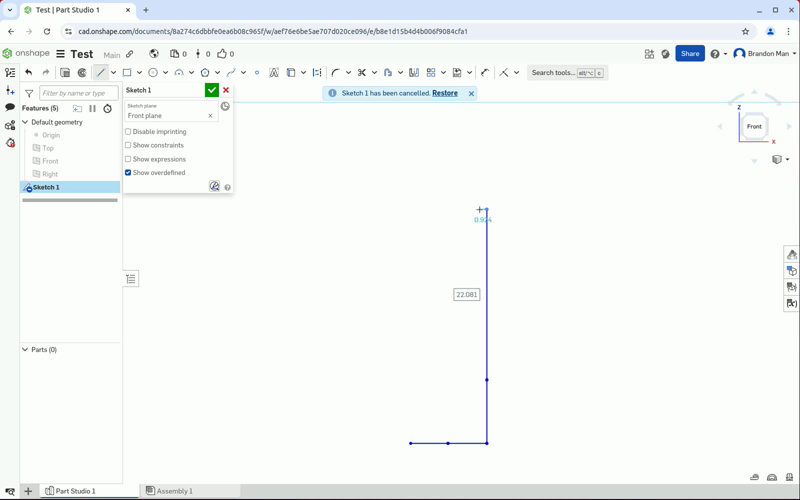
scroll(6)
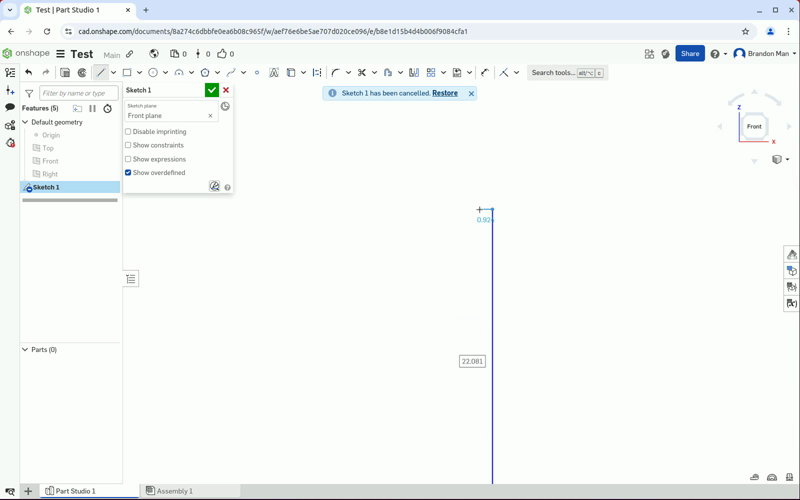
scroll(6)
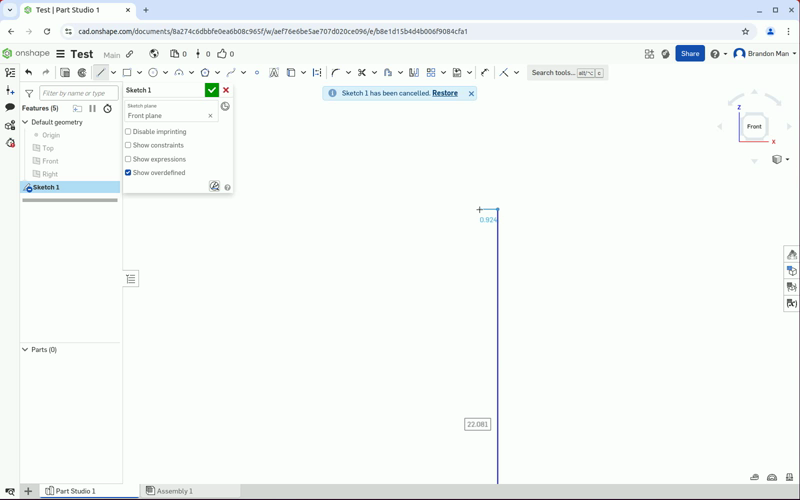
scroll(6)
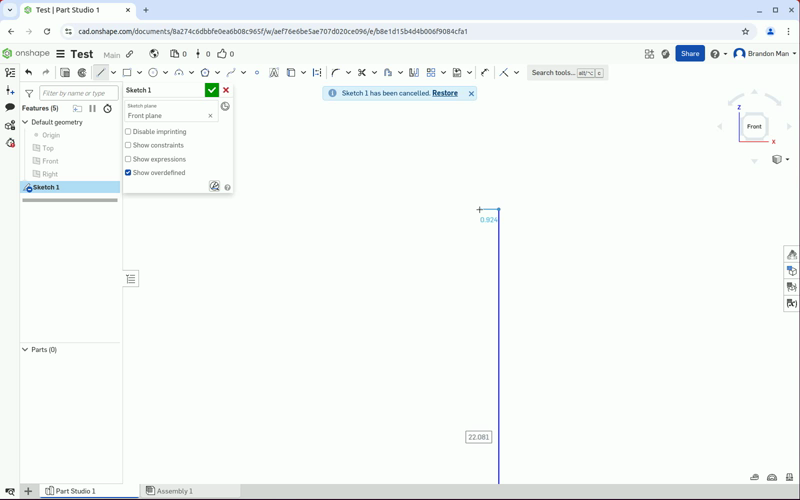
scroll(6)
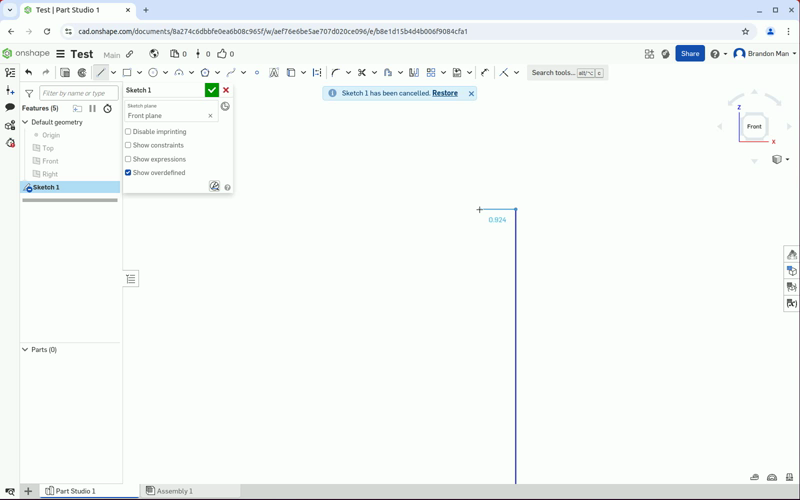
scroll(6)
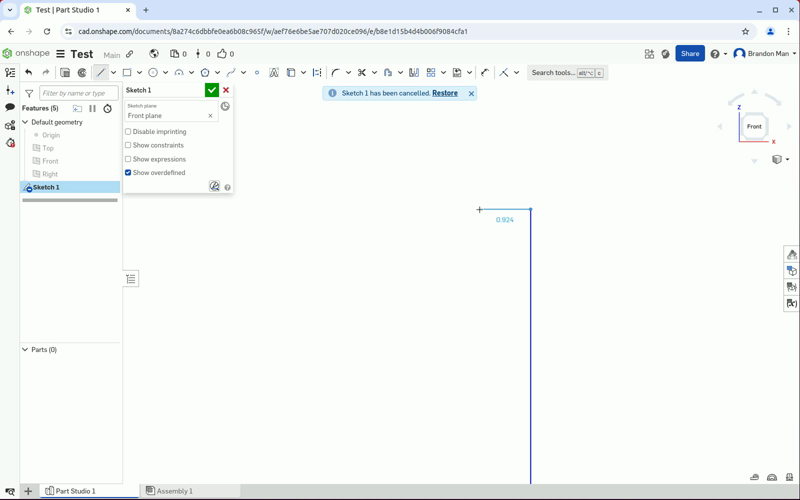
click(479, 209)
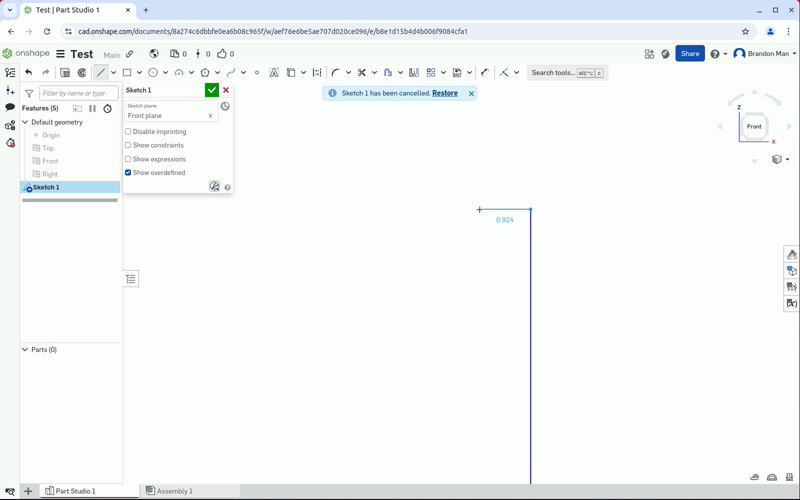
scroll(-6)
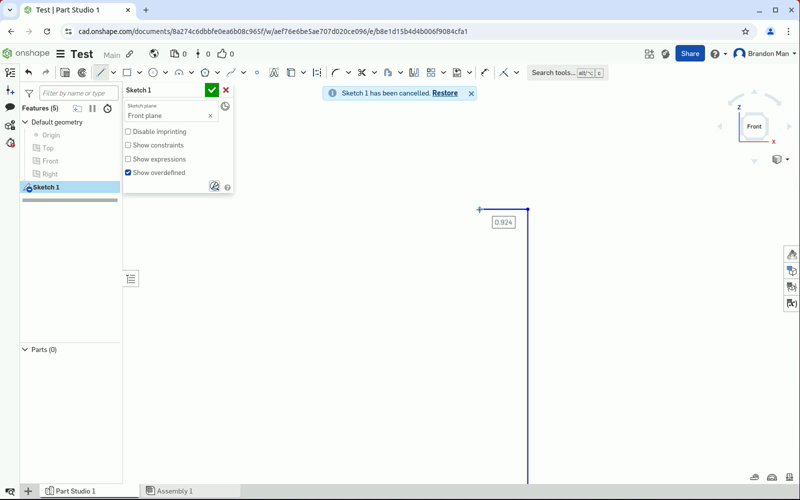
scroll(-6)
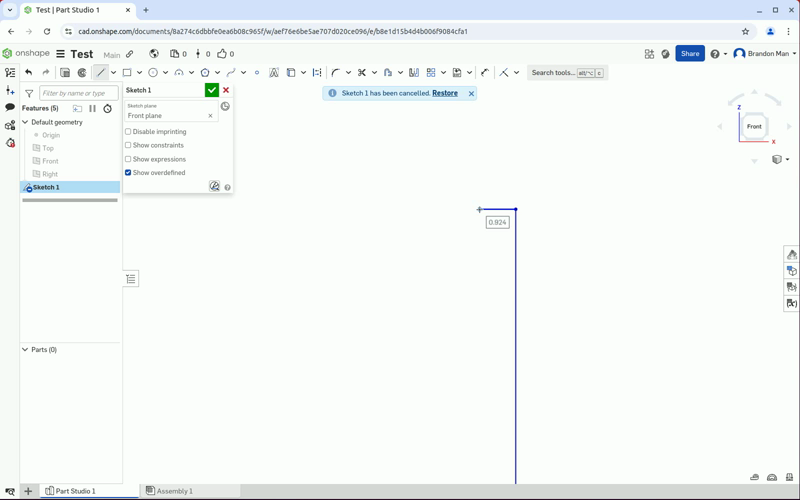
scroll(-6)
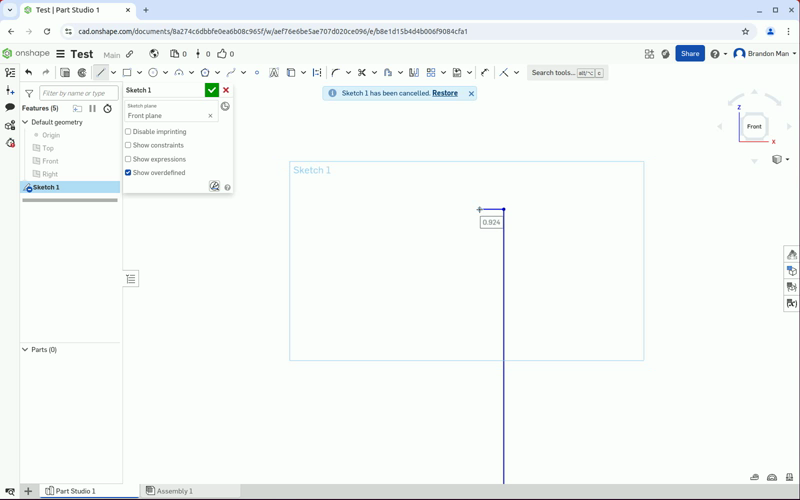
scroll(-6)
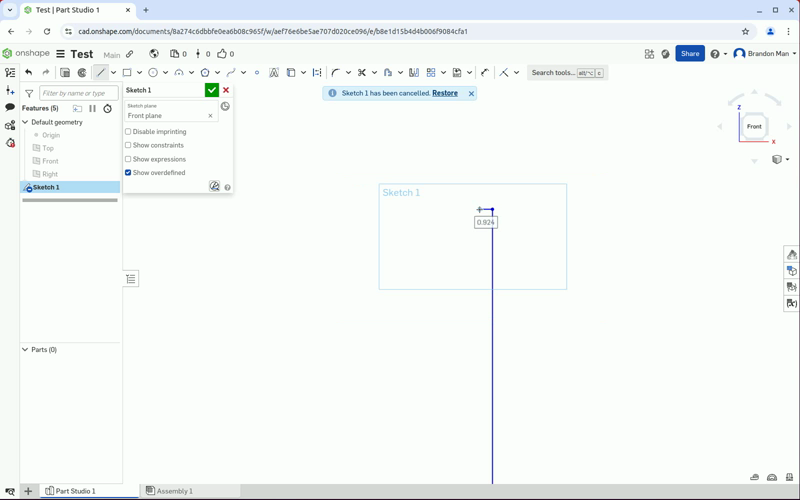
scroll(-6)
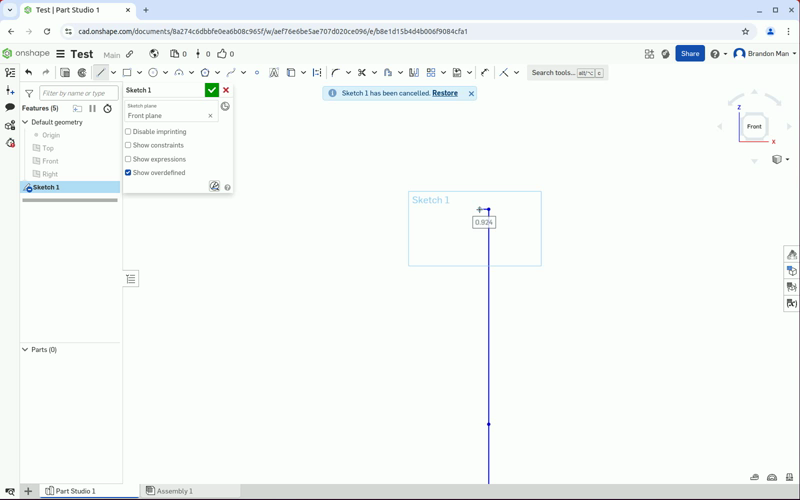
scroll(-6)
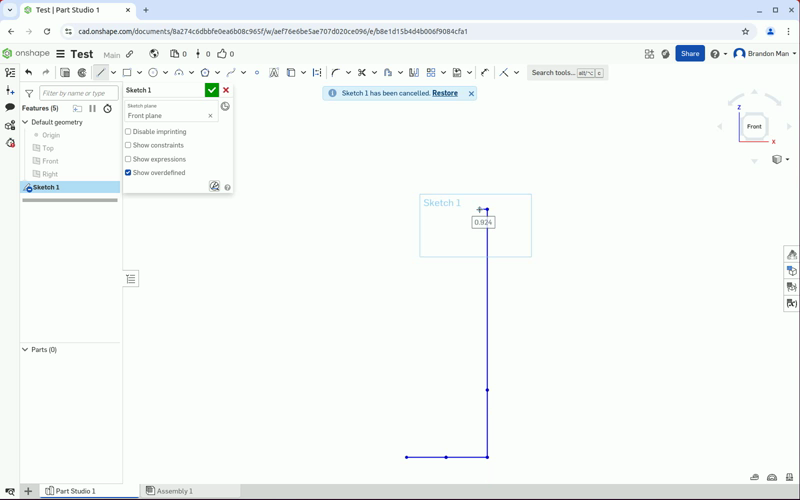
scroll(-6)
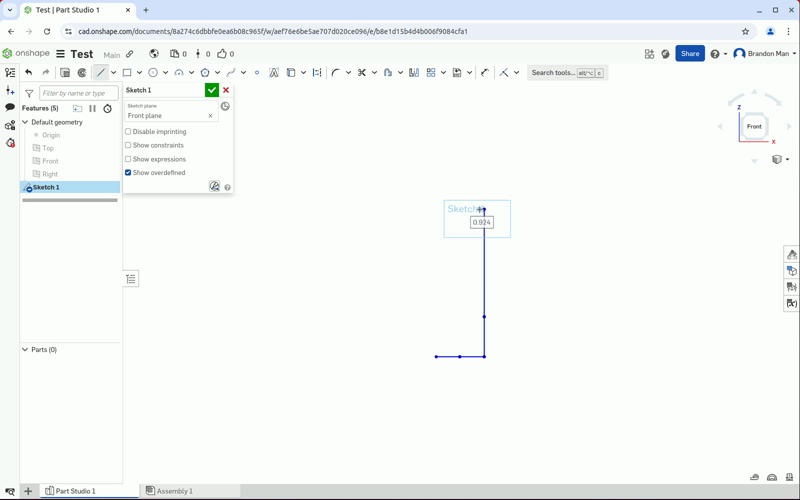
key_up(shift)
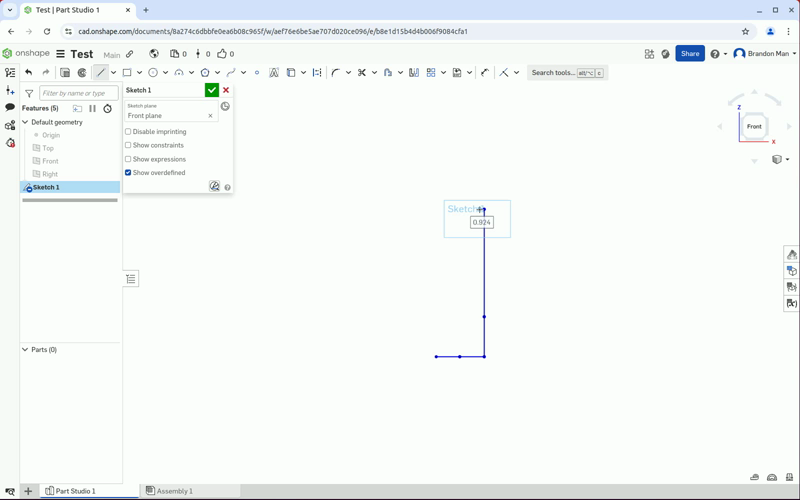
key_down(shift)
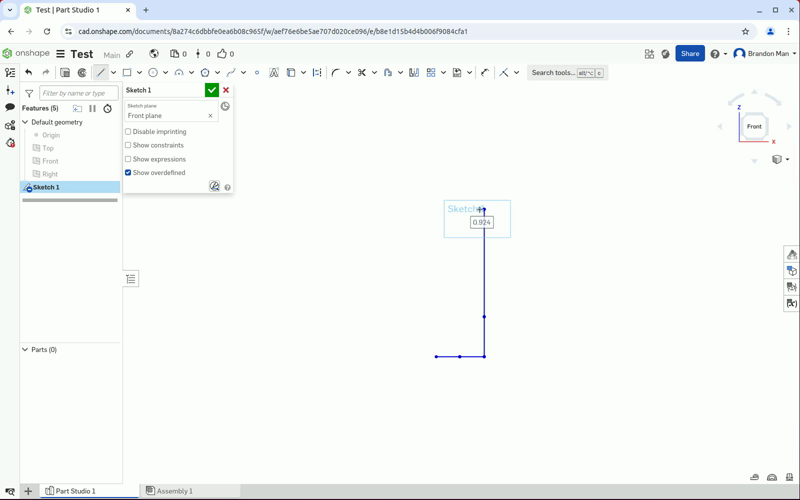
mouse_move(509, 209)
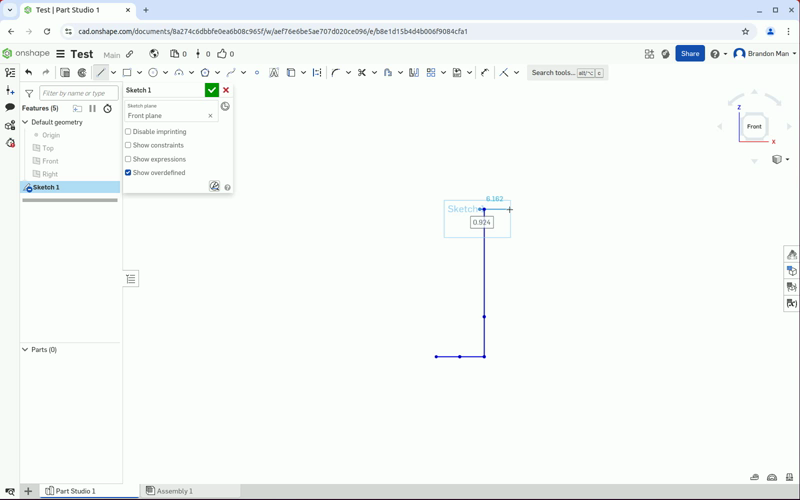
mouse_move(440, 209)
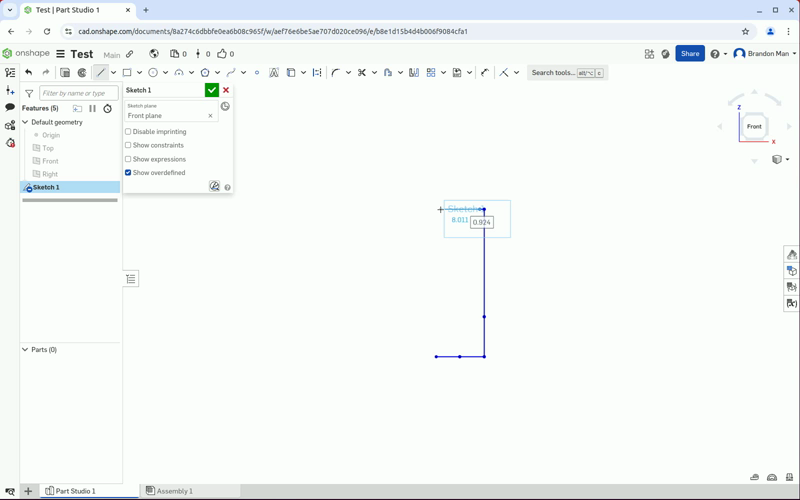
click(440, 209)
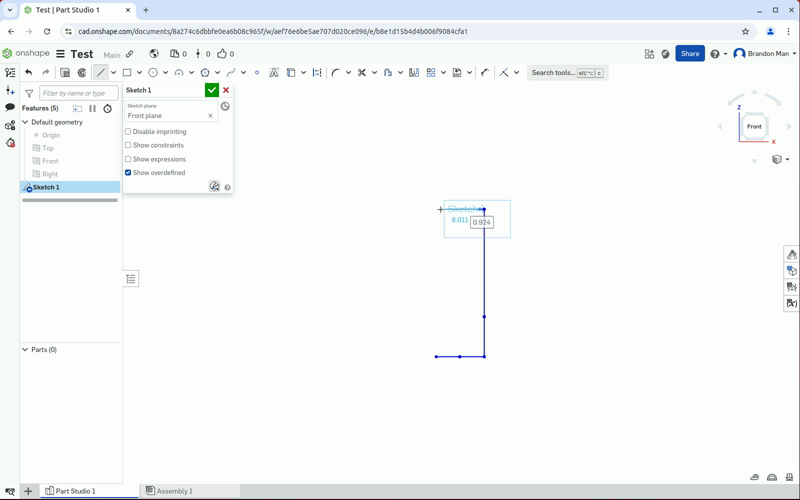
key_up(shift)
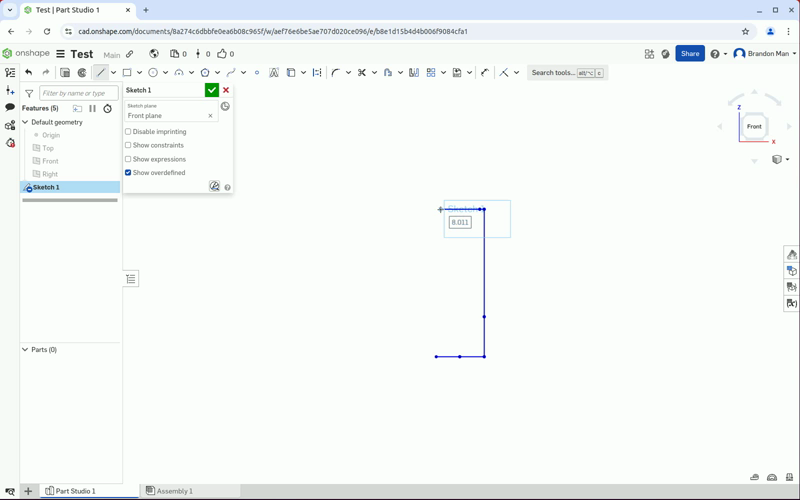
key_down(shift)
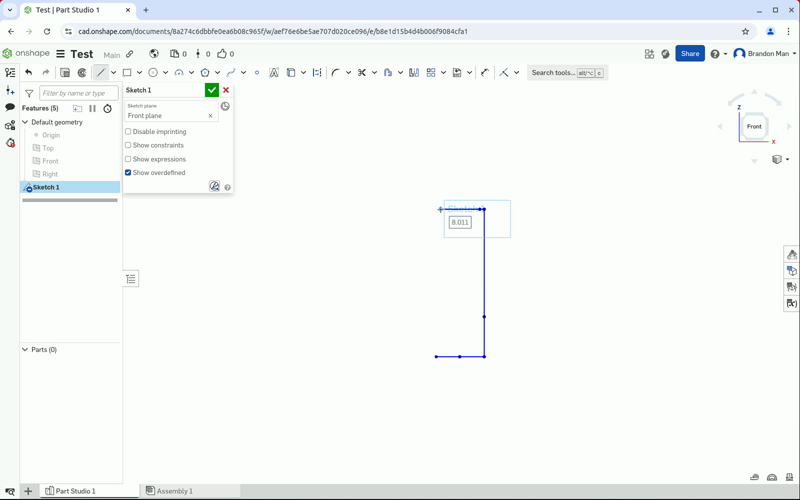
mouse_move(470, 209)
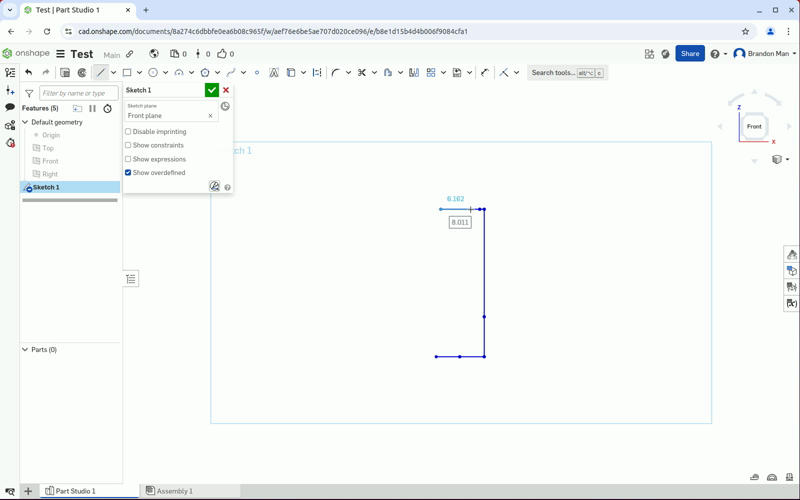
mouse_move(436, 209)
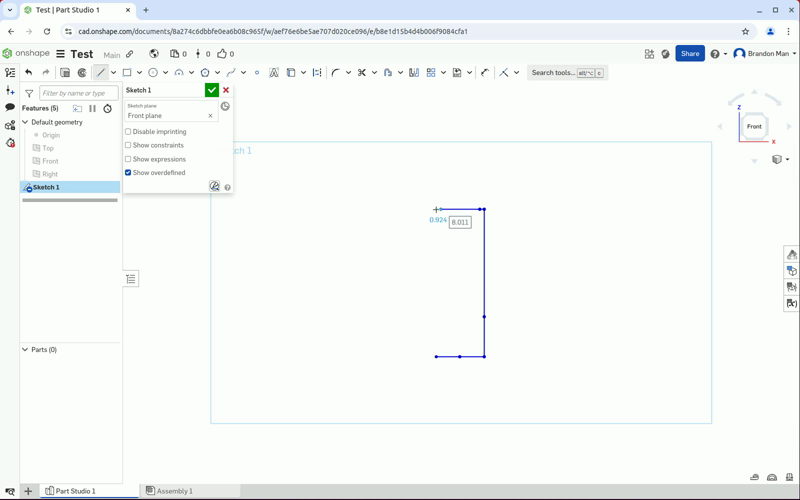
scroll(6)
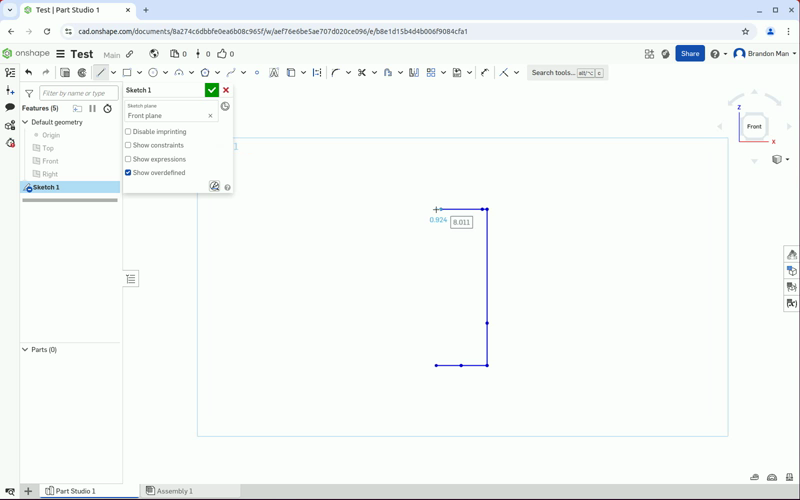
scroll(6)
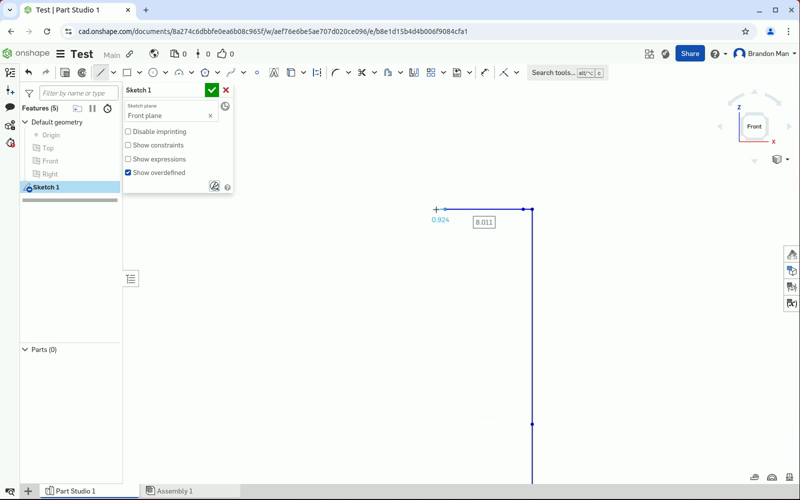
scroll(6)
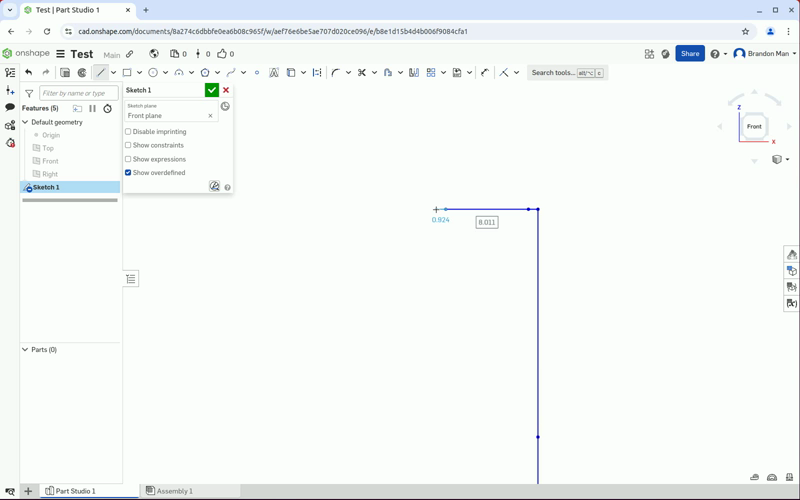
scroll(6)
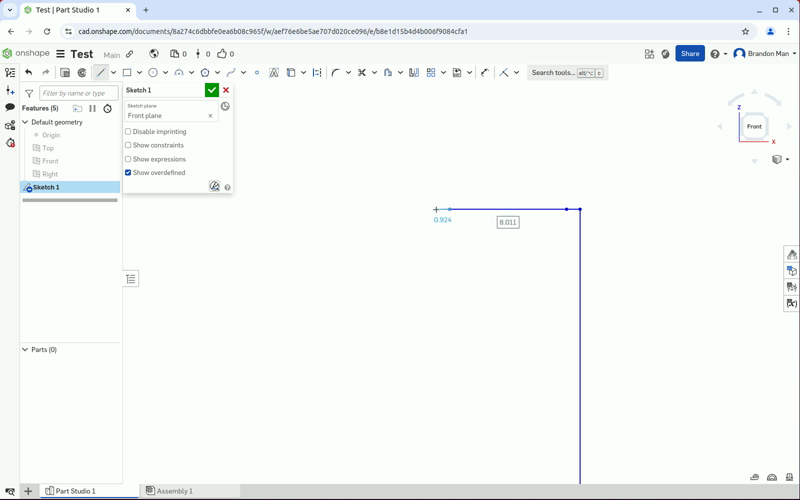
scroll(6)
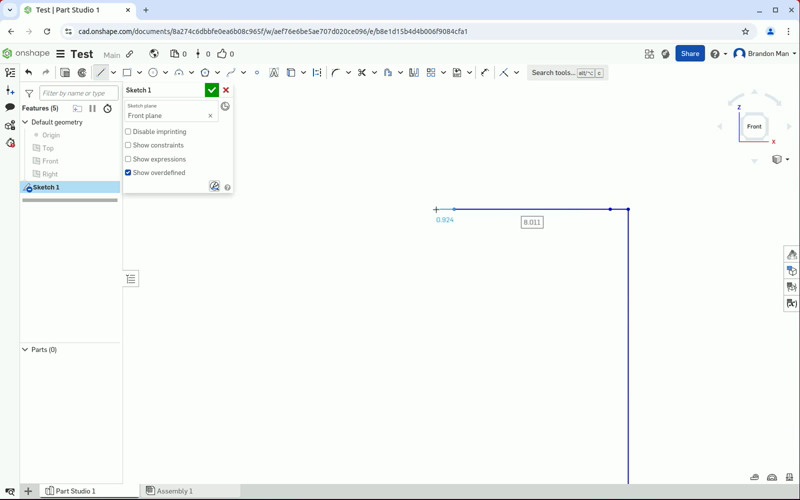
scroll(6)
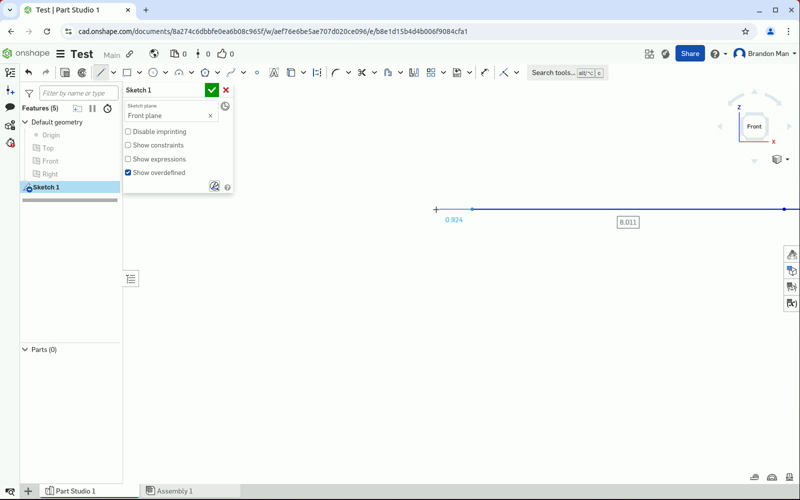
scroll(6)
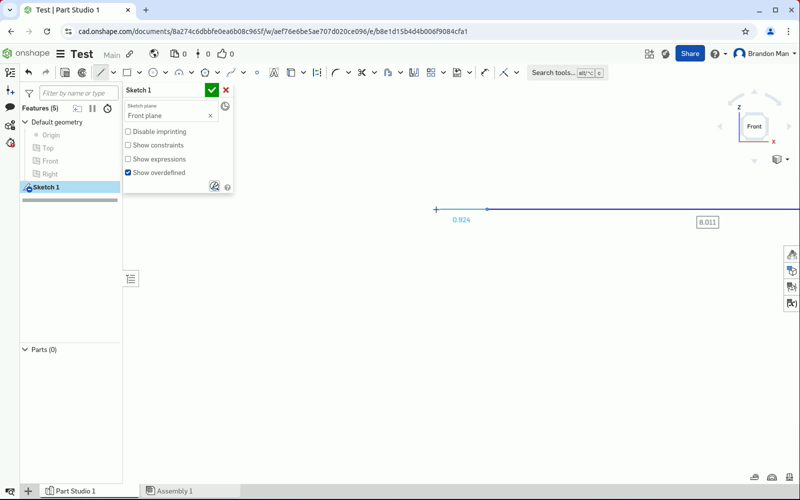
click(436, 209)
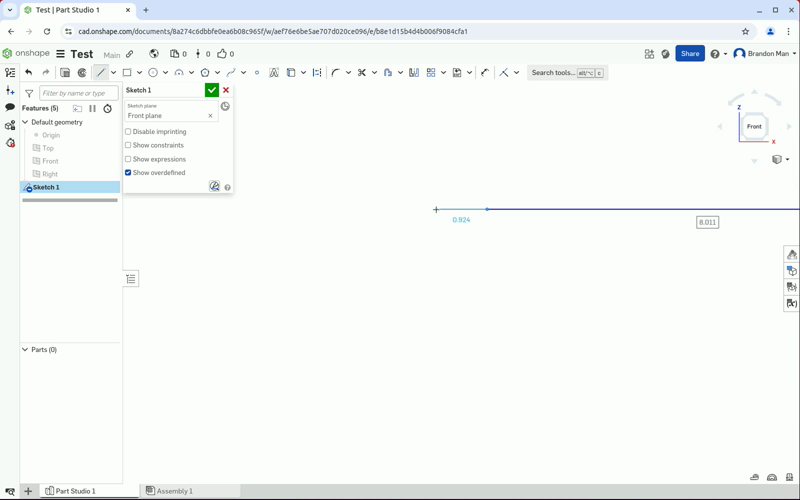
scroll(-6)
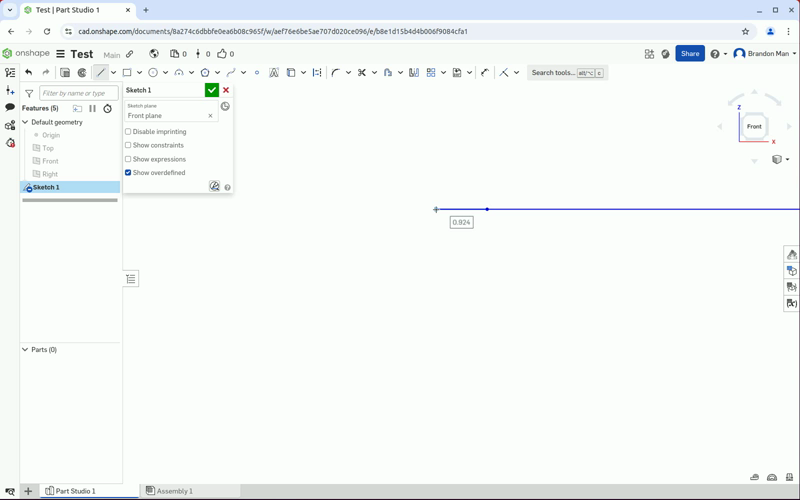
scroll(-6)
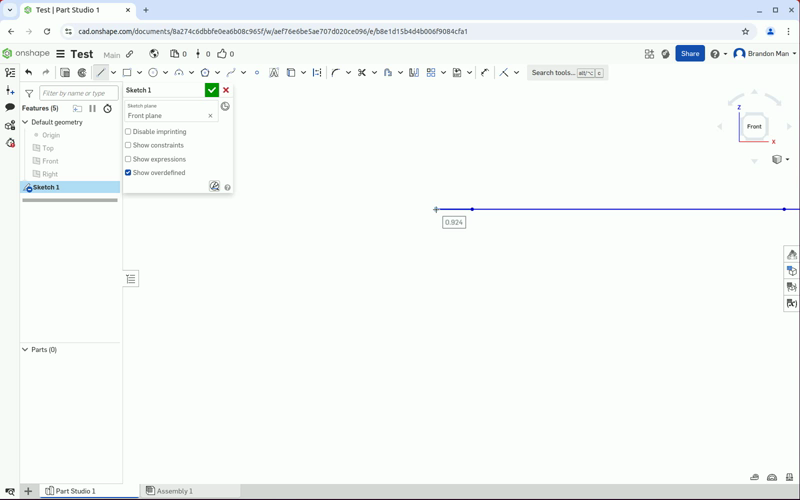
scroll(-6)
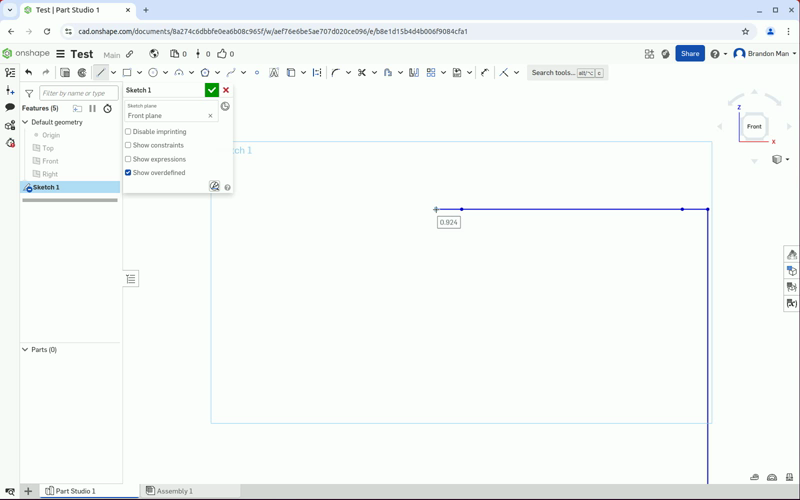
scroll(-6)
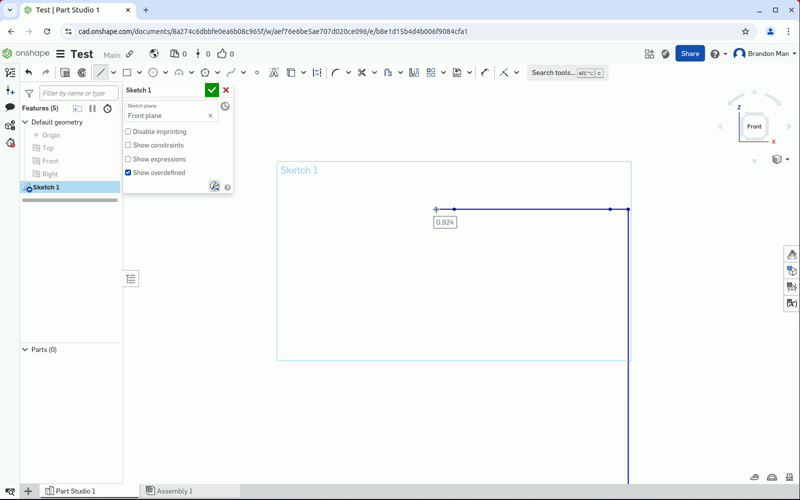
scroll(-6)
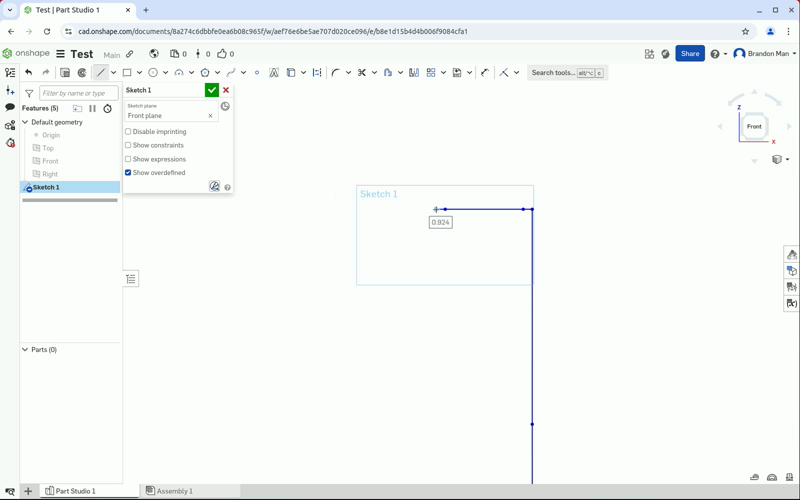
scroll(-6)
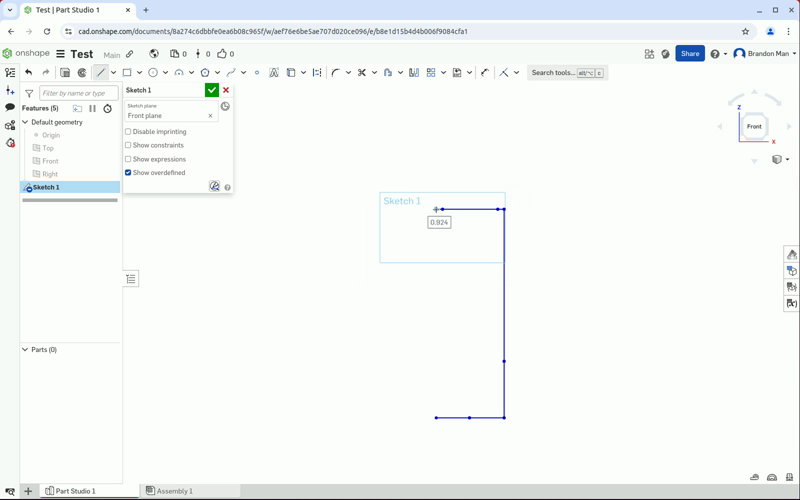
scroll(-6)
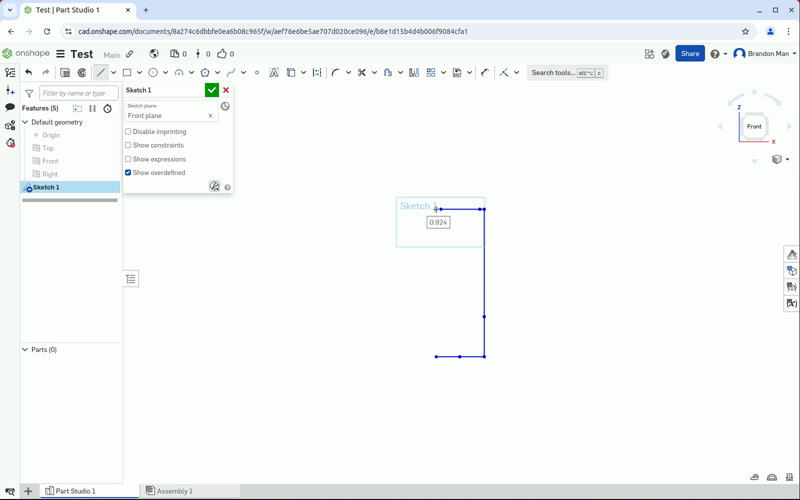
key_up(shift)
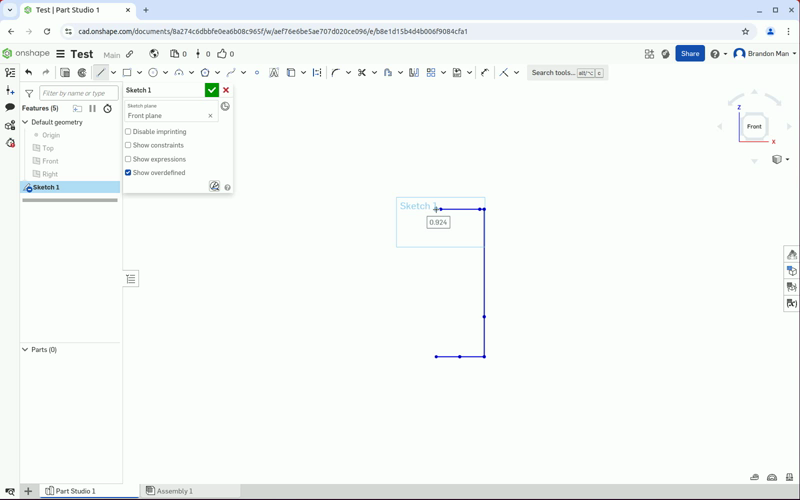
key_down(shift)
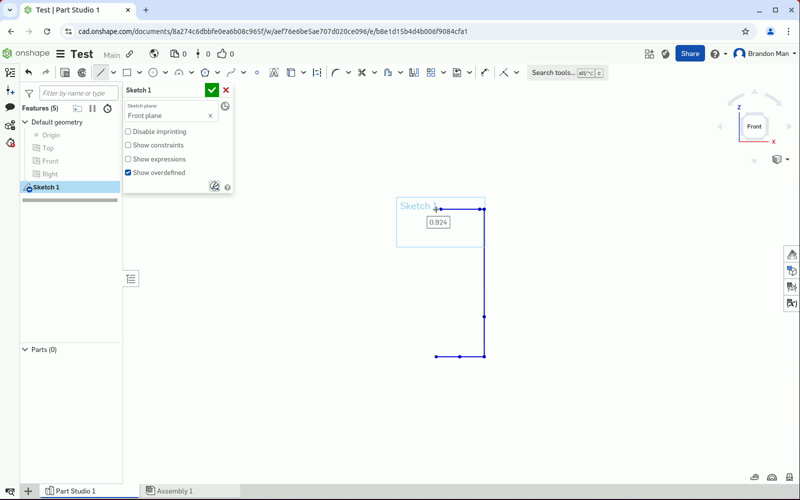
mouse_move(436, 316)
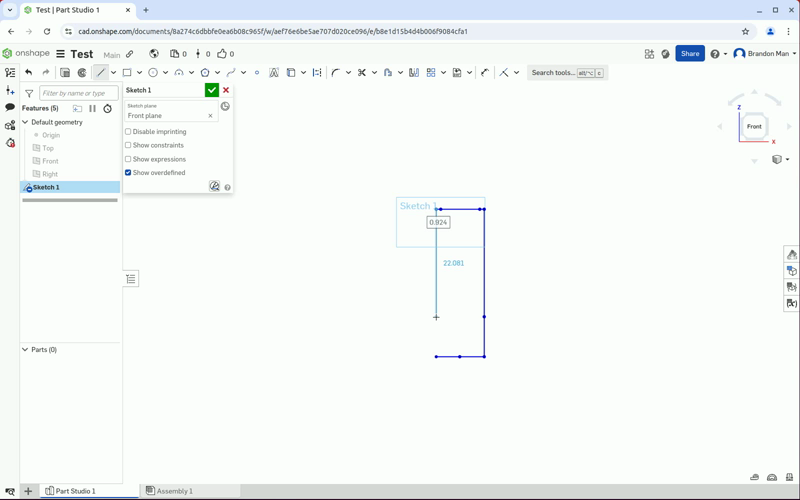
click(436, 316)
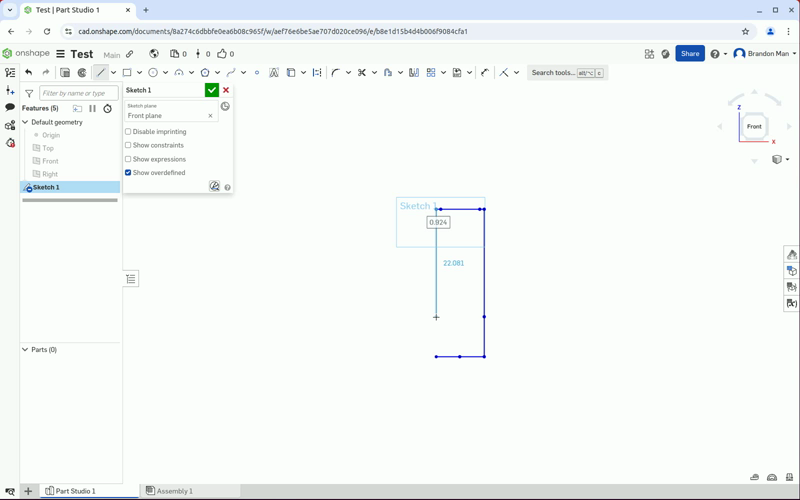
key_up(shift)
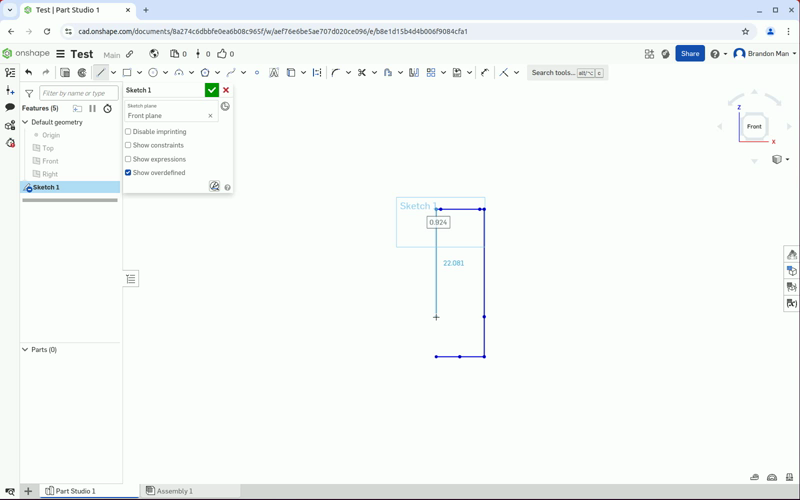
mouse_move(466, 316)
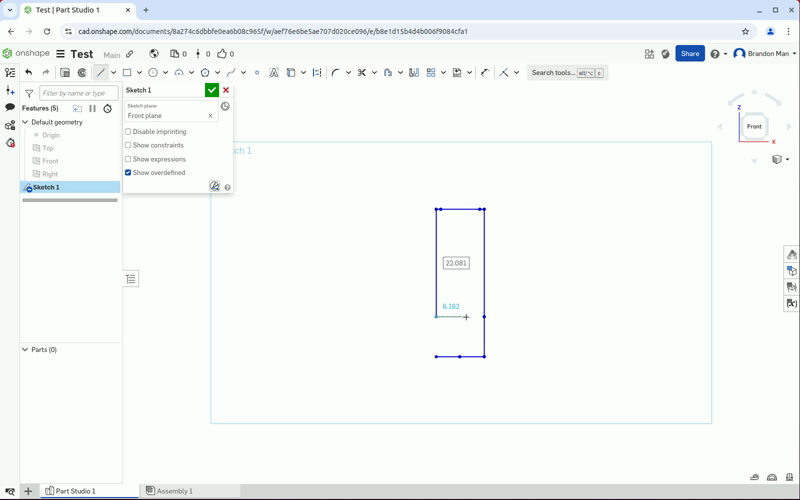
key_down(shift)
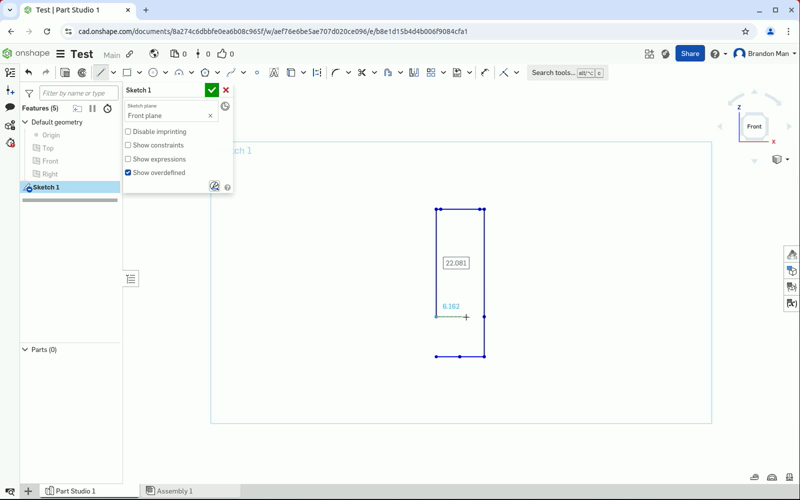
mouse_move(436, 356)
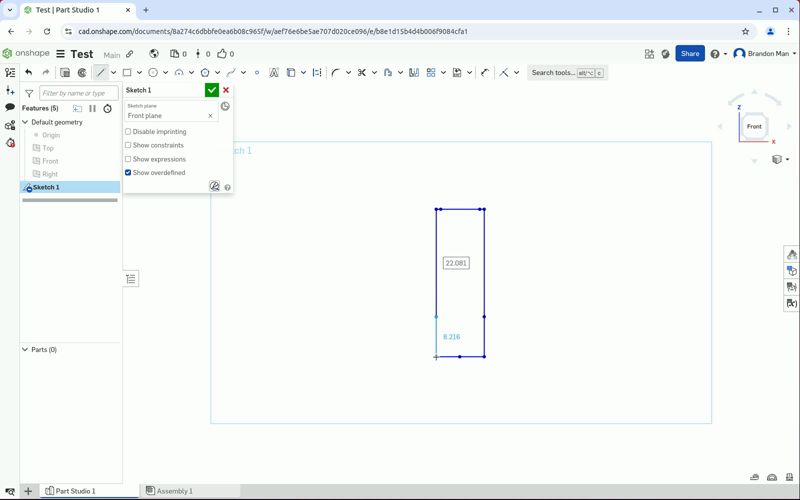
key_up(shift)
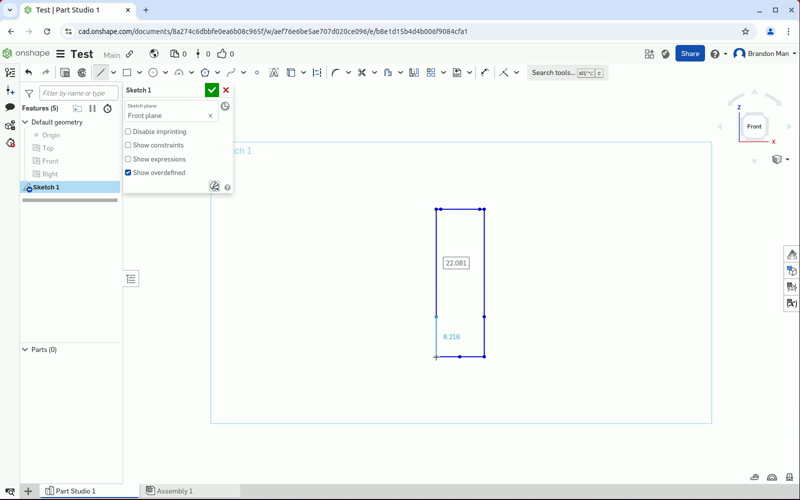
click(436, 356)
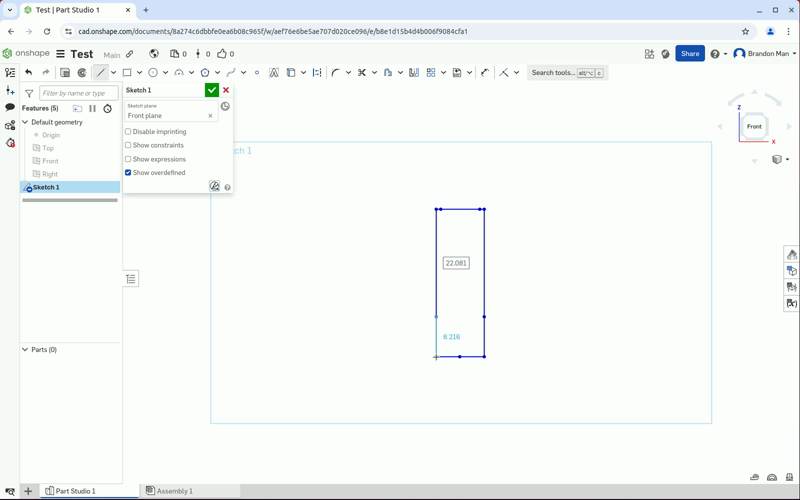
key(esc)
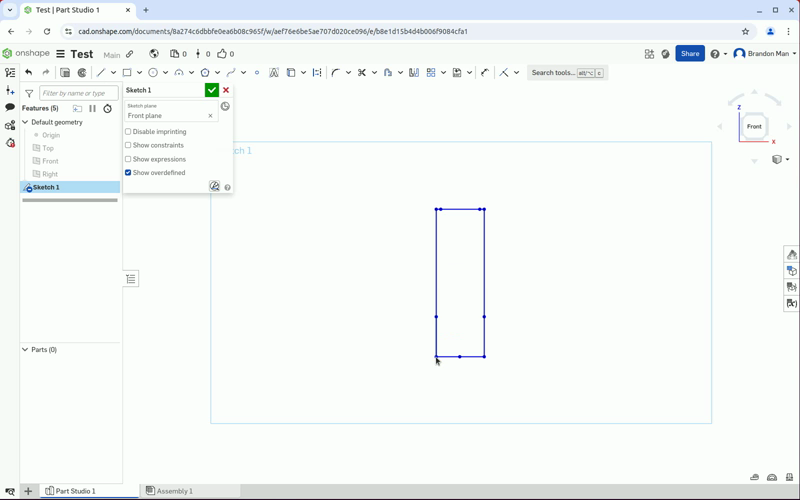
mouse_move(479, 227)
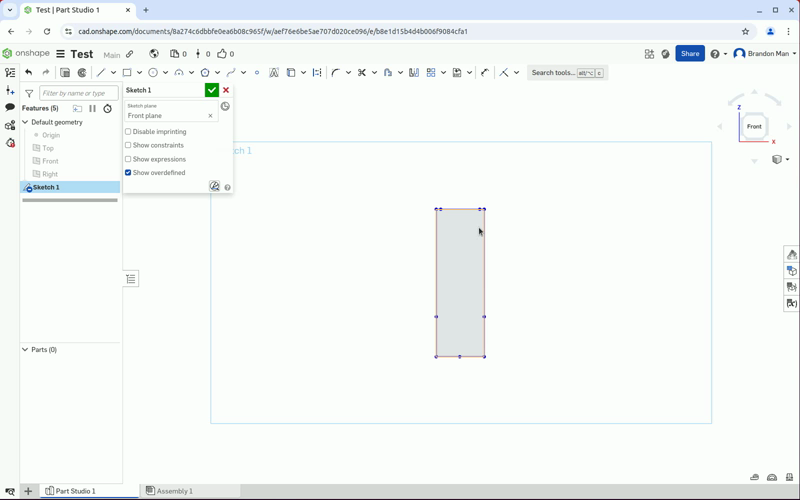
click(479, 227)
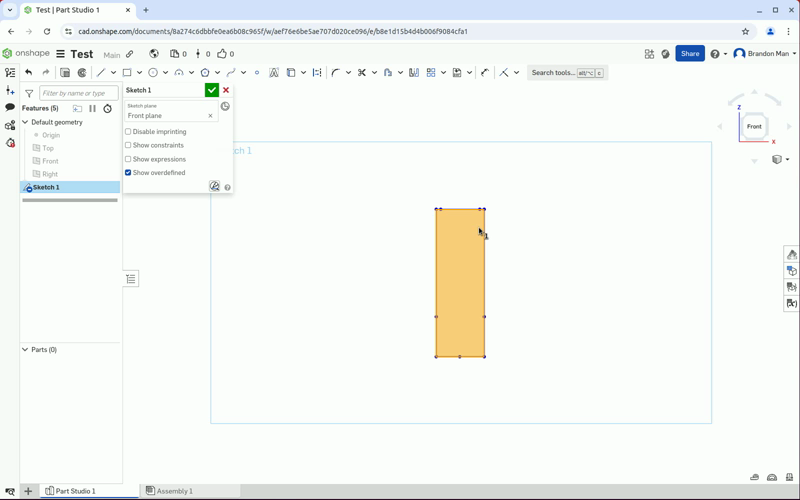
mouse_move(73, 352)
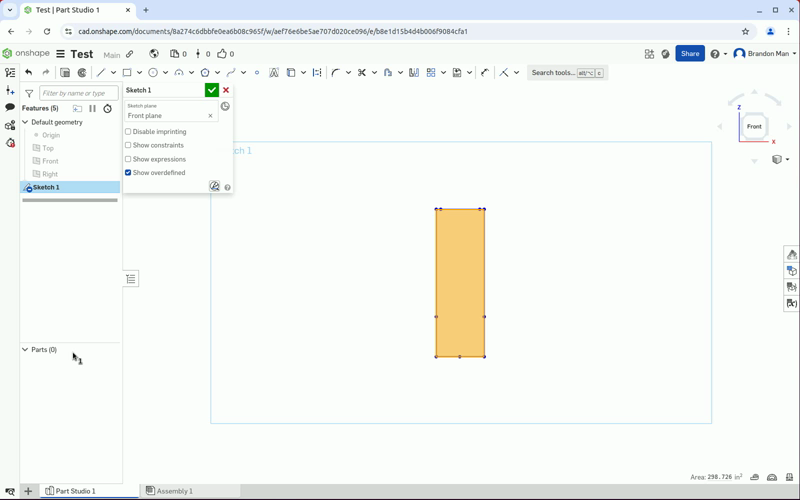
key(shift+y)
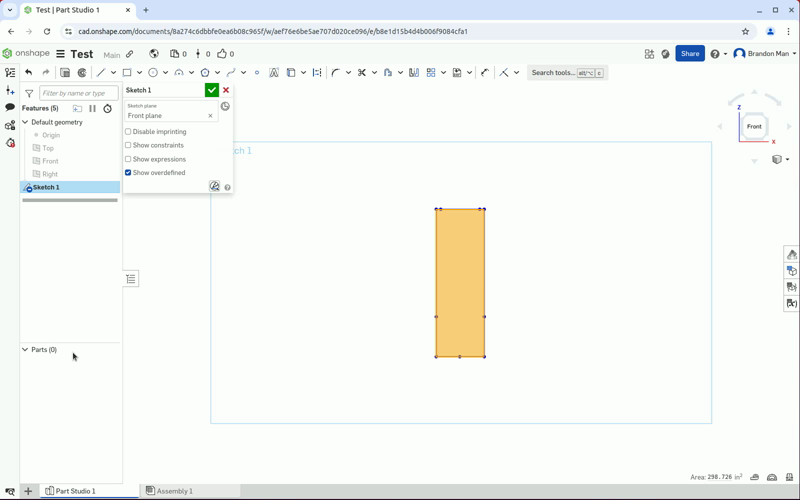
key(shift+e)
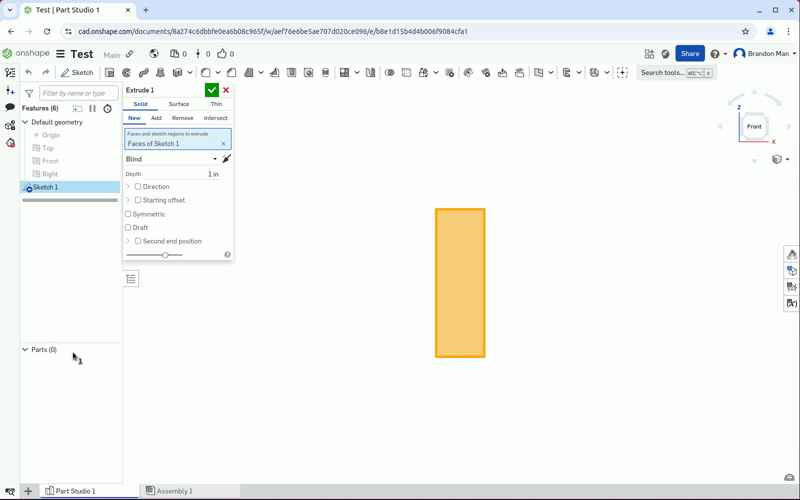
mouse_move(143, 106)
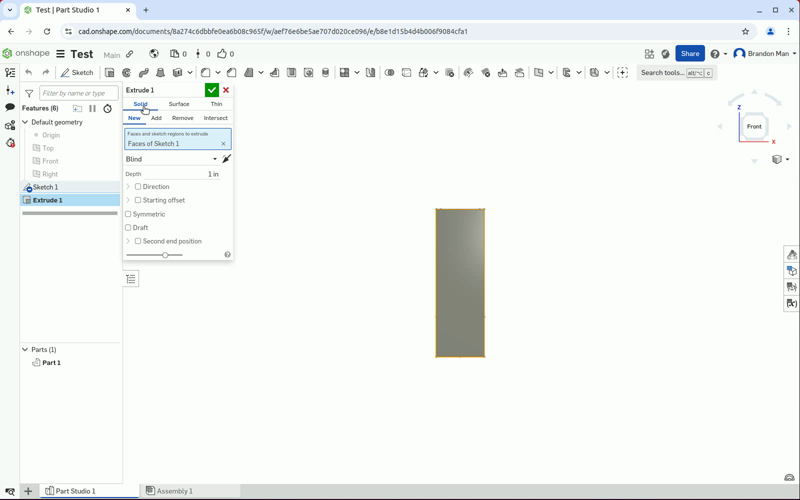
click(143, 106)
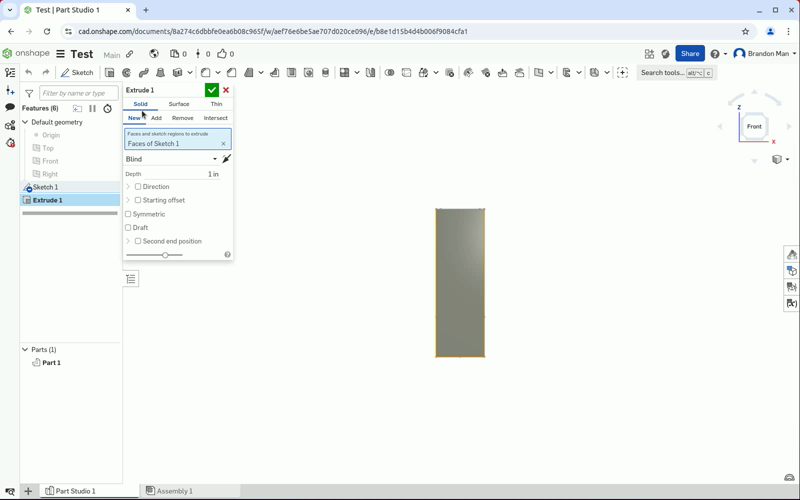
mouse_move(137, 120)
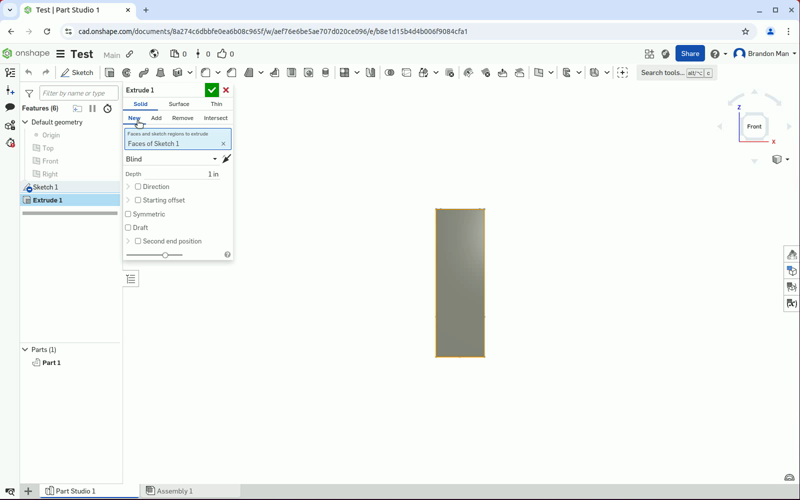
click(137, 120)
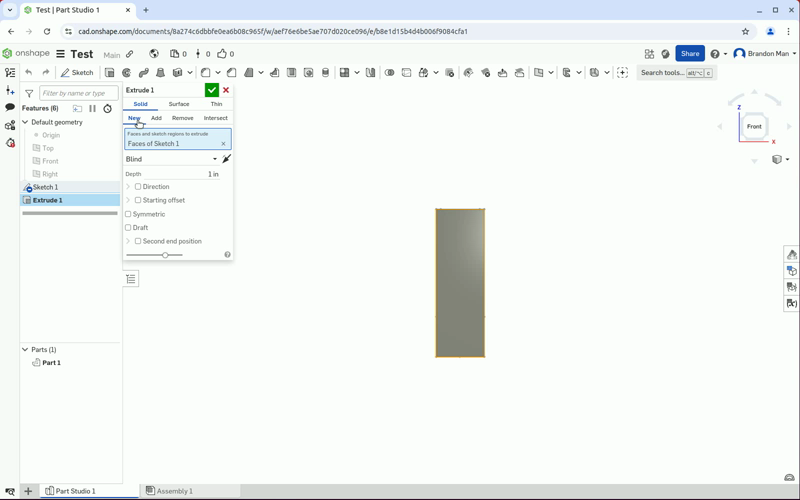
key(tab, 4)
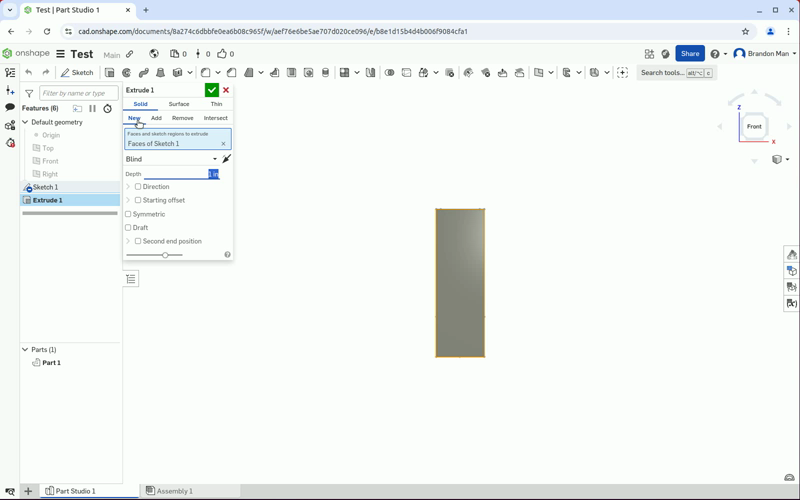
text(3.37)
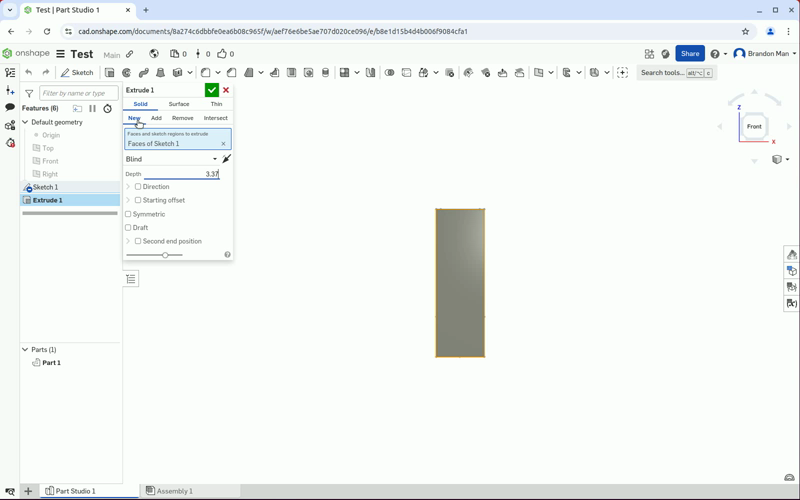
key(enter)
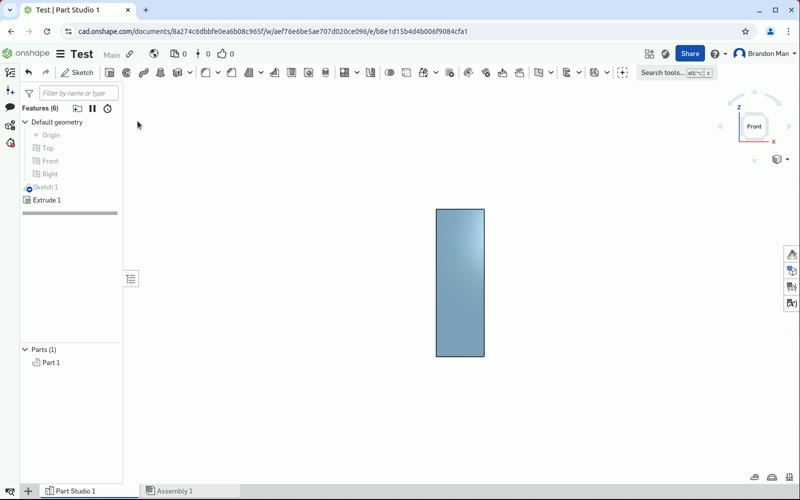
key(shift+h)
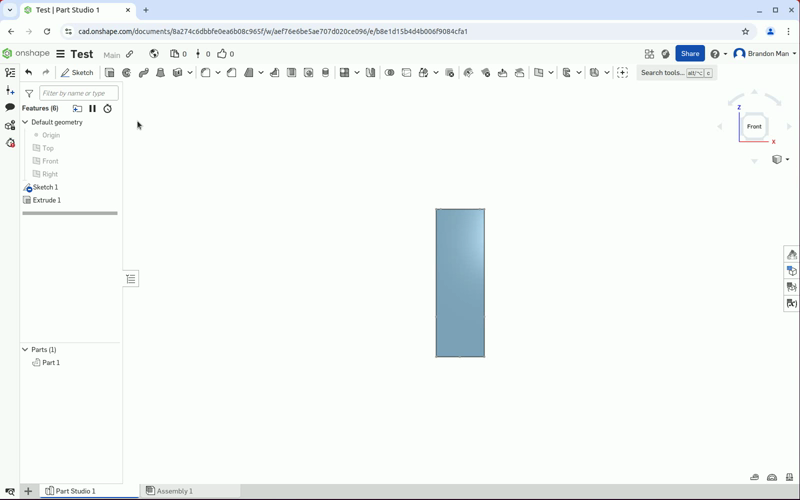
key(shift+h)
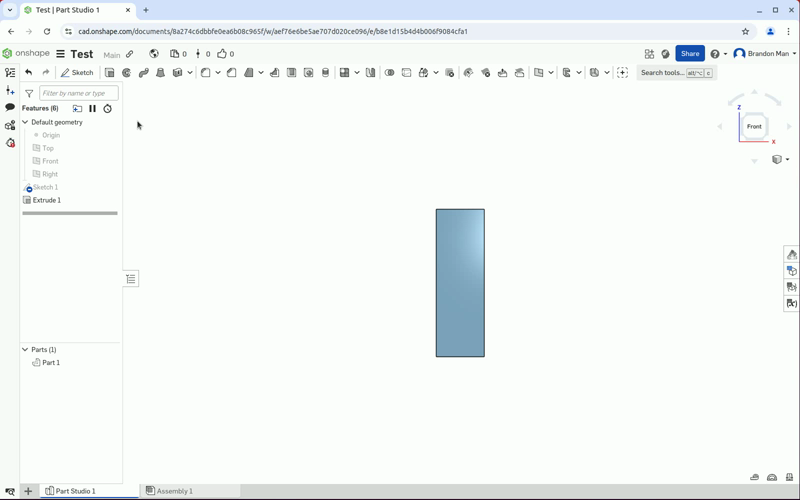
mouse_move(73, 189)
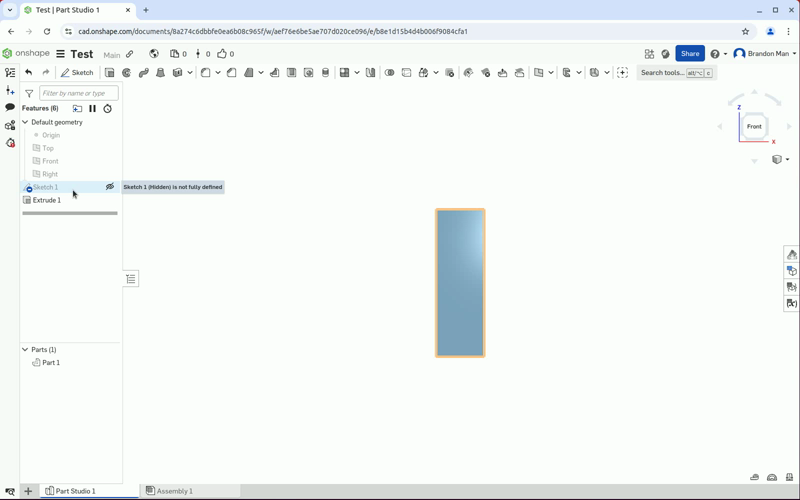
click(73, 189)
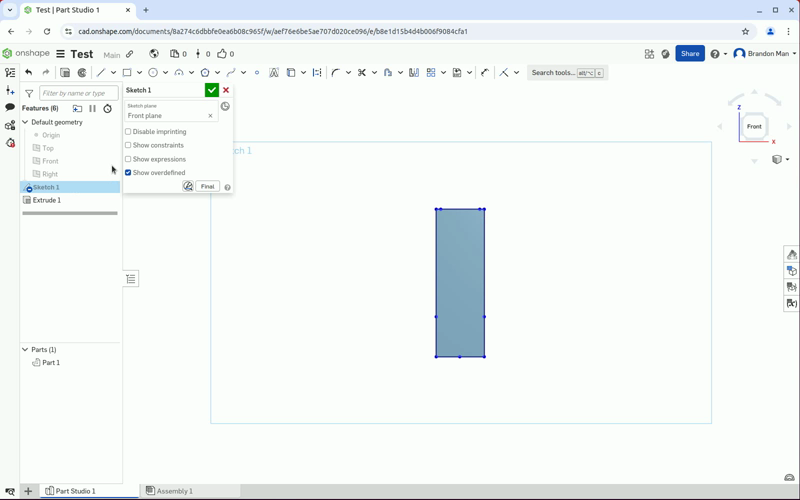
mouse_move(229, 92)
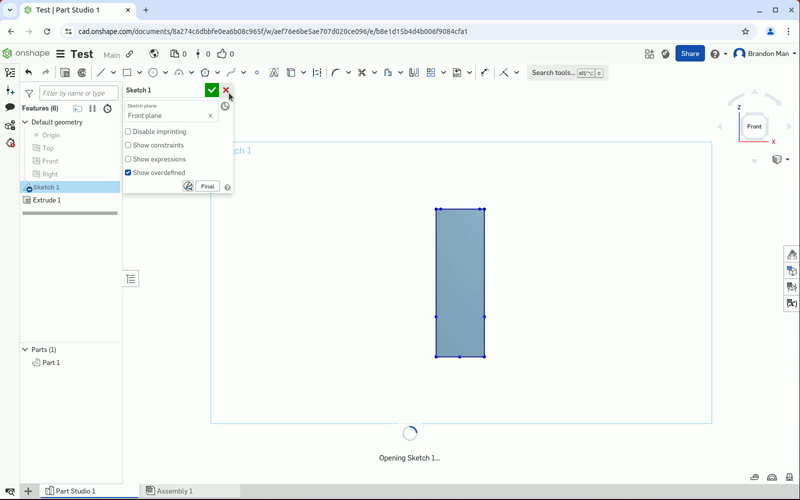
click(229, 92)
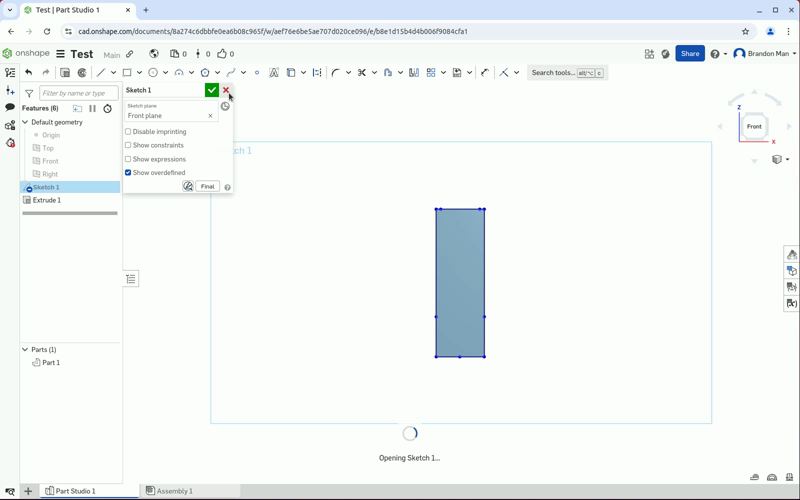
key(shift+s)
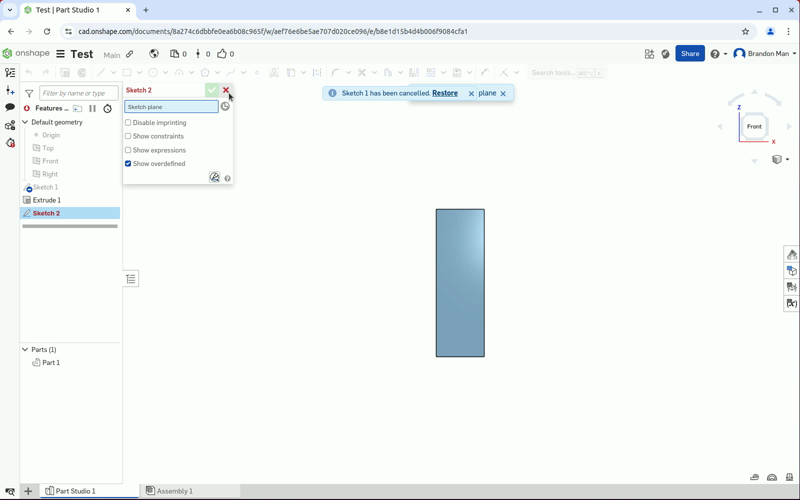
mouse_move(73, 163)
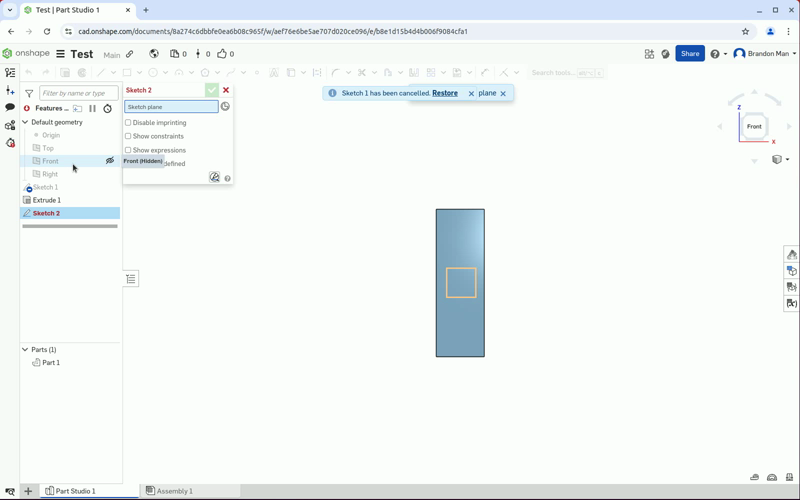
click(73, 163)
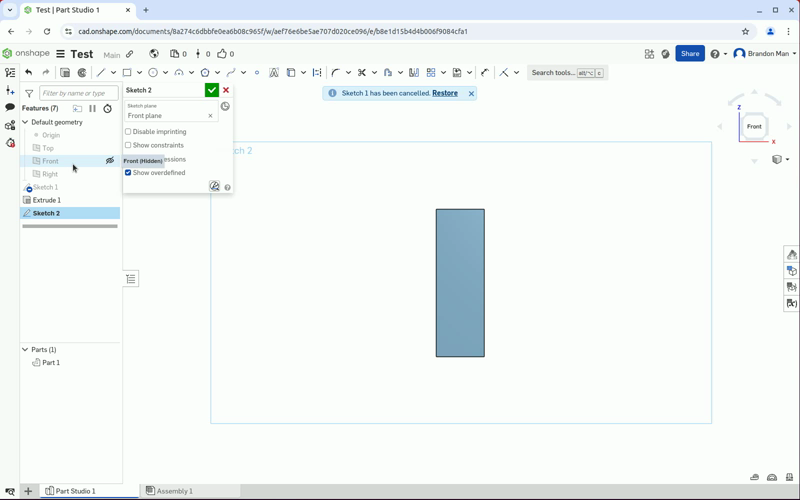
mouse_move(73, 352)
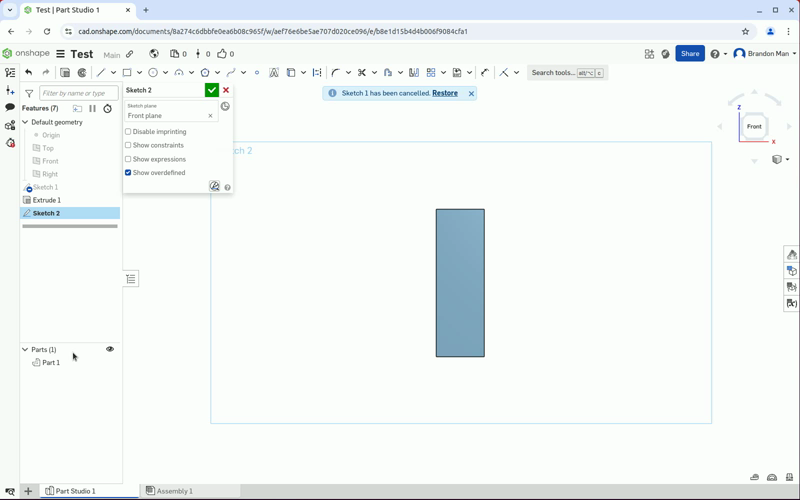
key(y)
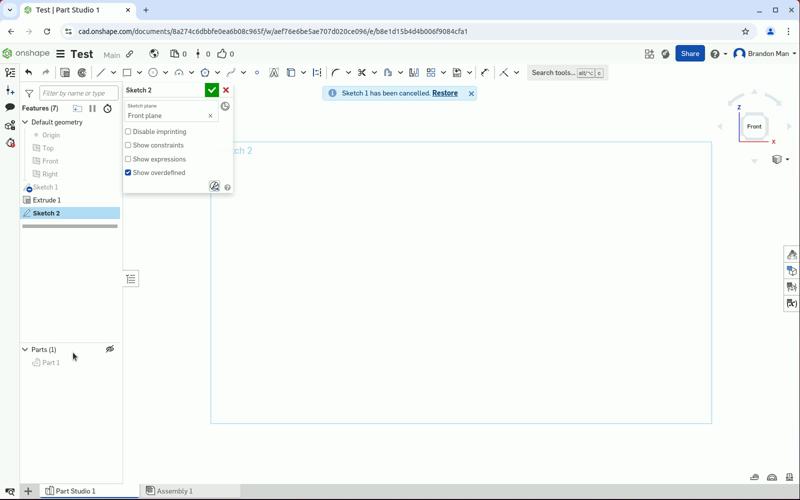
key(l)
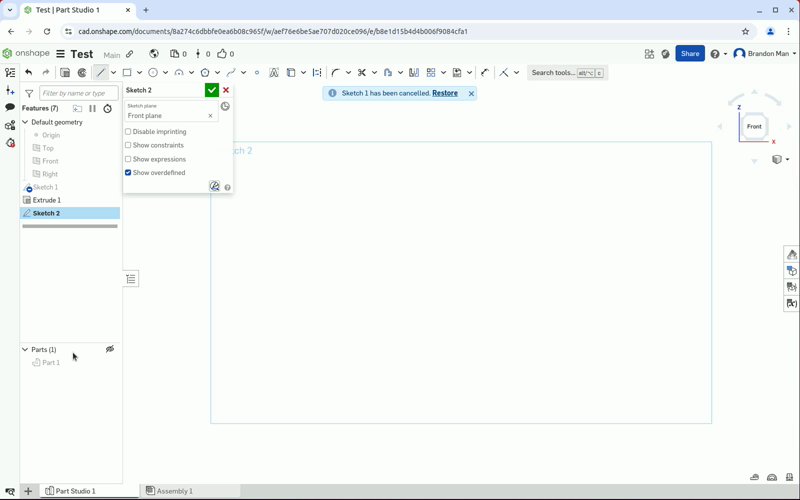
key_down(shift)
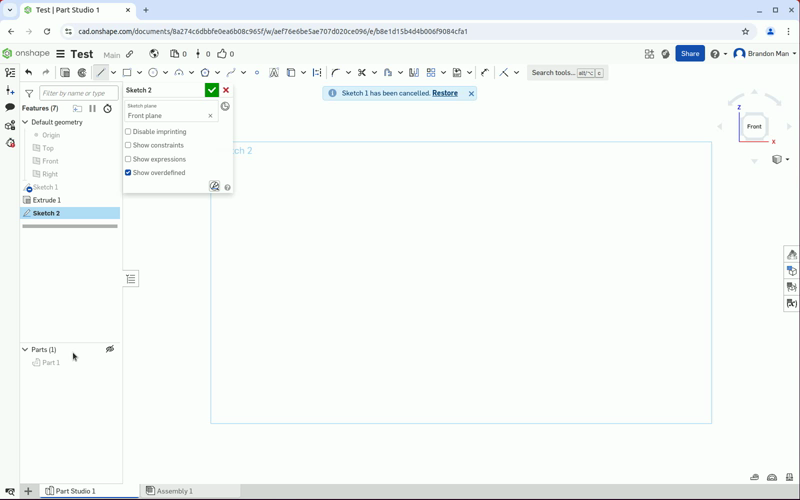
mouse_move(436, 356)
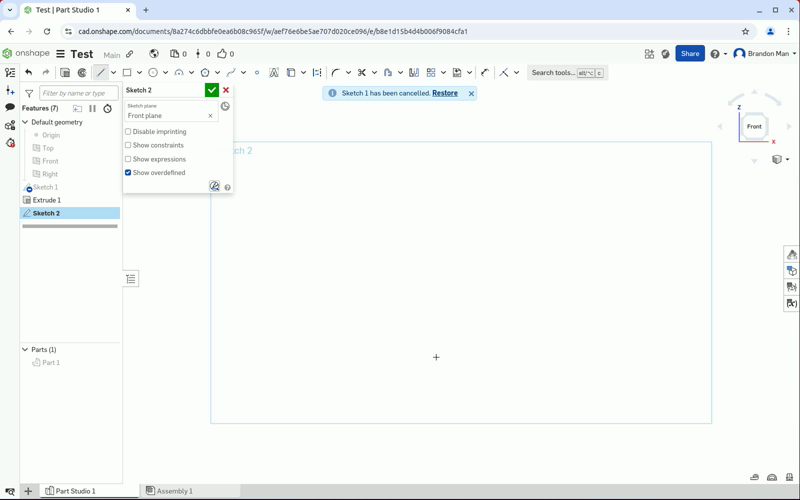
click(436, 356)
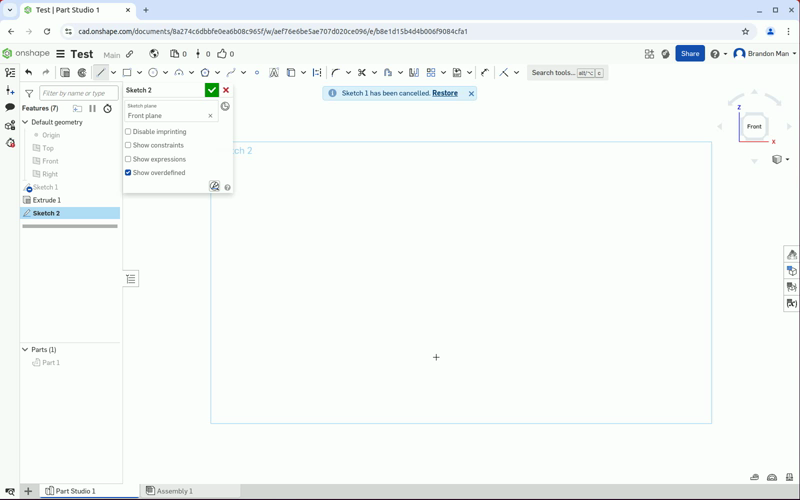
key_up(shift)
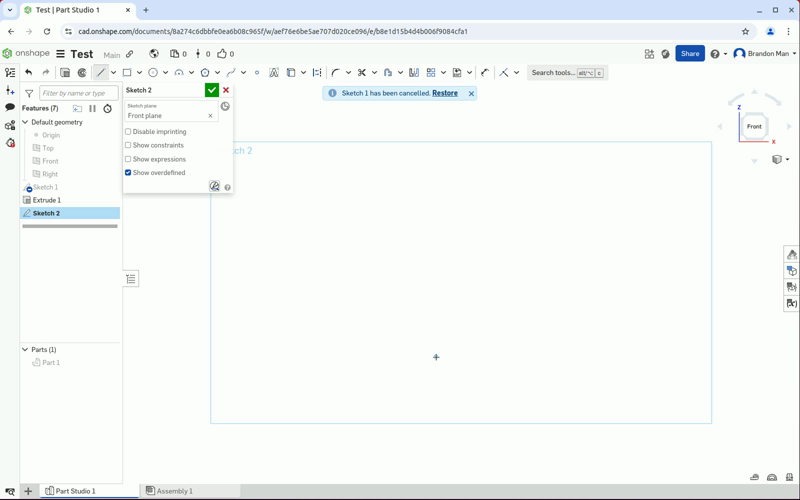
key_down(shift)
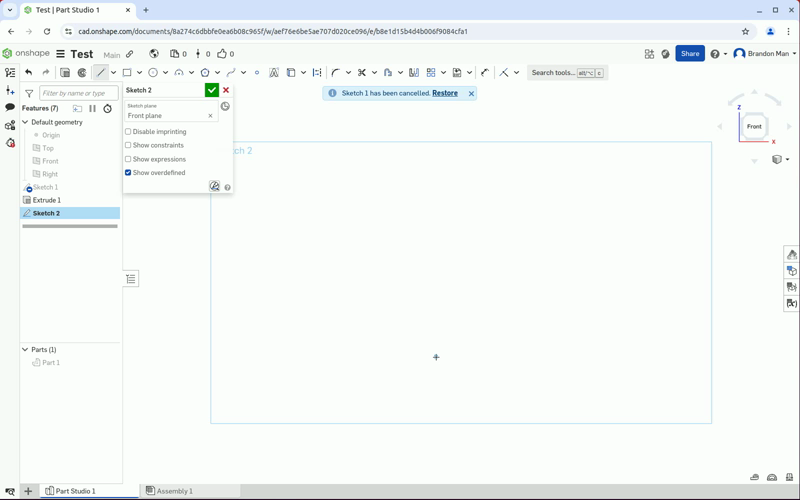
mouse_move(466, 356)
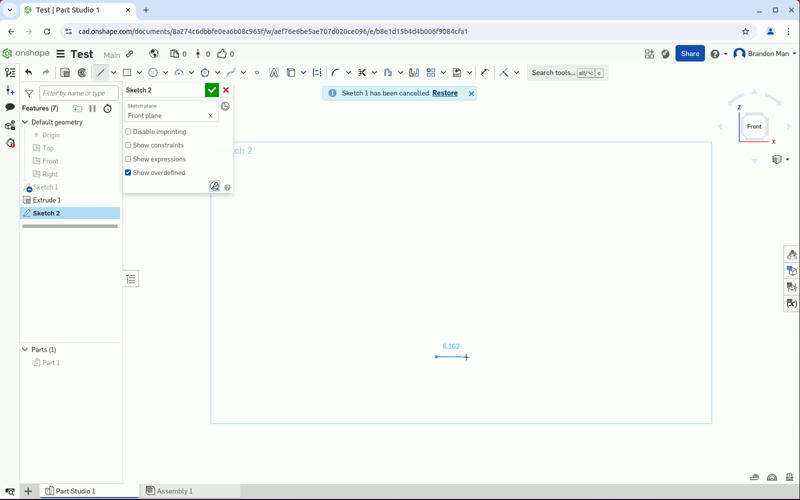
mouse_move(459, 356)
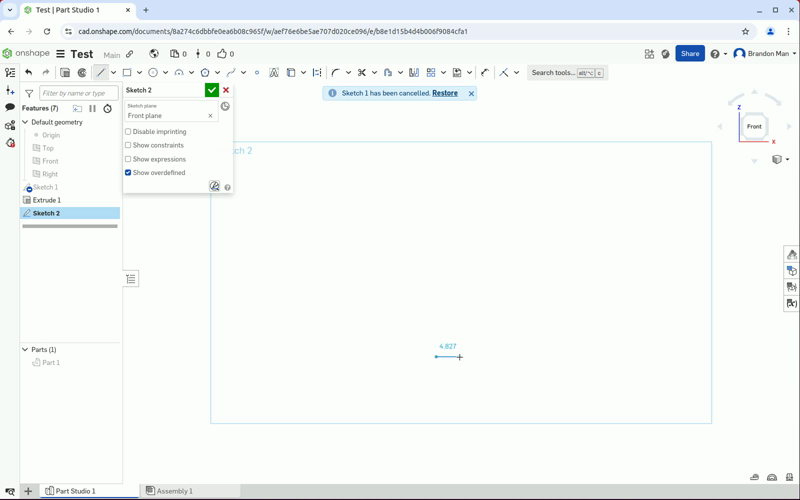
click(459, 356)
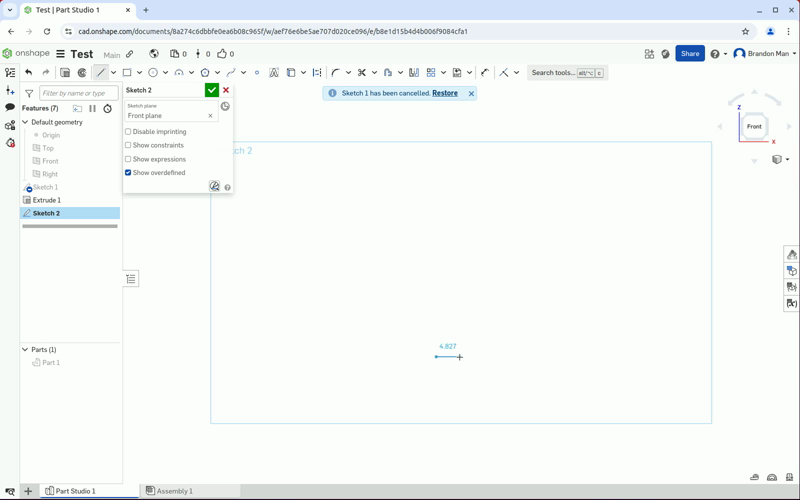
key_up(shift)
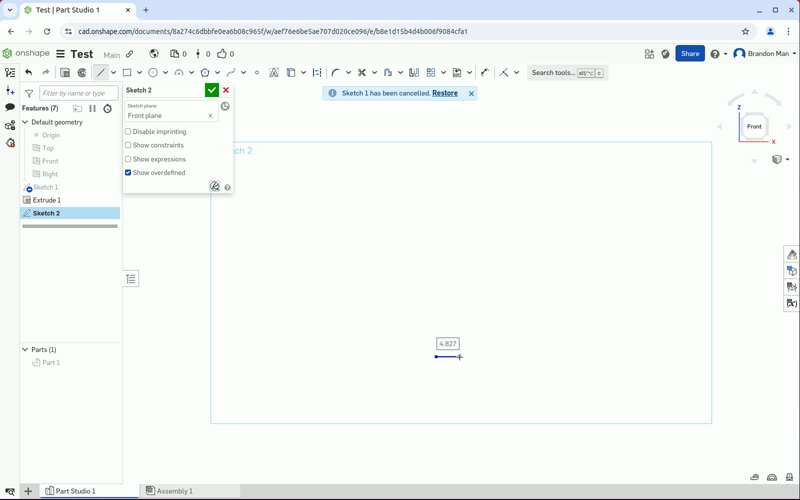
key_down(shift)
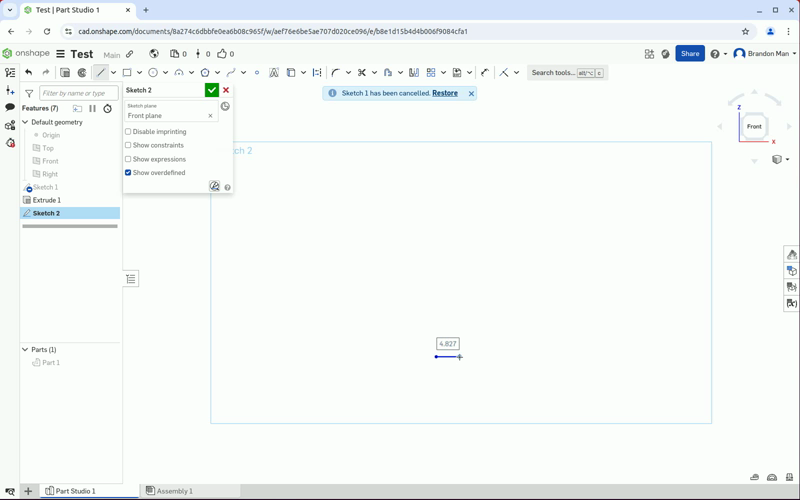
mouse_move(489, 356)
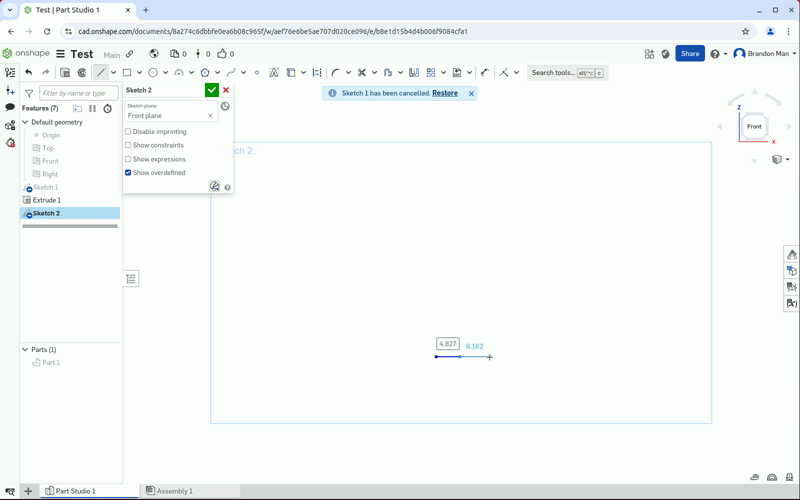
mouse_move(484, 356)
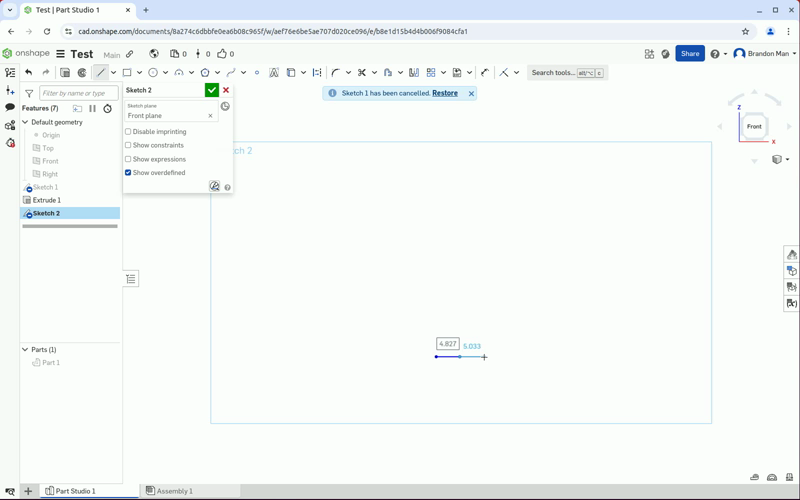
click(484, 356)
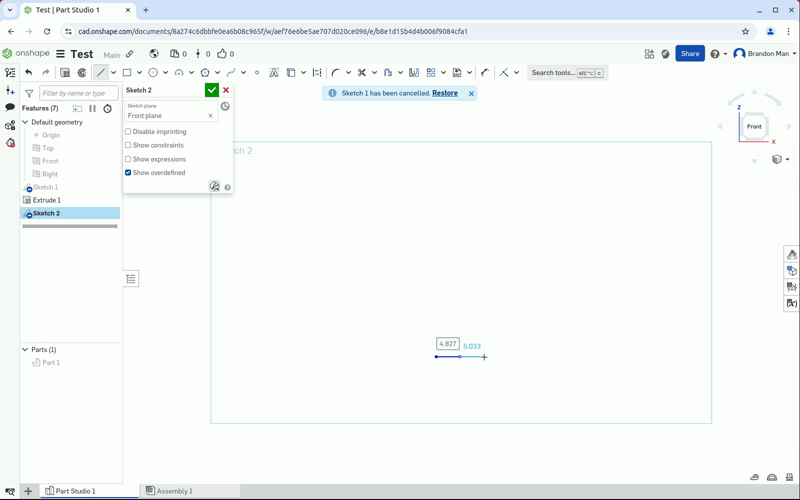
key_up(shift)
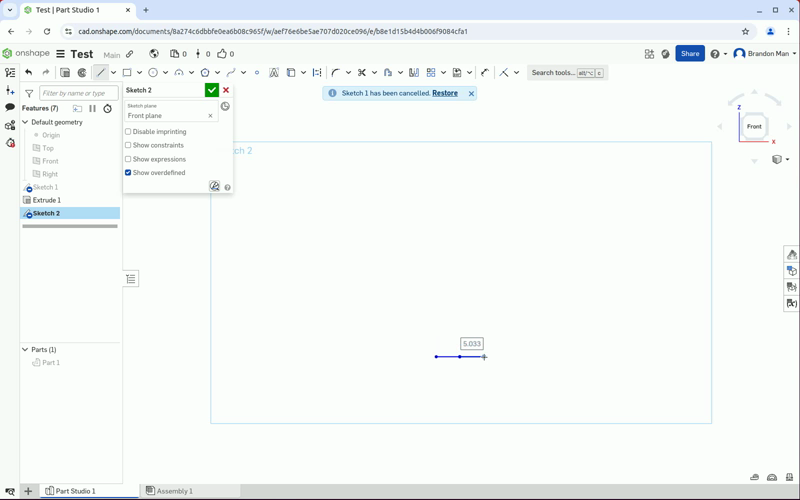
key_down(shift)
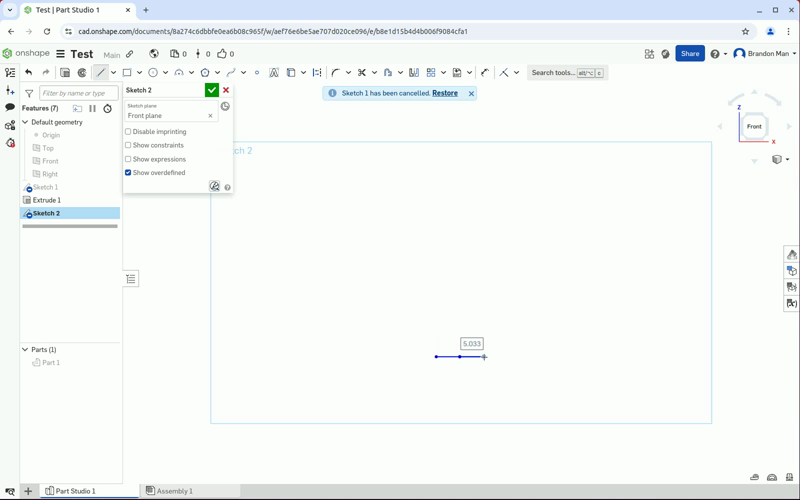
mouse_move(514, 356)
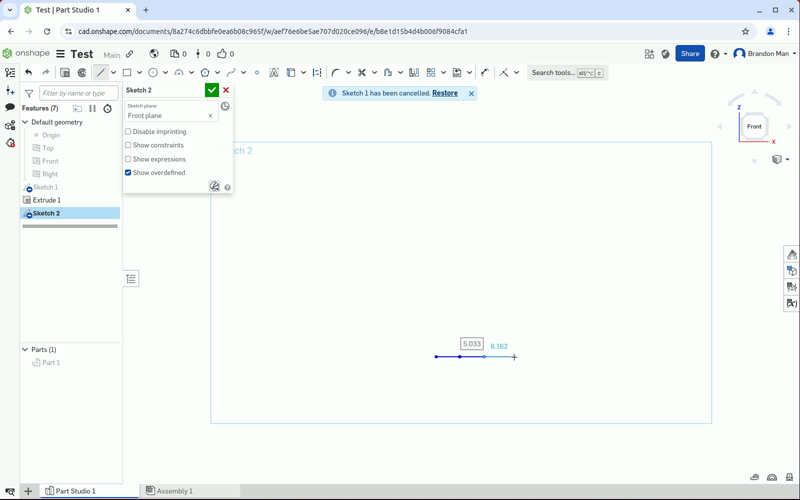
mouse_move(484, 316)
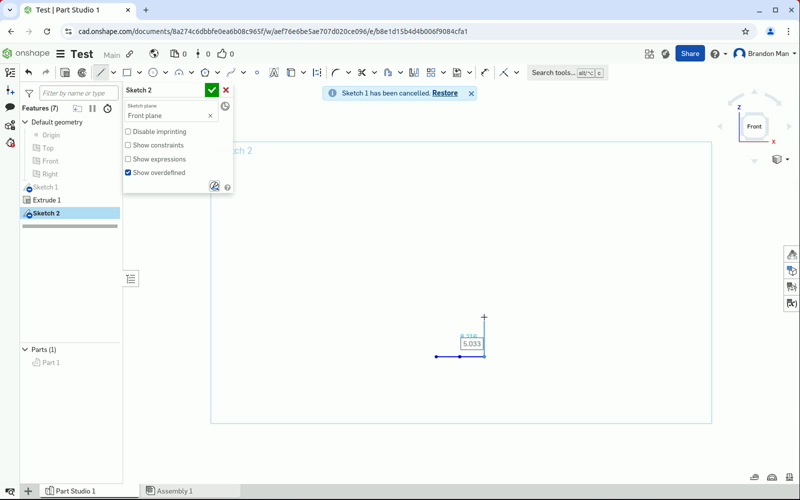
click(484, 316)
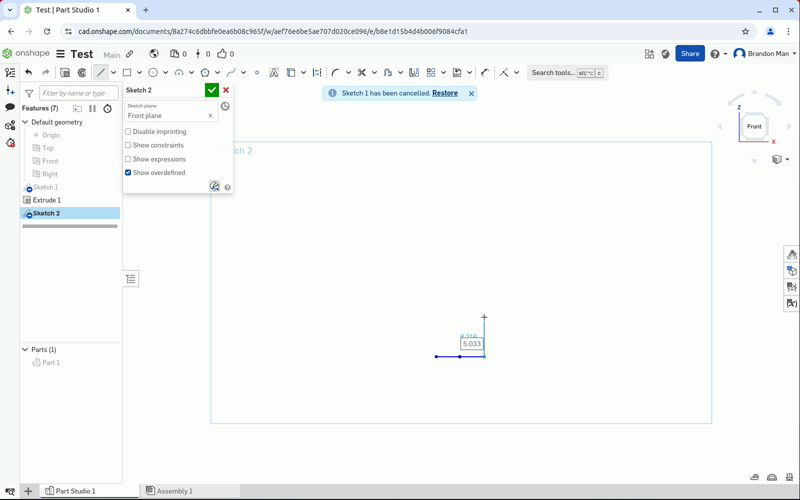
key_up(shift)
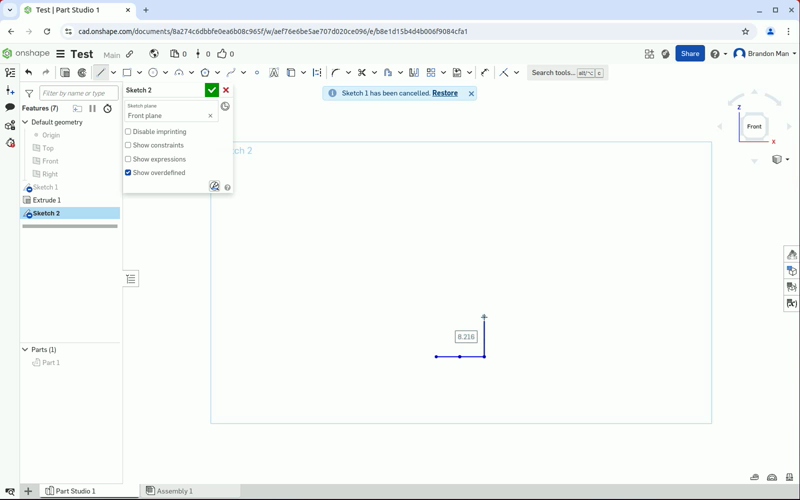
key_down(shift)
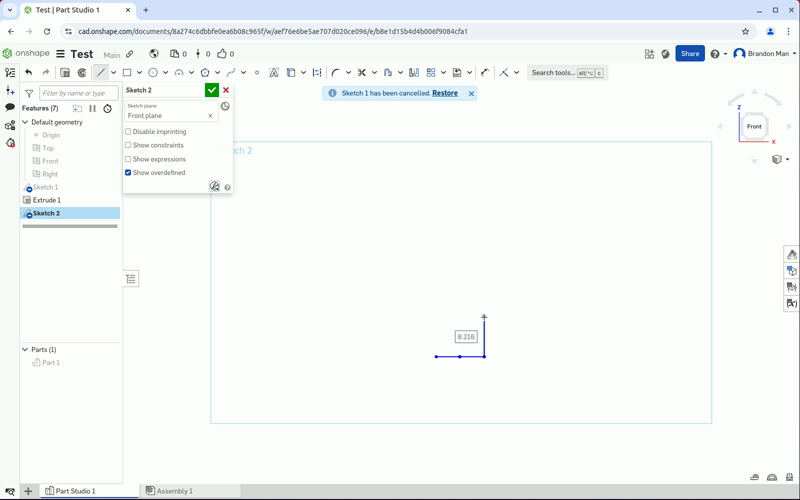
mouse_move(484, 209)
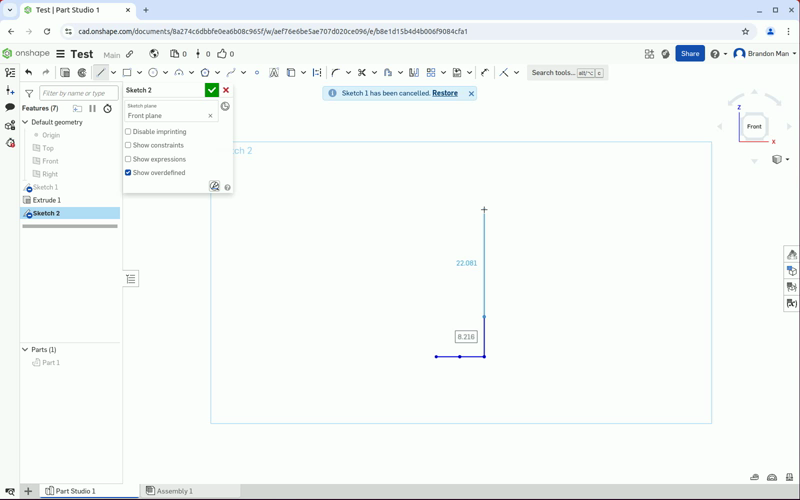
click(484, 209)
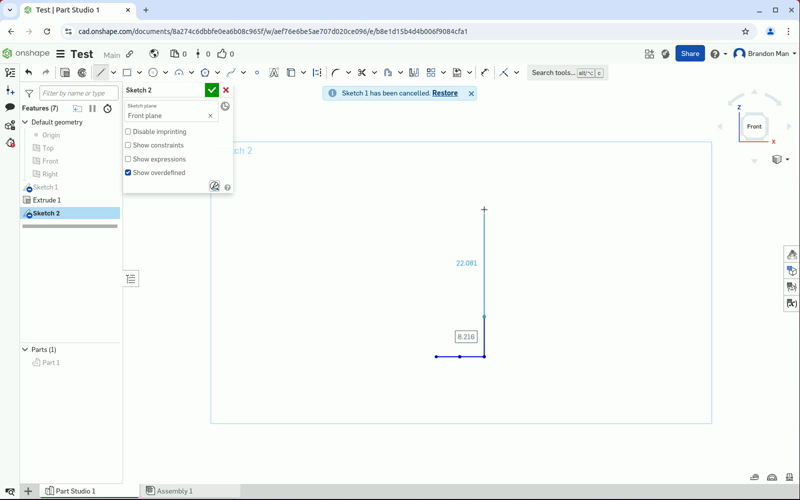
key_up(shift)
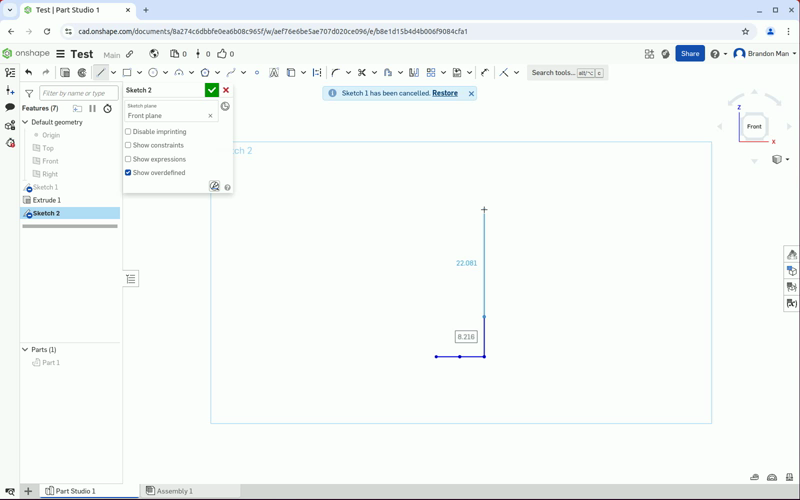
key_down(shift)
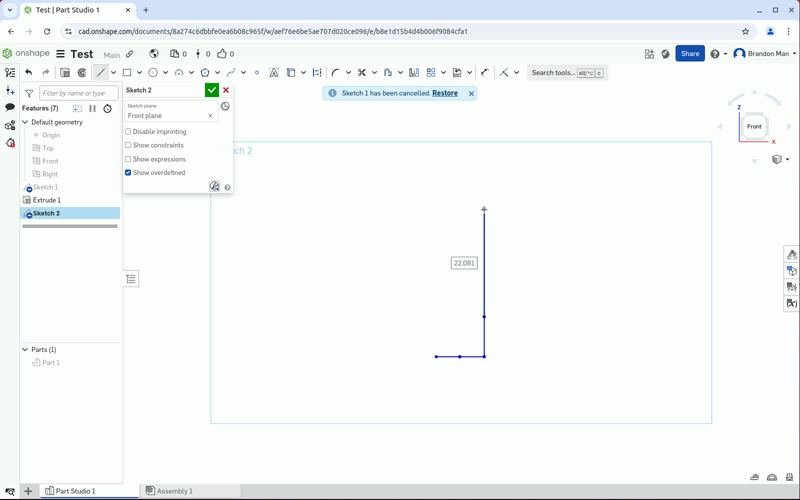
mouse_move(514, 209)
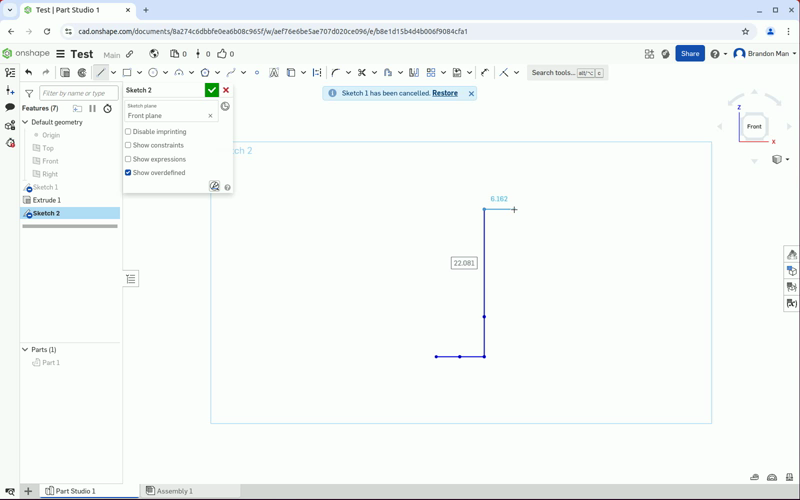
mouse_move(479, 209)
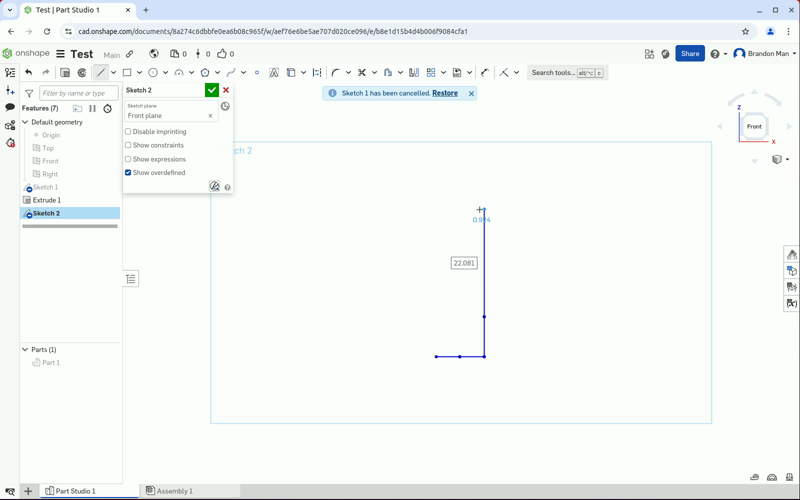
scroll(6)
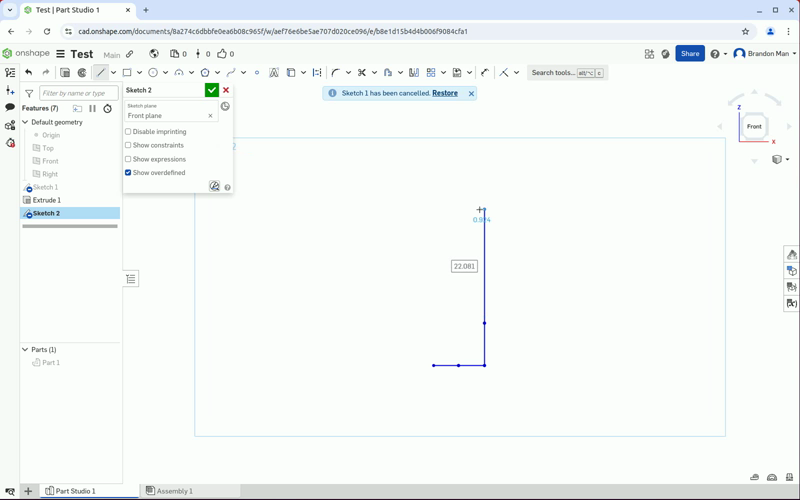
scroll(6)
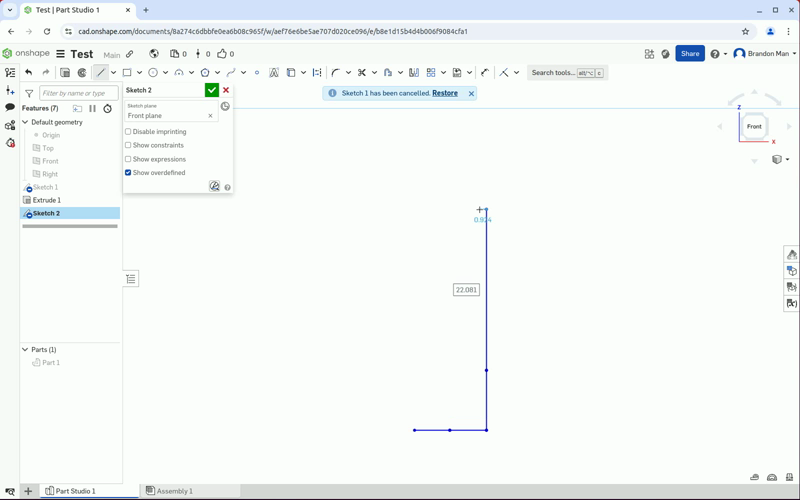
scroll(6)
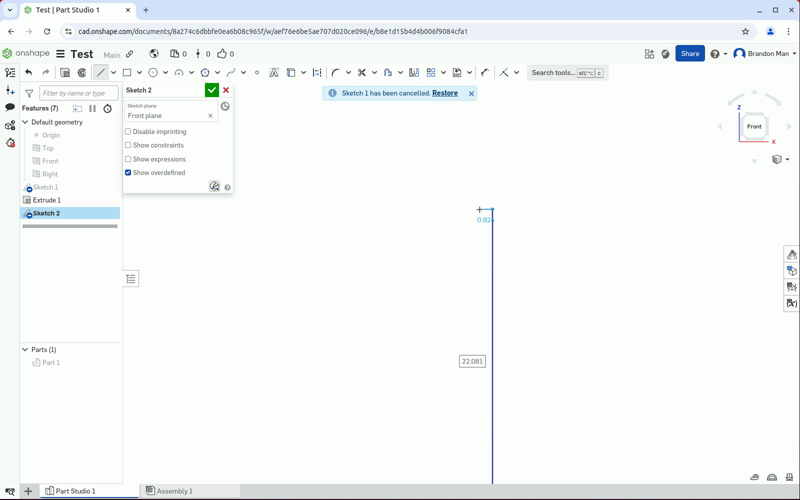
scroll(6)
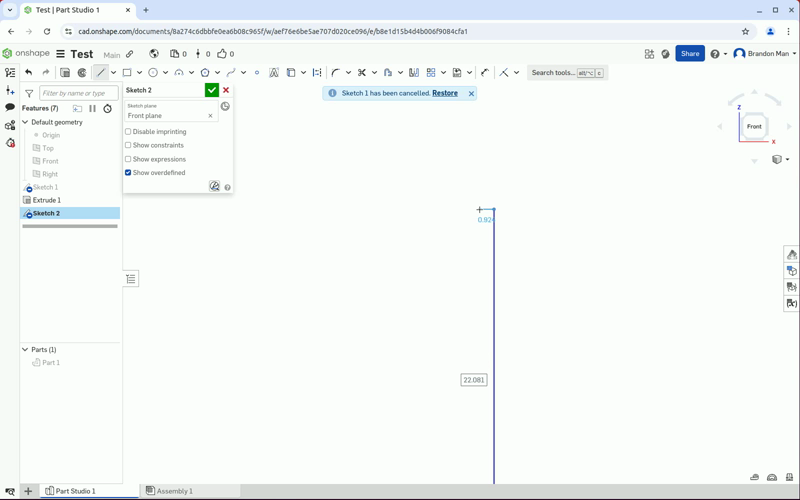
scroll(6)
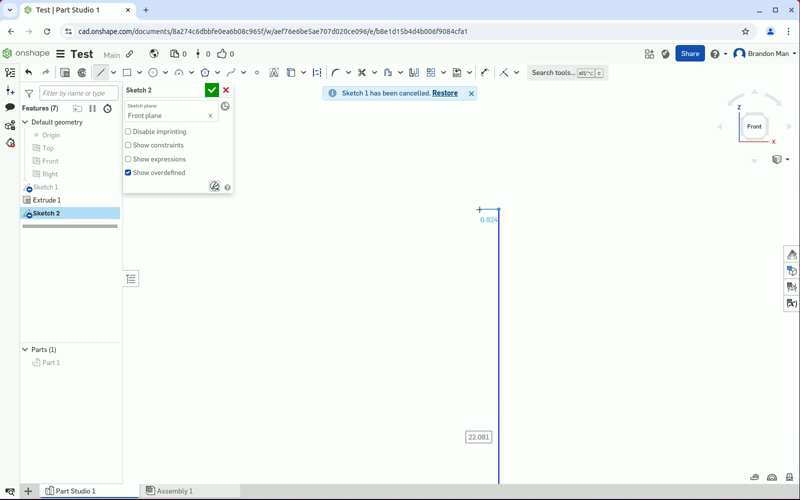
scroll(6)
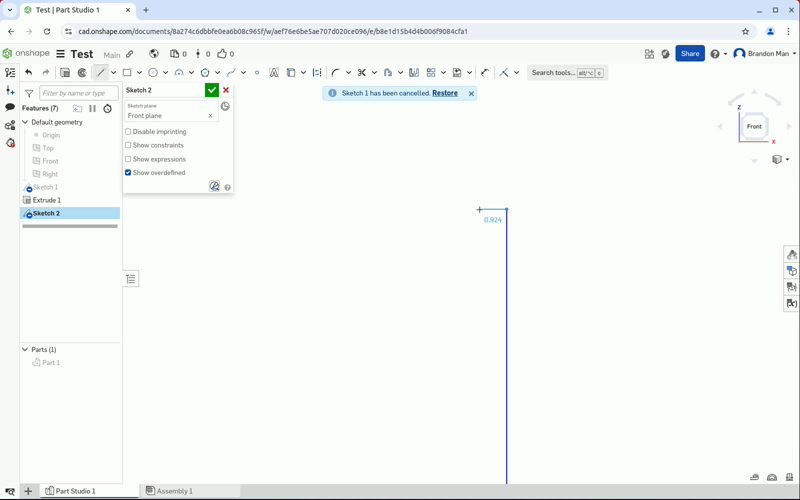
scroll(6)
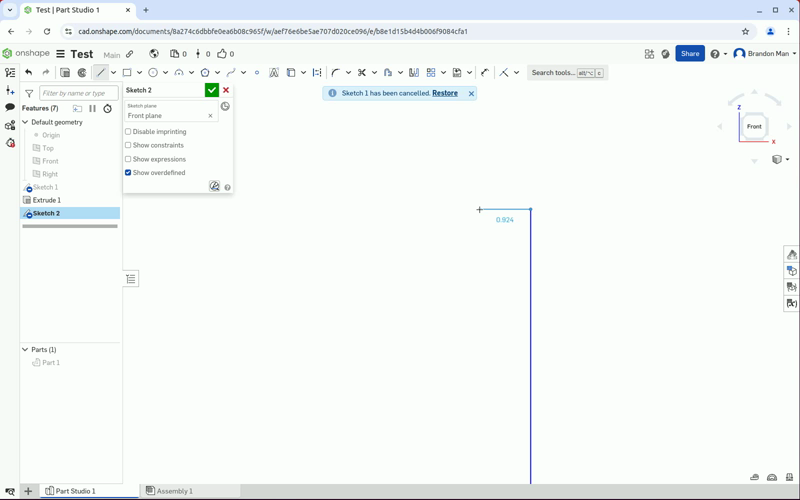
click(479, 209)
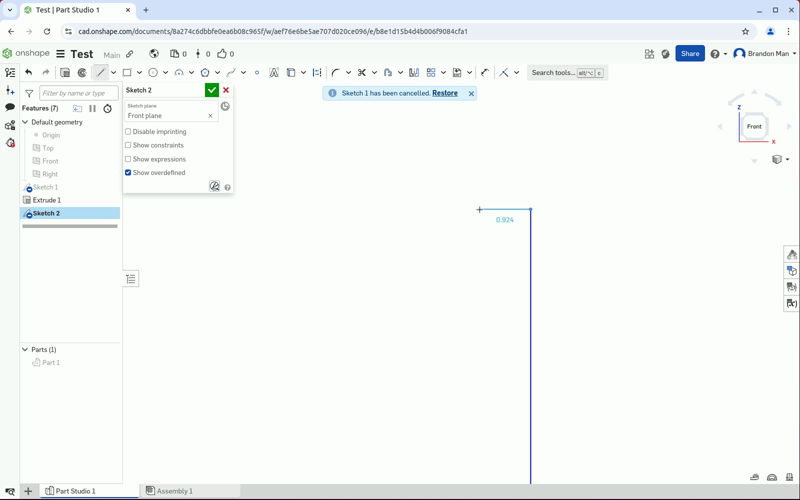
scroll(-6)
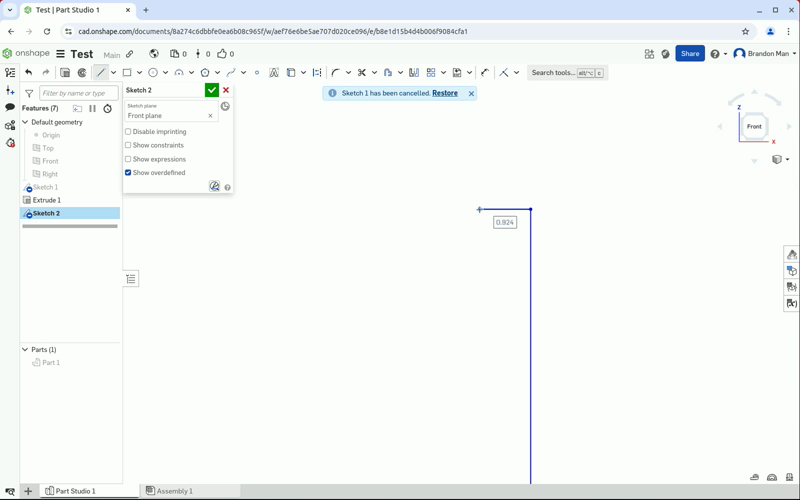
scroll(-6)
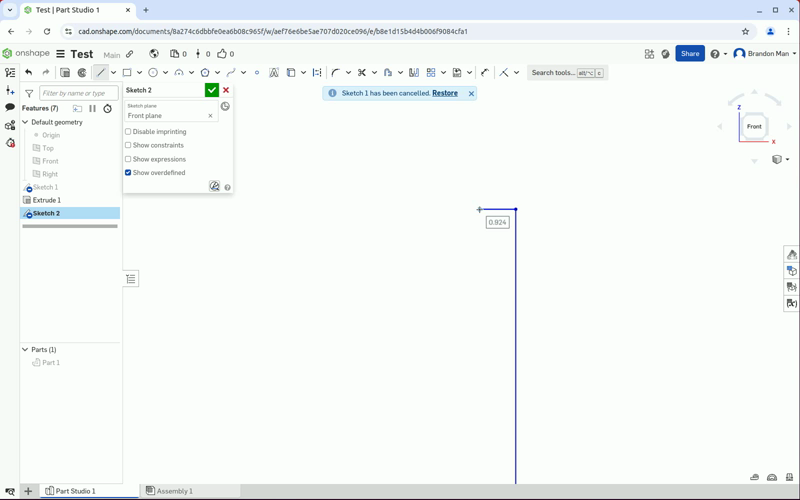
scroll(-6)
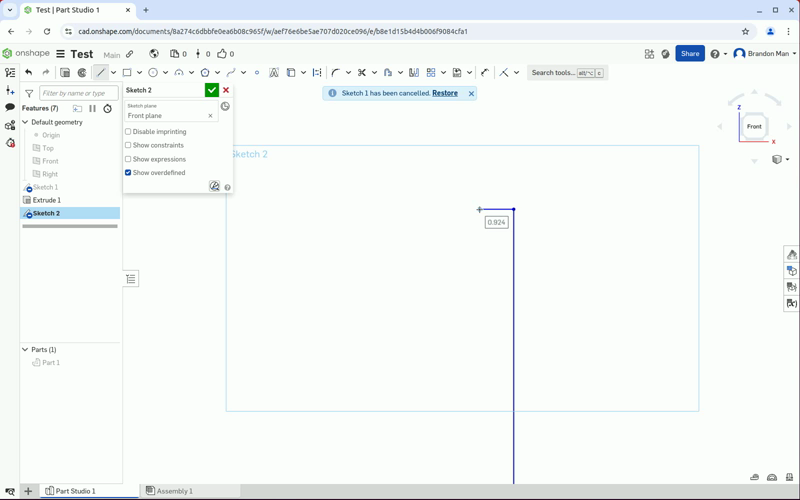
scroll(-6)
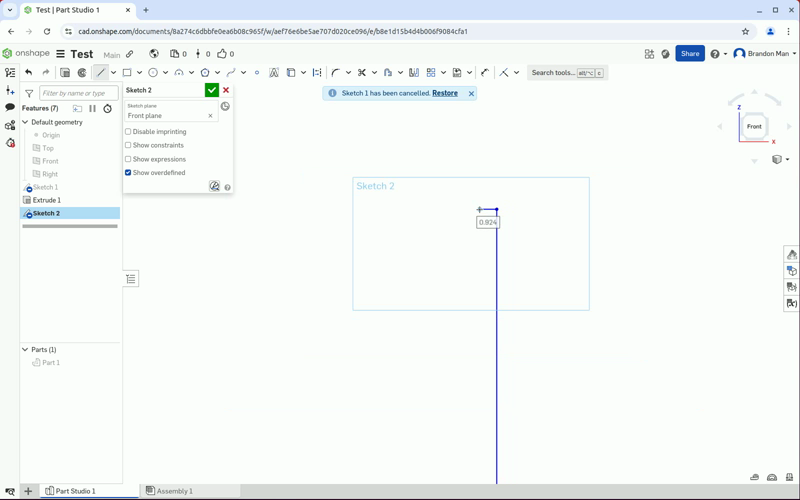
scroll(-6)
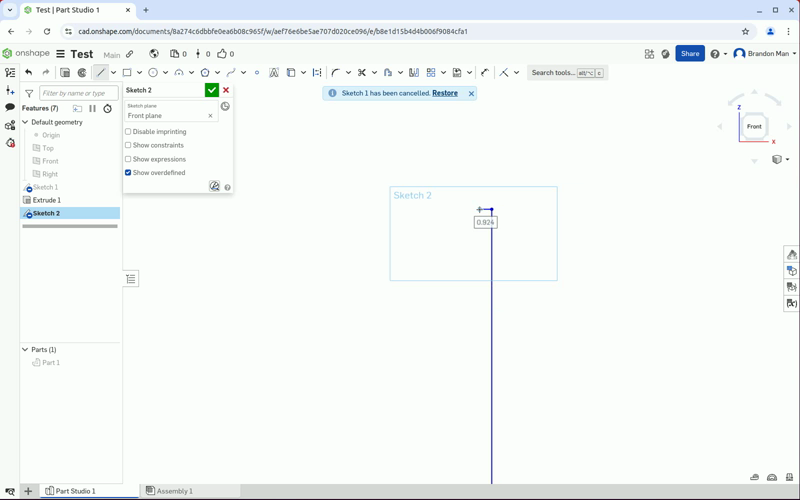
scroll(-6)
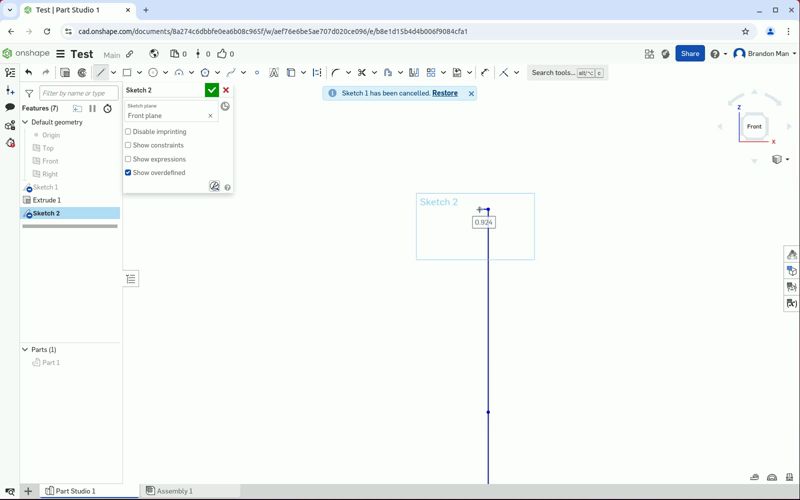
scroll(-6)
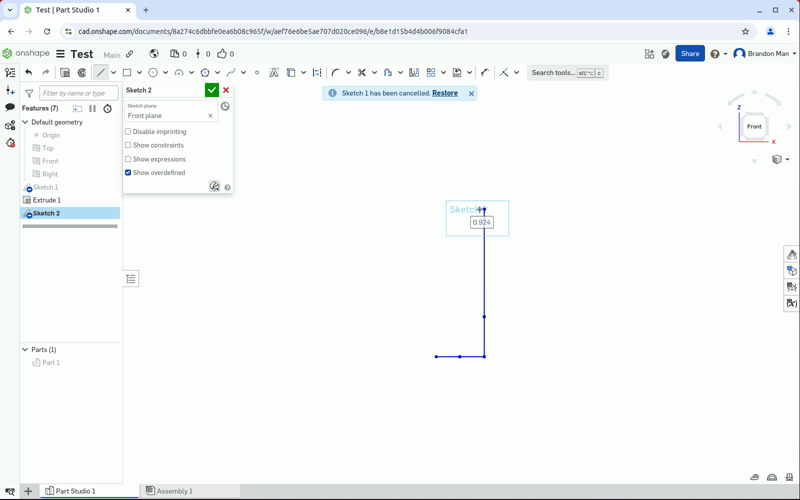
key_up(shift)
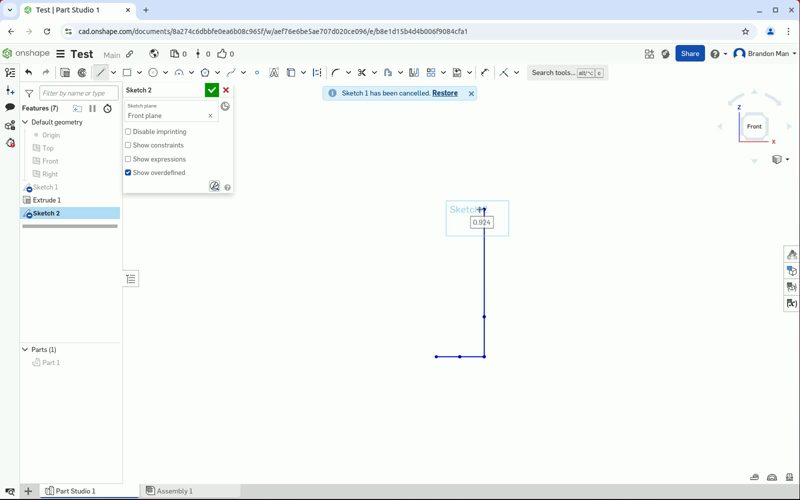
key_down(shift)
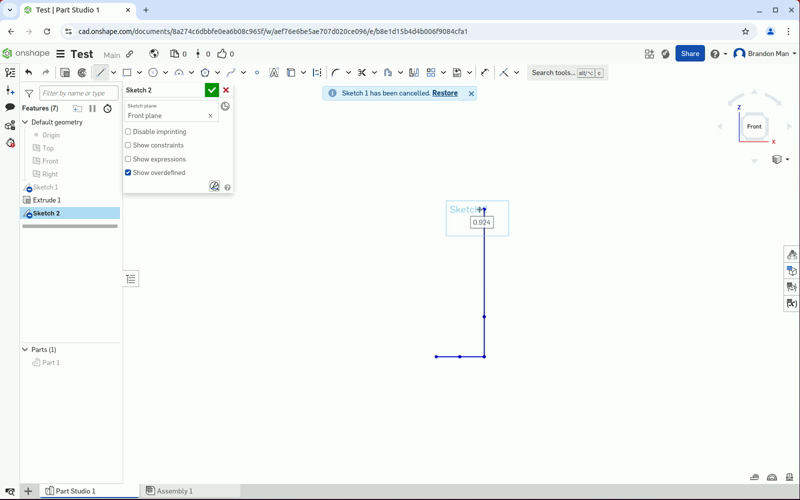
mouse_move(509, 209)
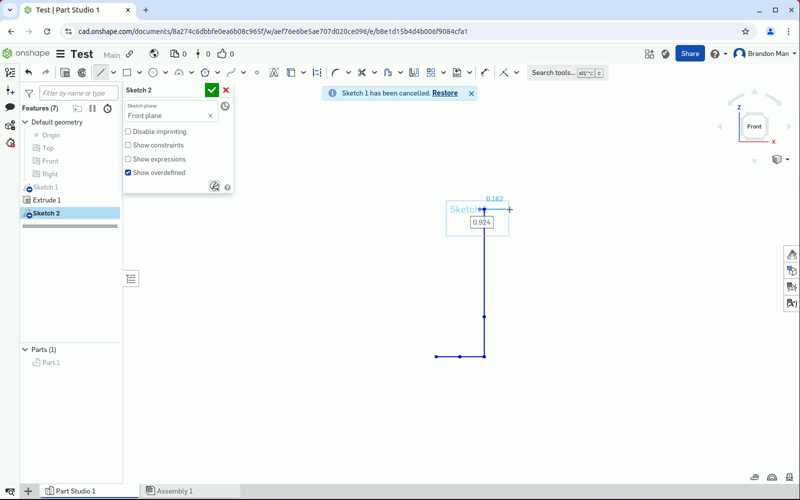
mouse_move(440, 209)
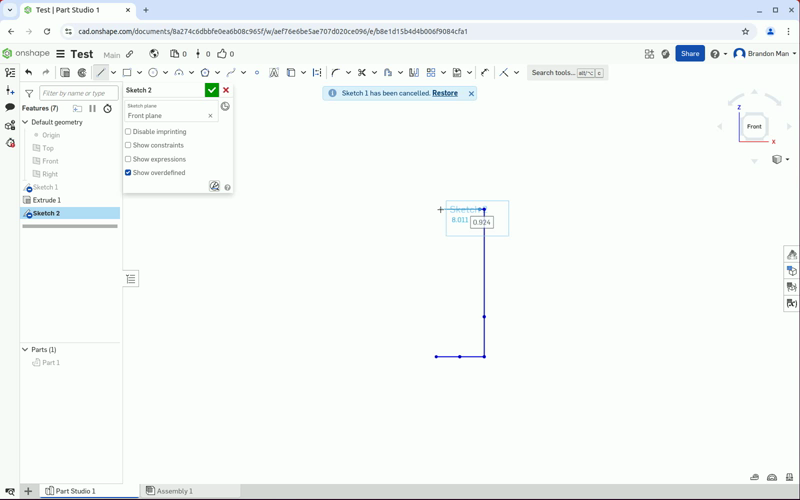
click(440, 209)
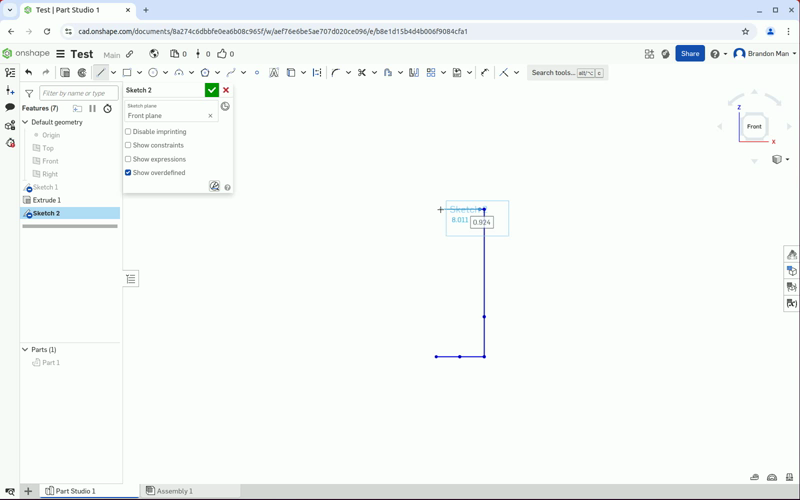
key_up(shift)
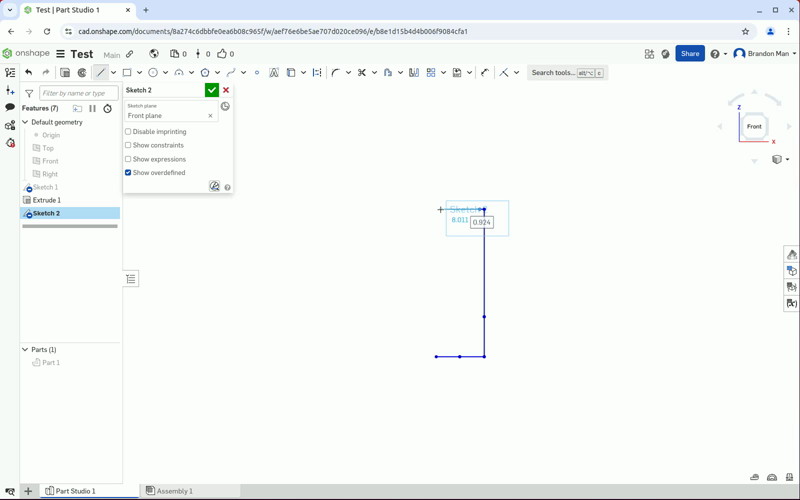
key_down(shift)
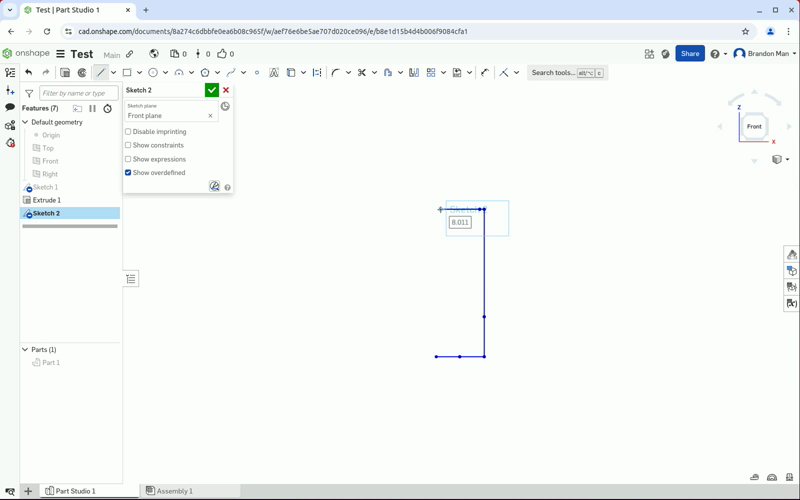
mouse_move(470, 209)
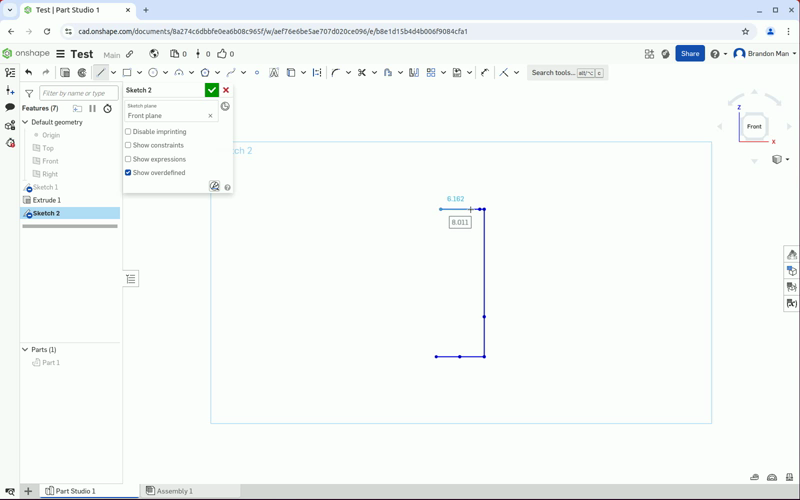
mouse_move(436, 209)
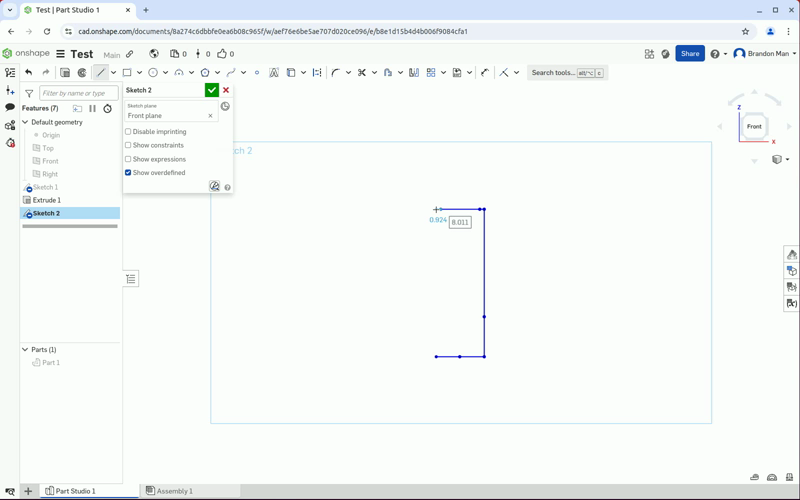
scroll(6)
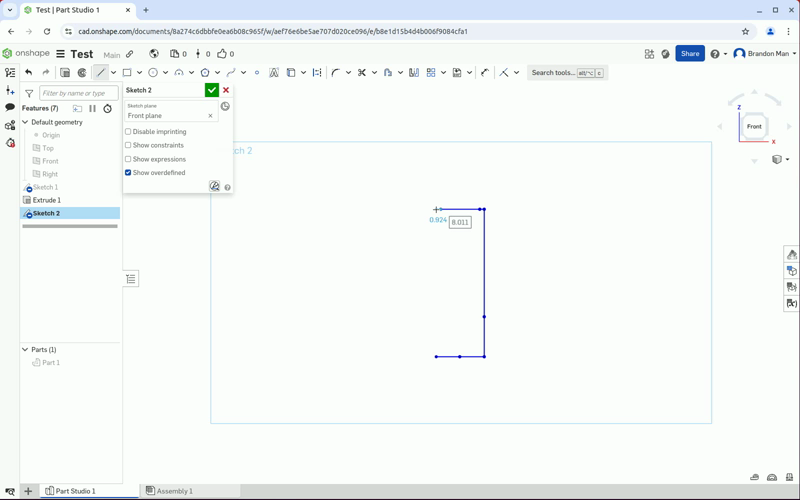
scroll(6)
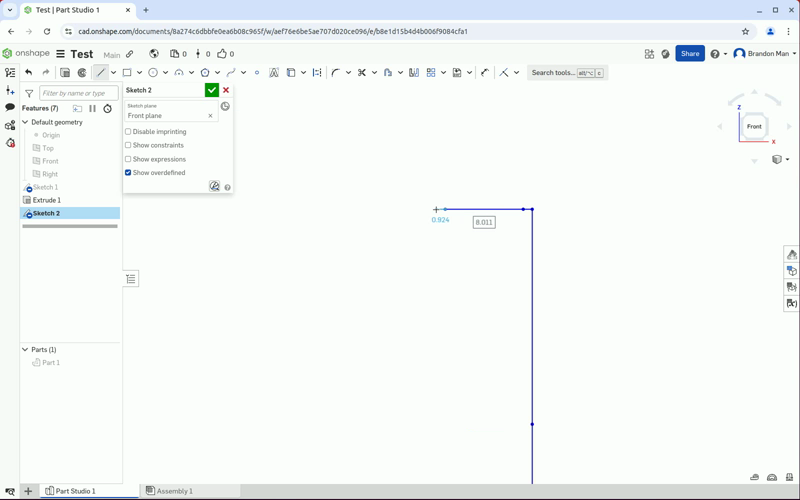
scroll(6)
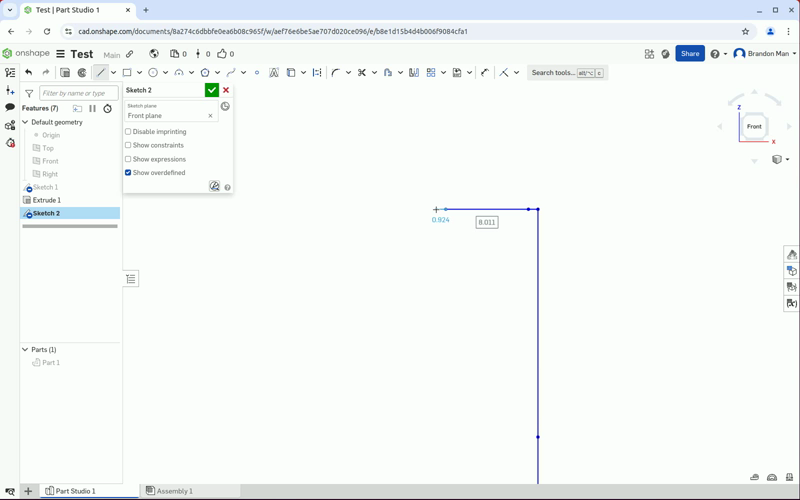
scroll(6)
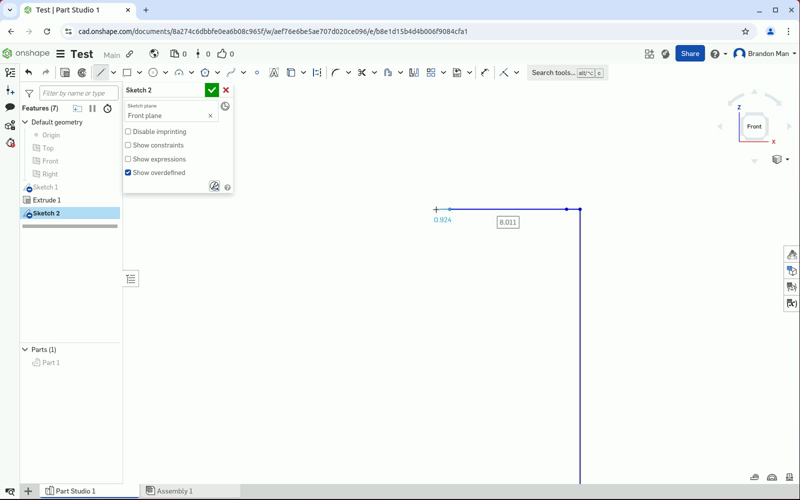
scroll(6)
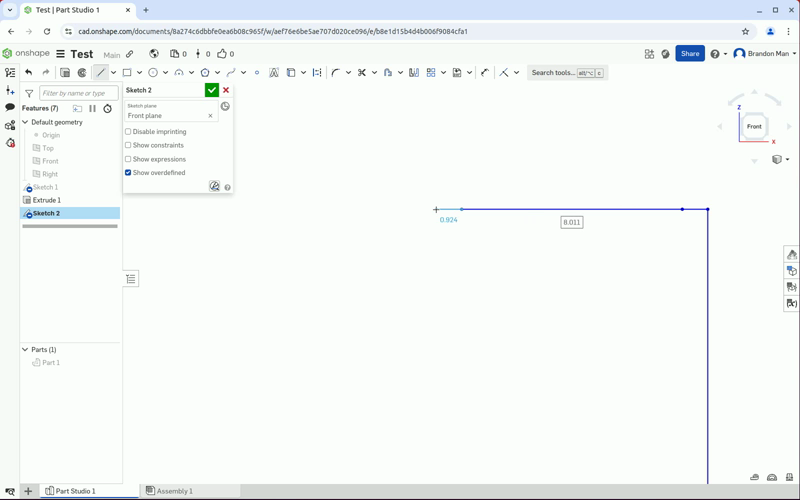
scroll(6)
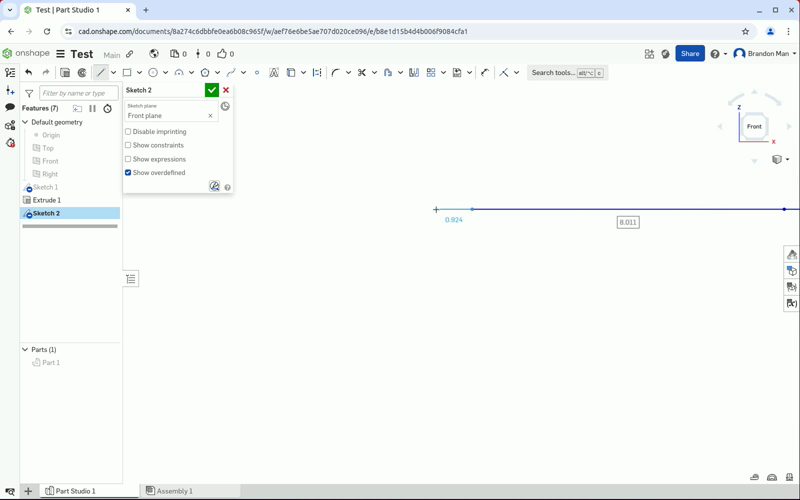
scroll(6)
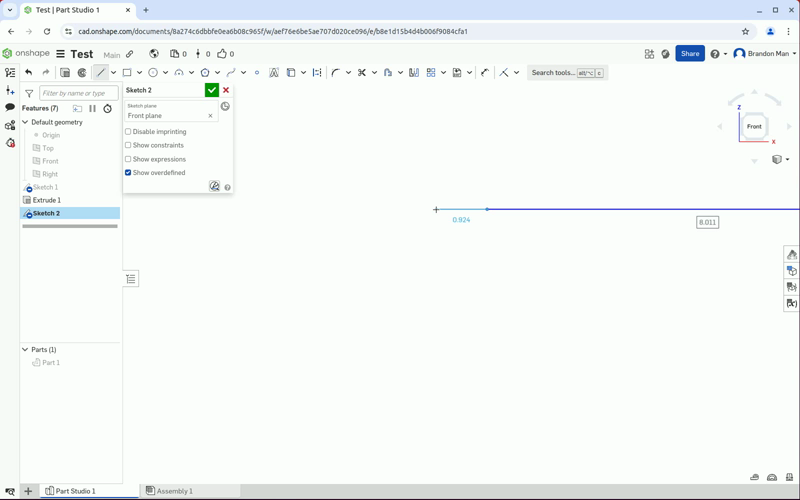
click(436, 209)
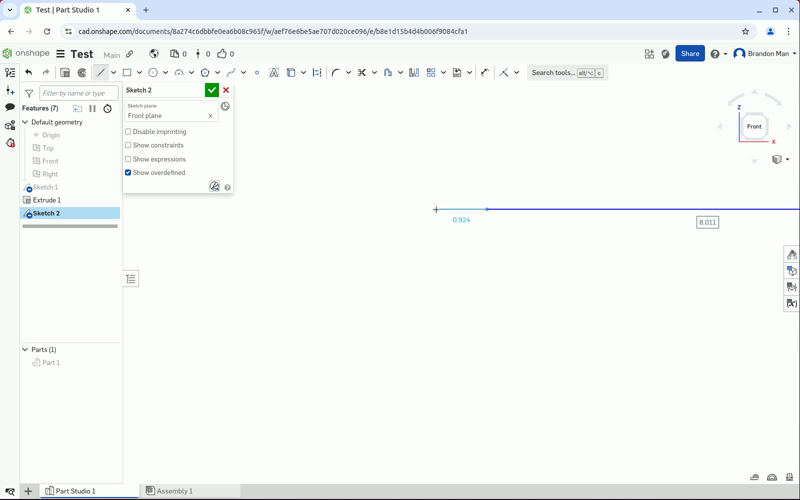
scroll(-6)
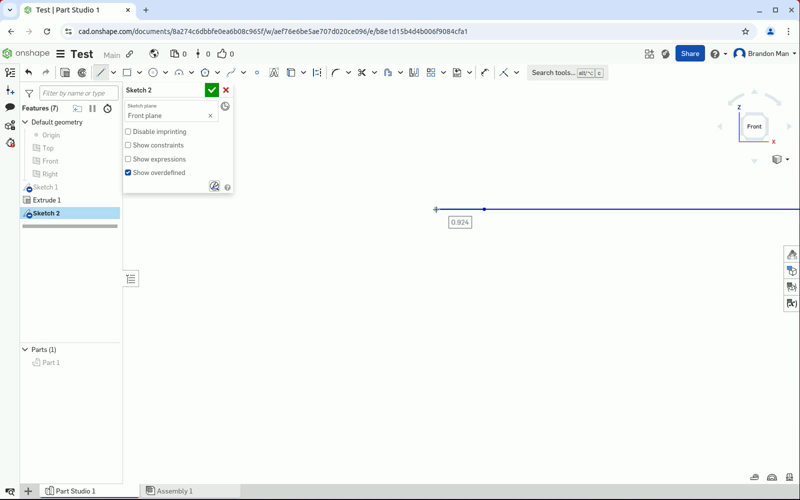
scroll(-6)
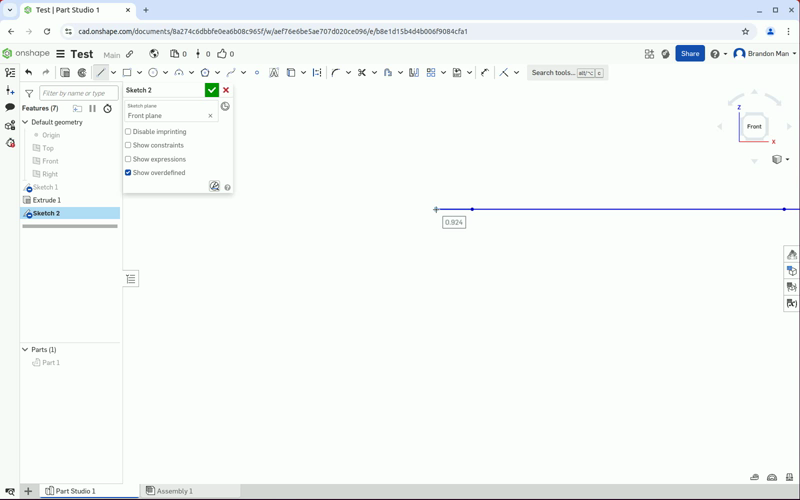
scroll(-6)
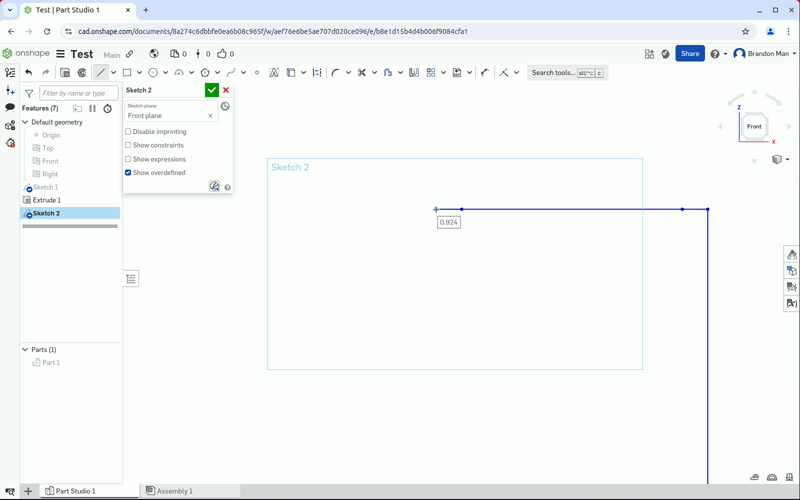
scroll(-6)
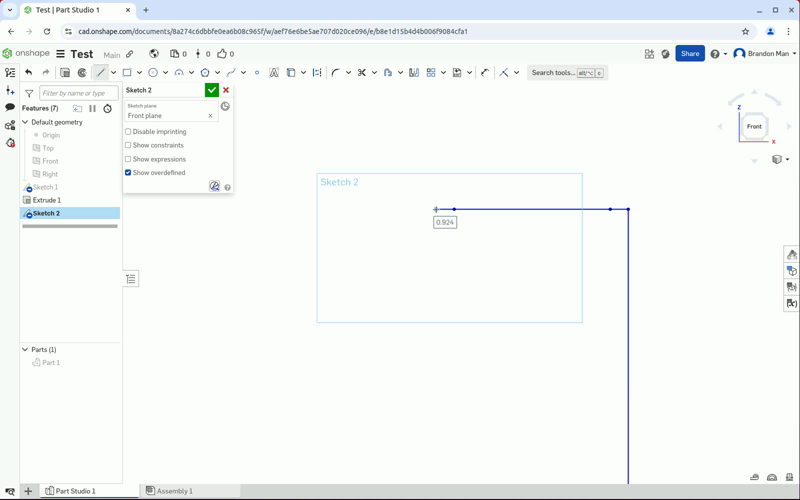
scroll(-6)
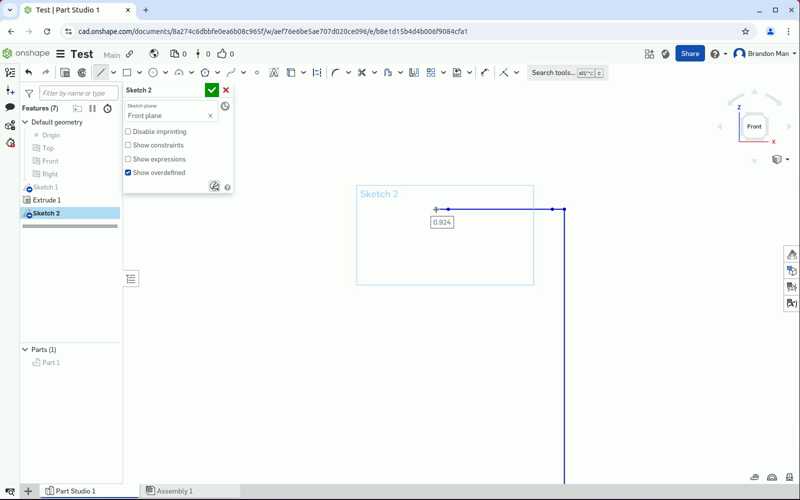
scroll(-6)
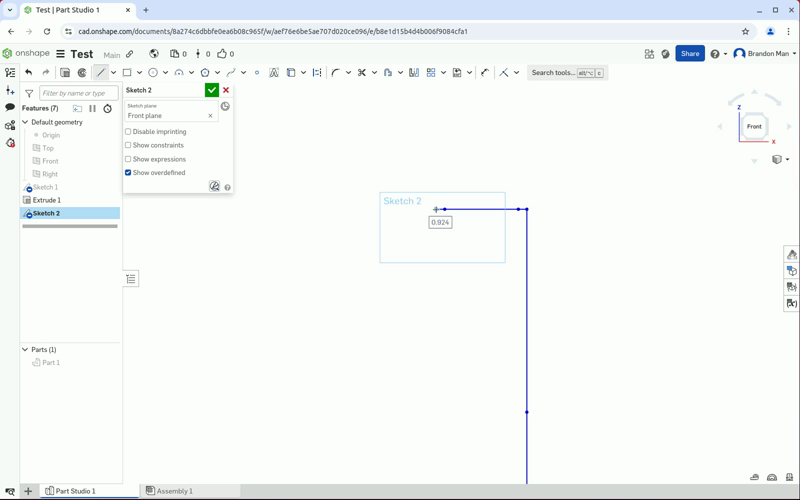
scroll(-6)
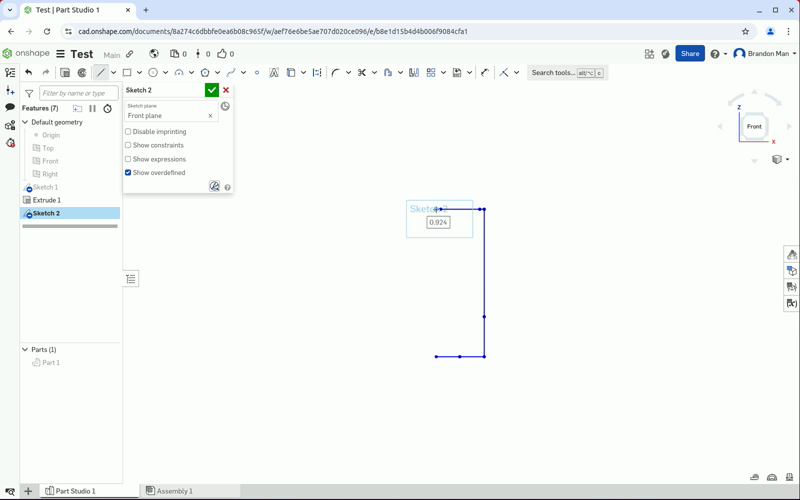
key_up(shift)
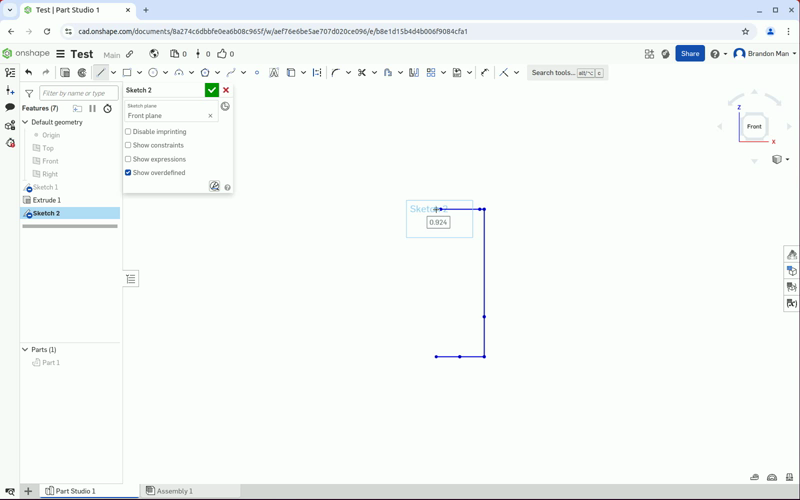
key_down(shift)
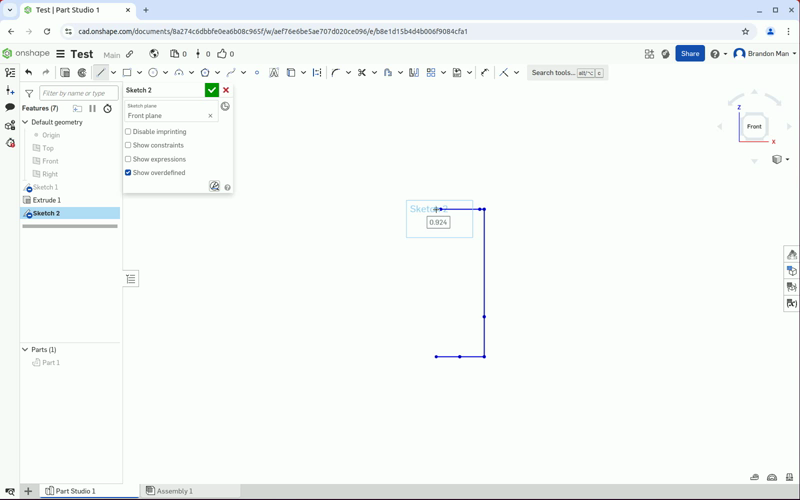
mouse_move(436, 316)
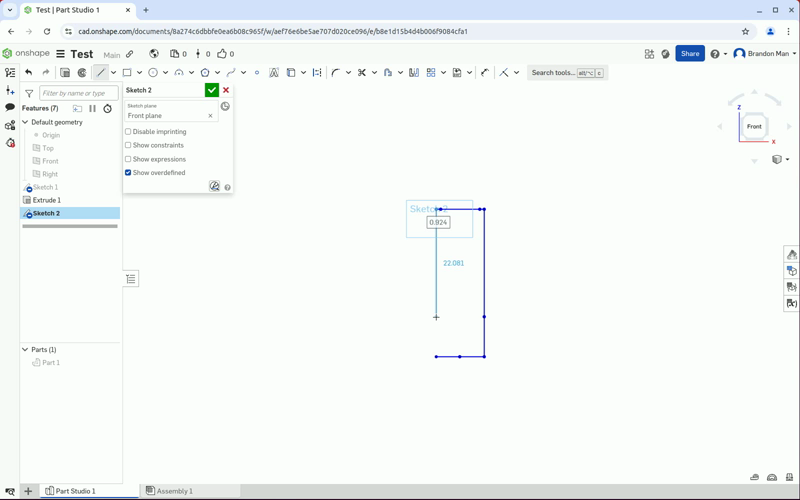
click(436, 316)
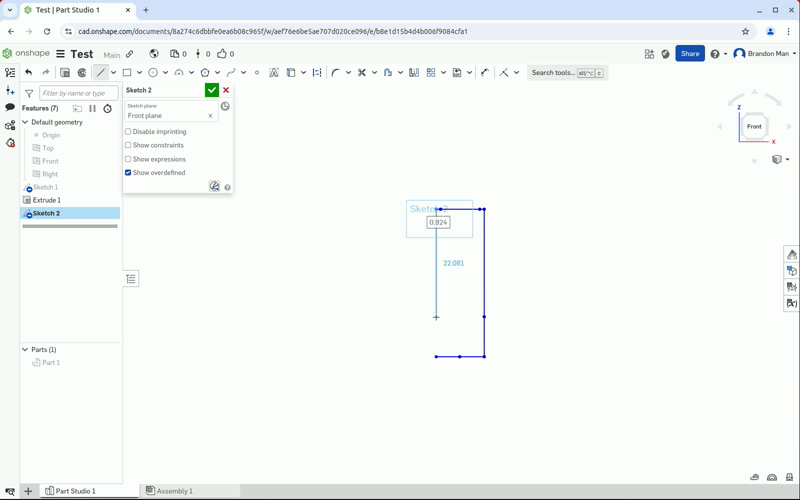
key_up(shift)
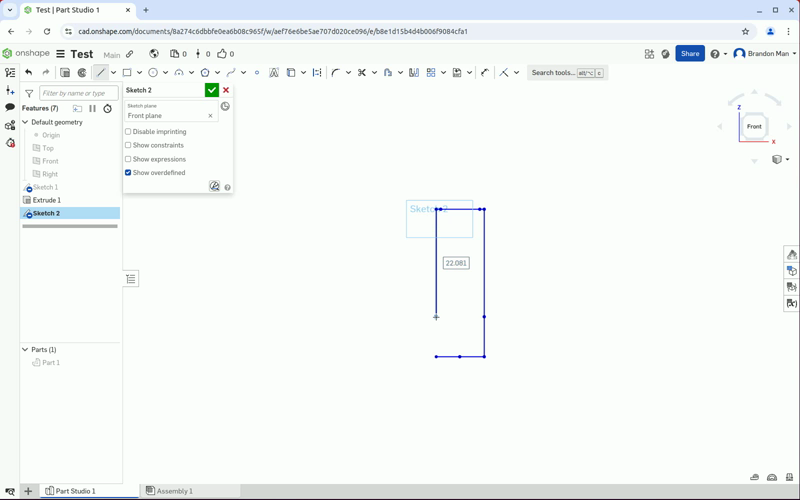
mouse_move(466, 316)
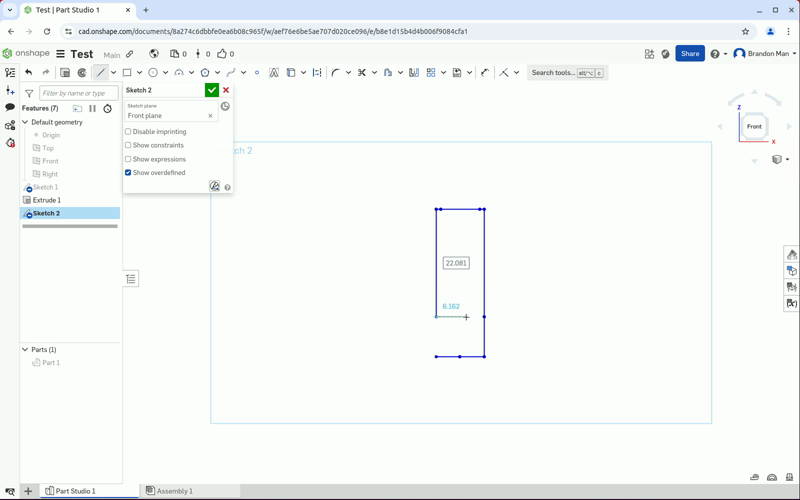
key_down(shift)
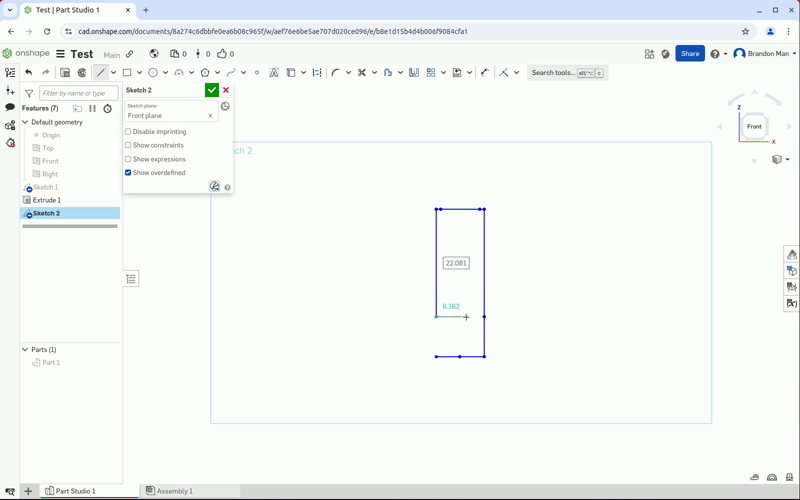
mouse_move(436, 356)
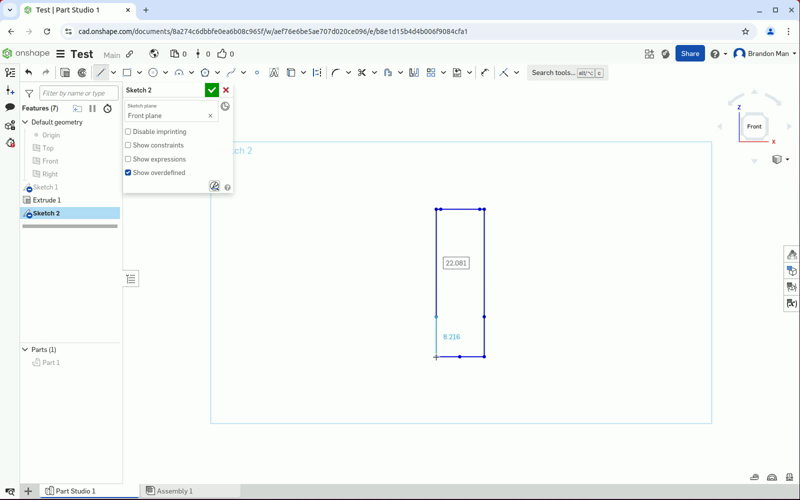
key_up(shift)
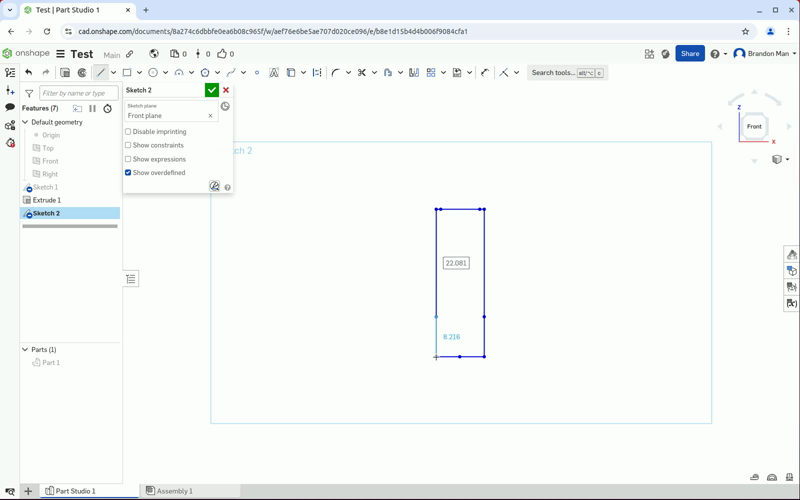
click(436, 356)
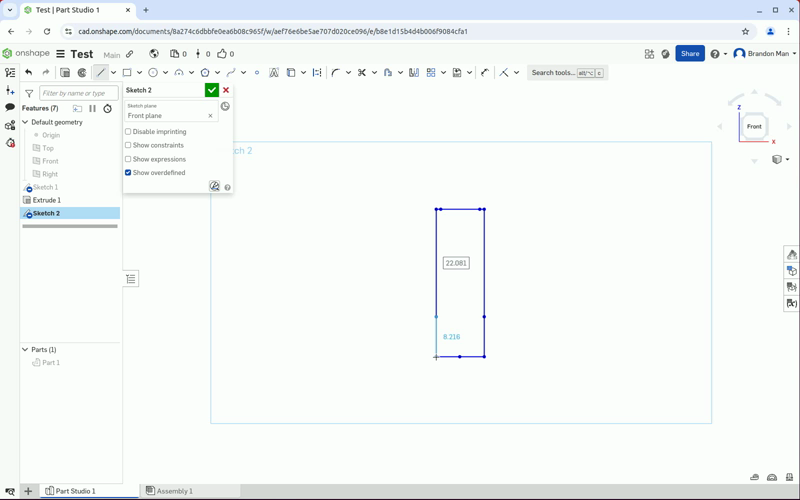
key(esc)
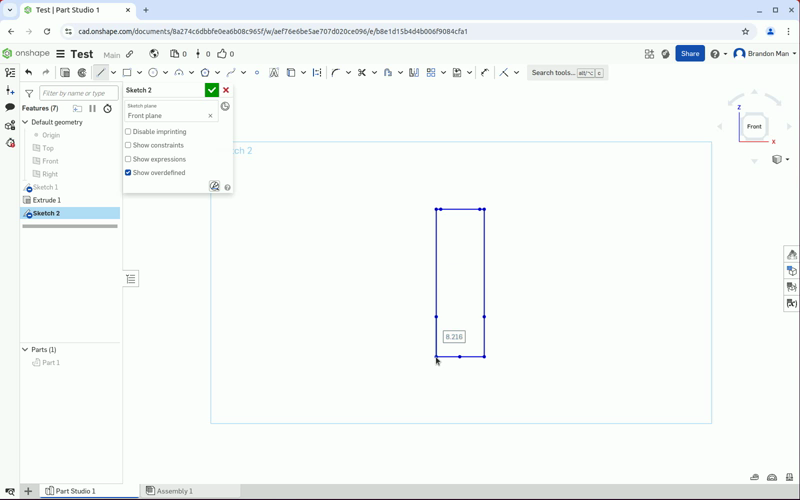
mouse_move(453, 255)
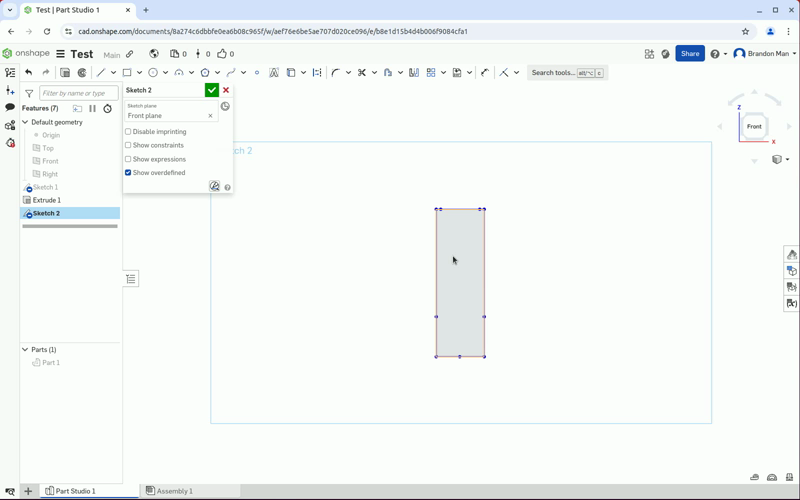
click(453, 255)
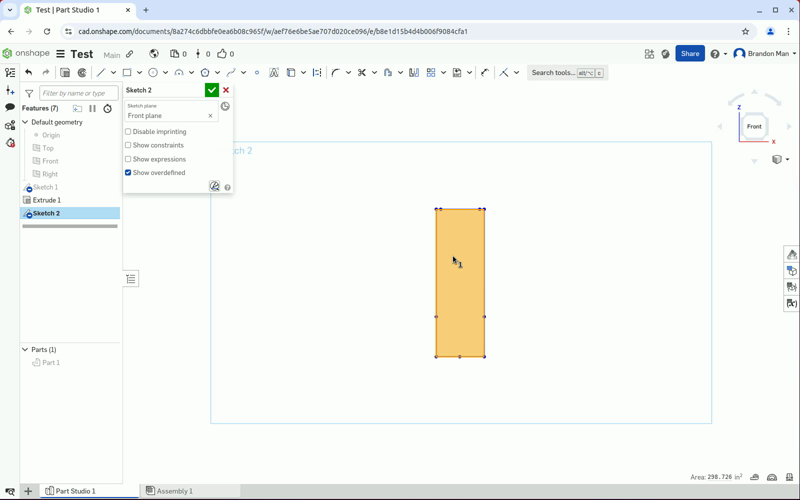
mouse_move(73, 352)
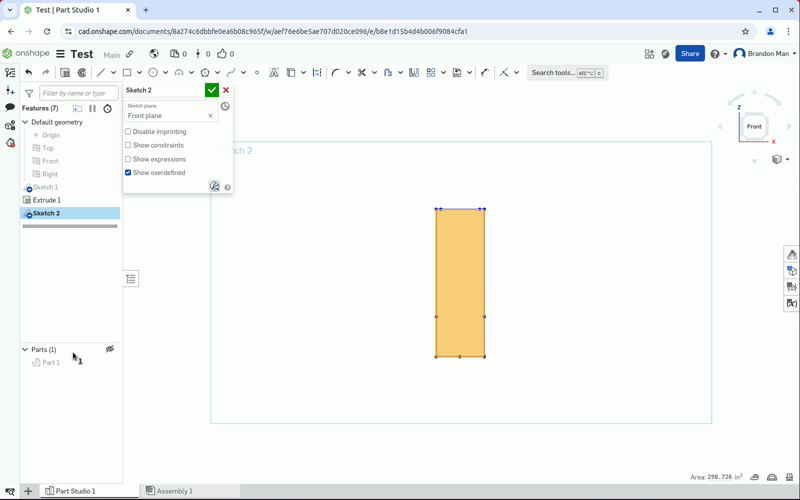
key(shift+y)
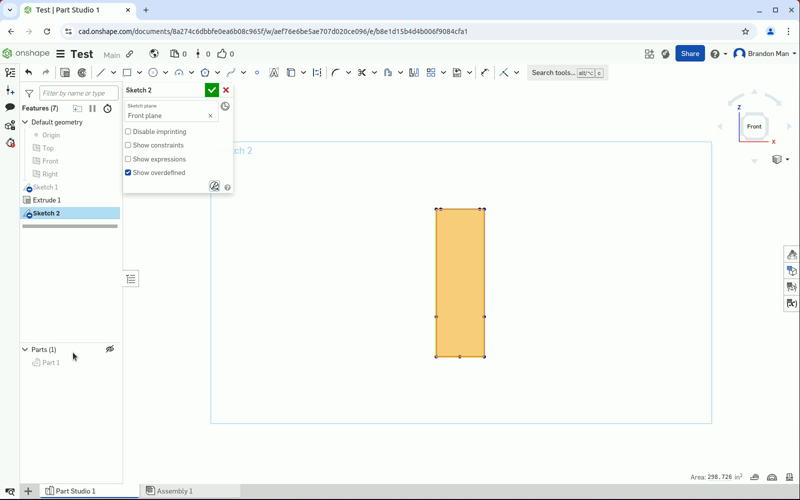
key(shift+e)
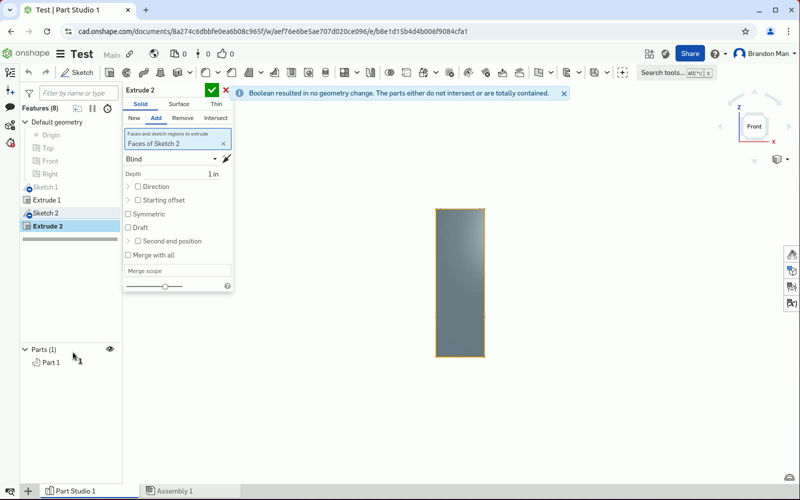
mouse_move(143, 106)
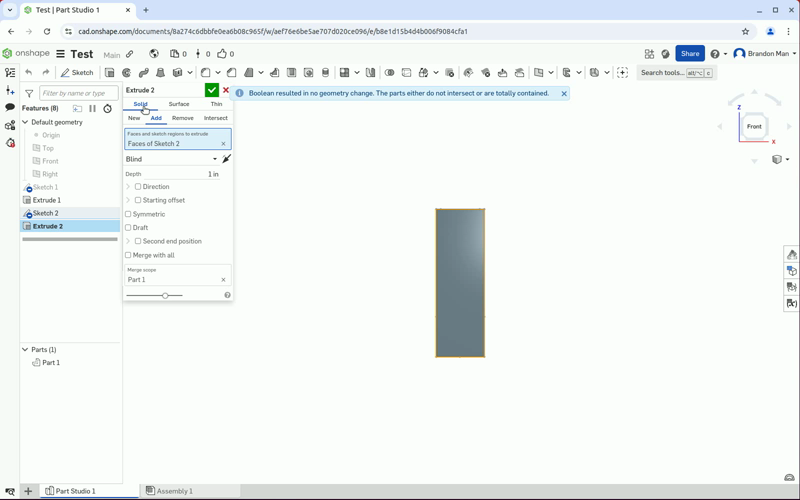
click(143, 106)
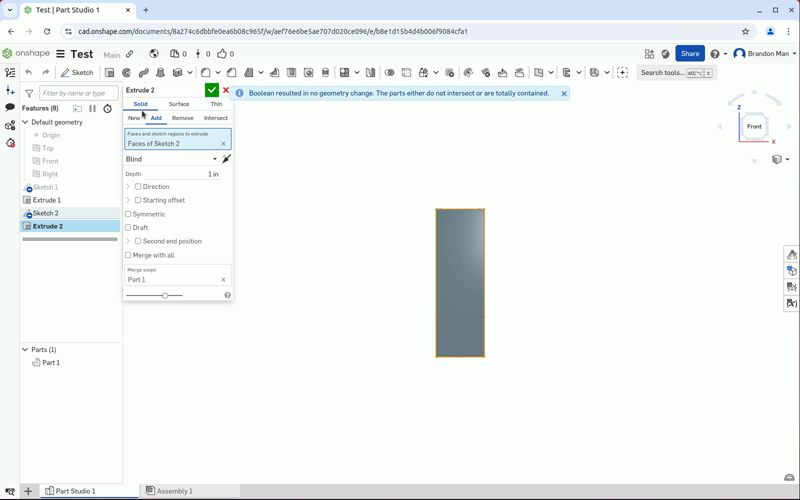
mouse_move(137, 120)
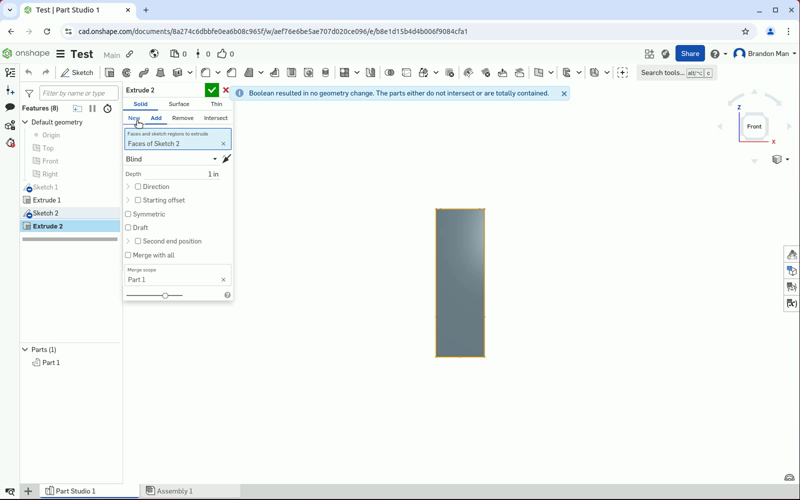
click(137, 120)
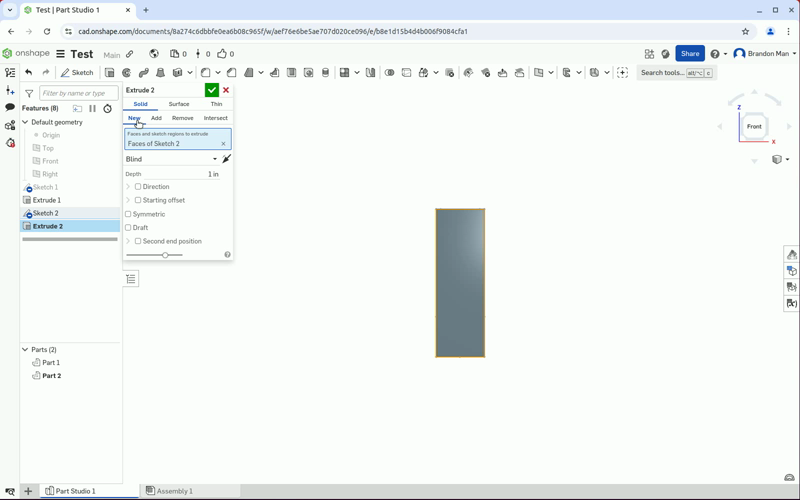
key(tab, 4)
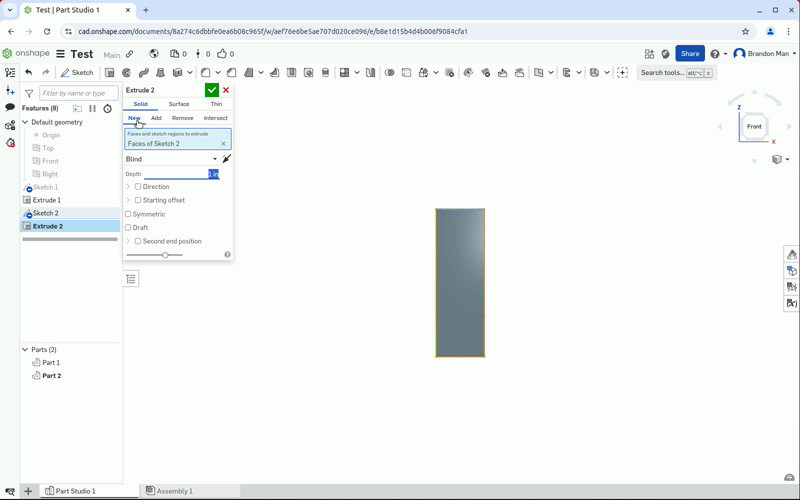
text(-3.37)
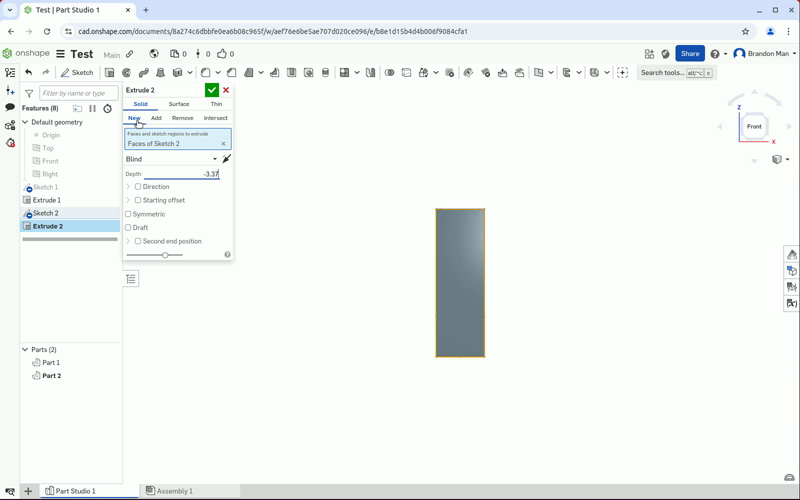
key(enter)
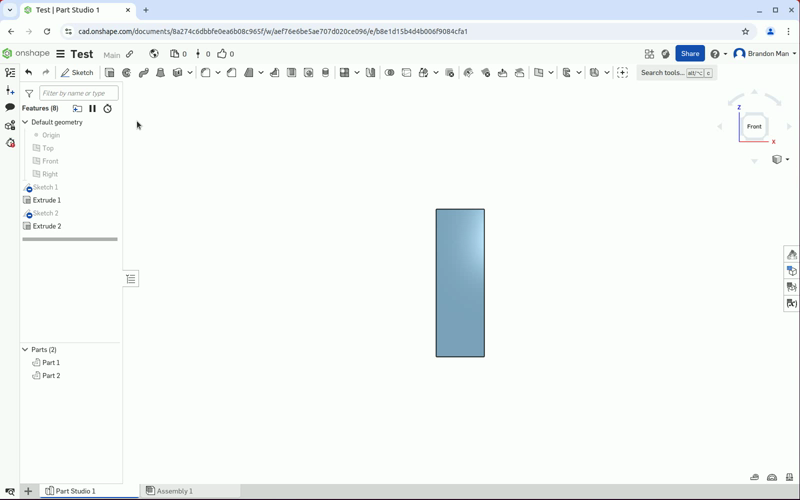
key(shift+h)
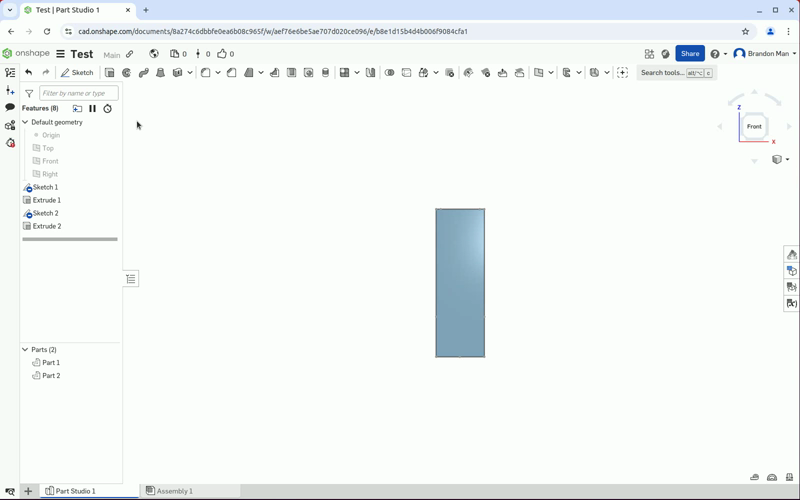
key(shift+h)
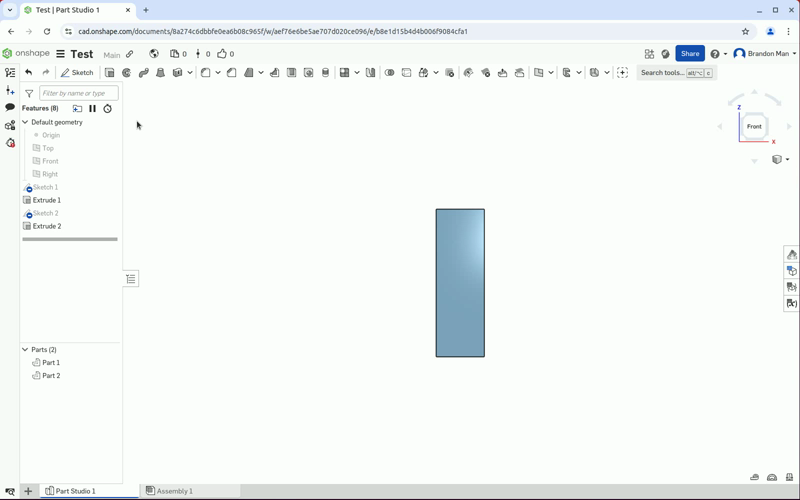
mouse_move(73, 189)
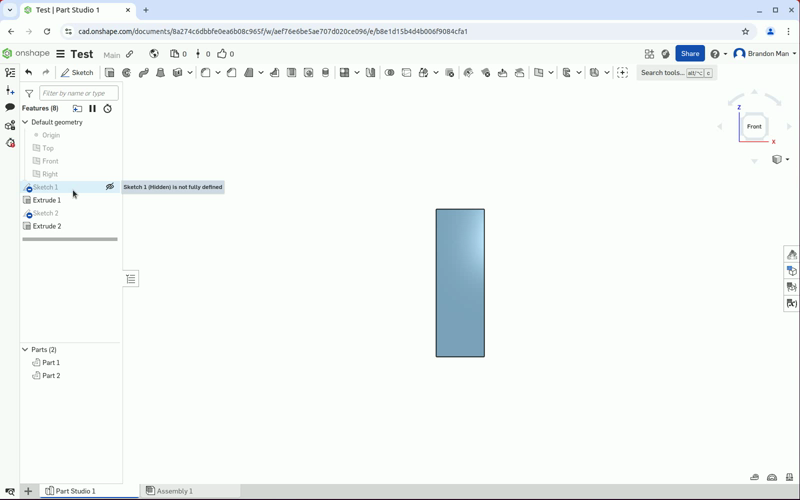
click(73, 189)
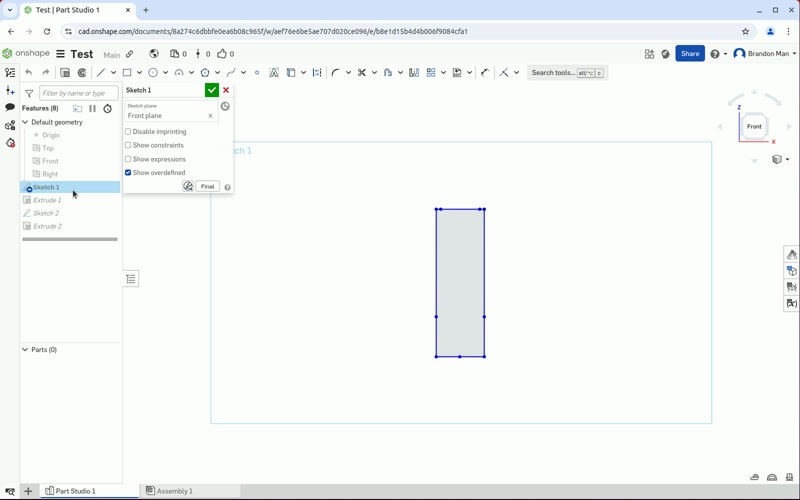
mouse_move(229, 92)
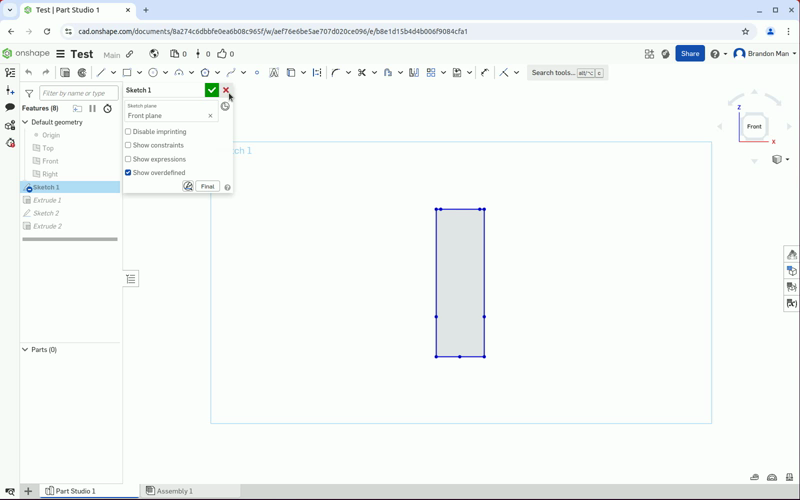
click(229, 92)
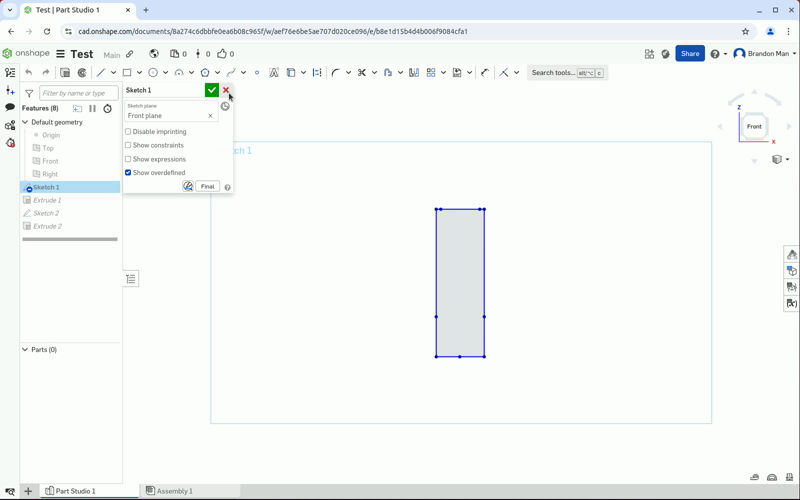
key(shift+s)
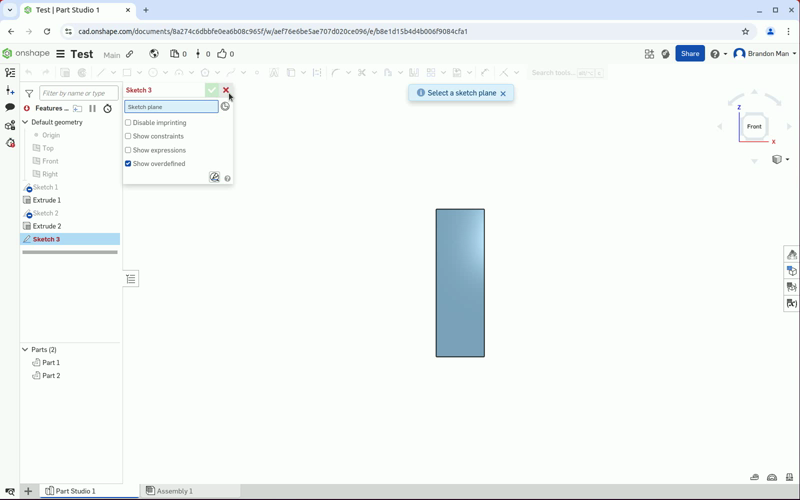
mouse_move(73, 163)
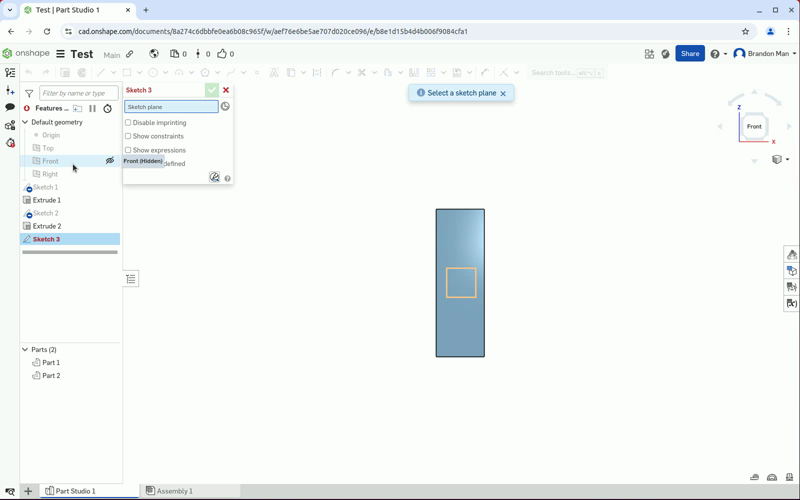
click(73, 163)
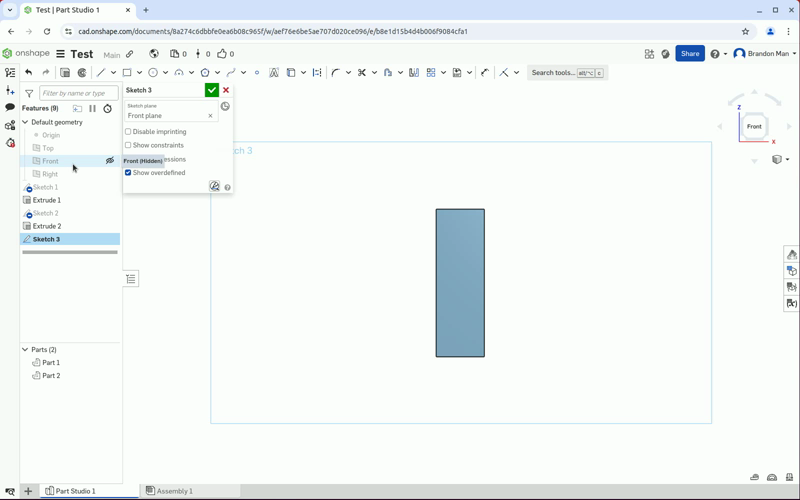
mouse_move(73, 352)
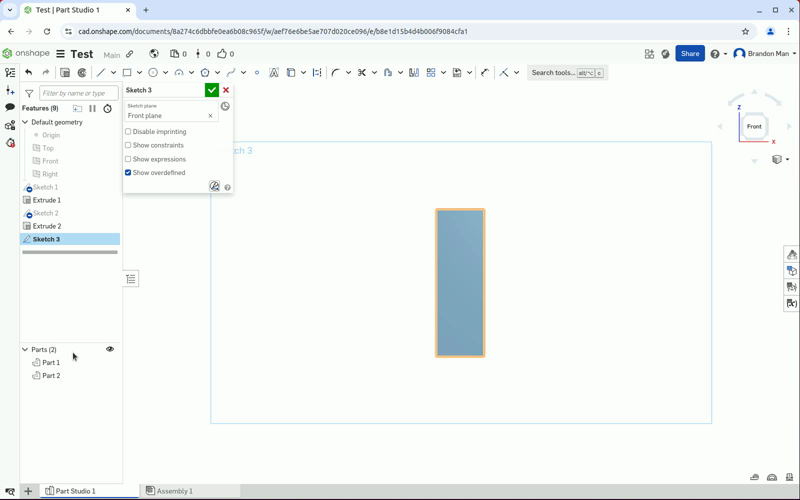
key(y)
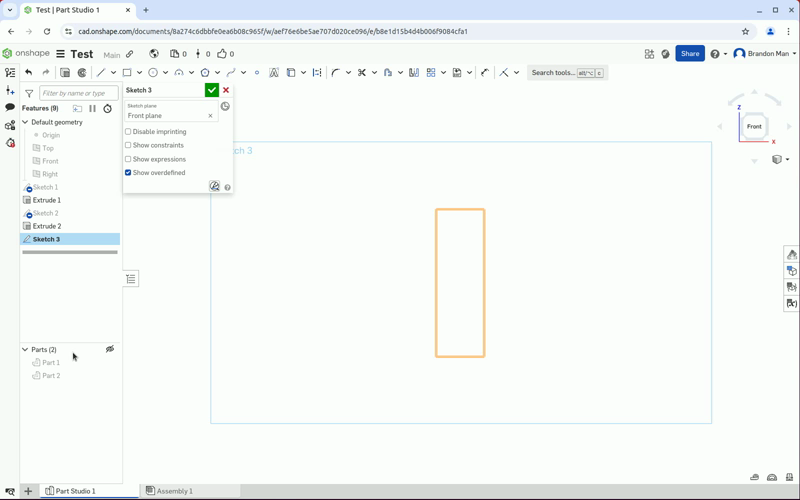
key(l)
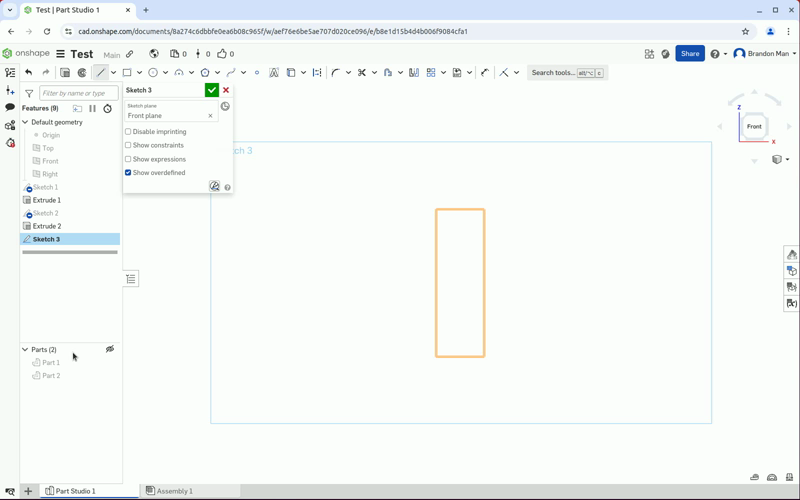
key_down(shift)
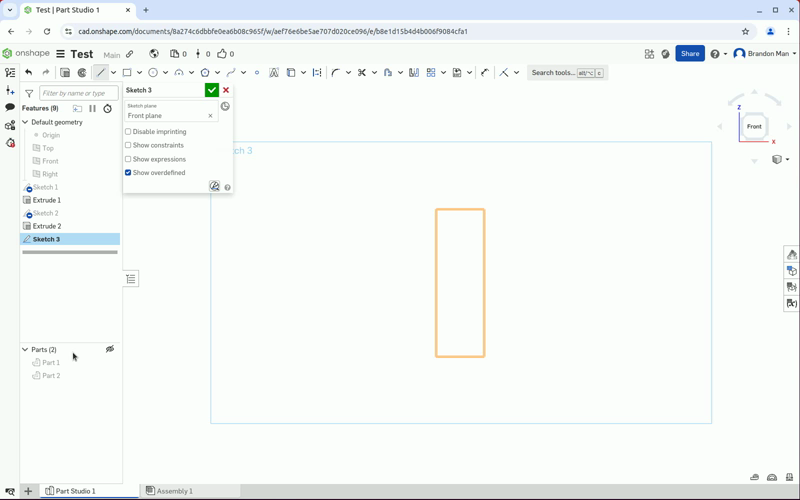
mouse_move(441, 209)
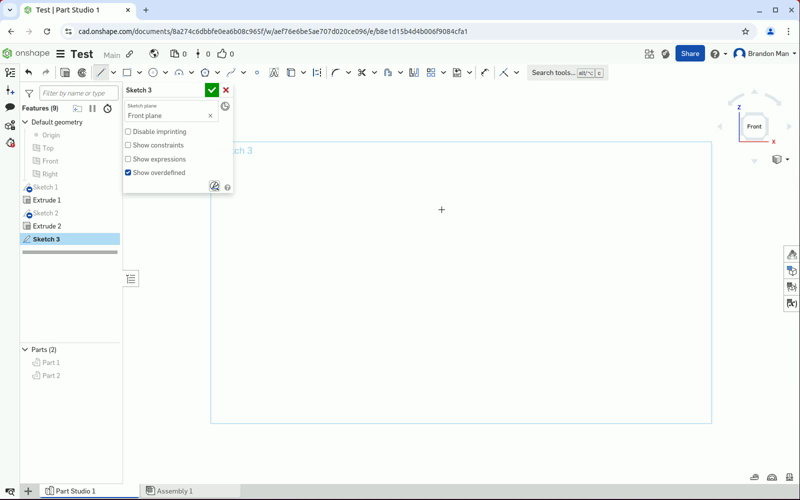
click(441, 209)
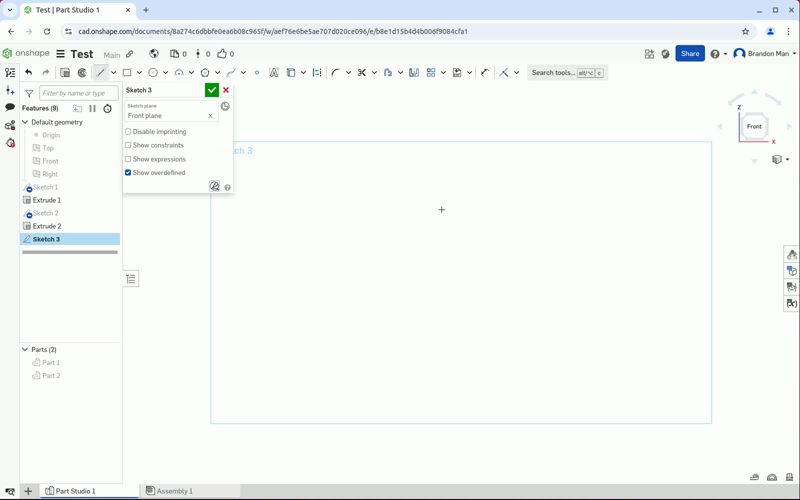
key_up(shift)
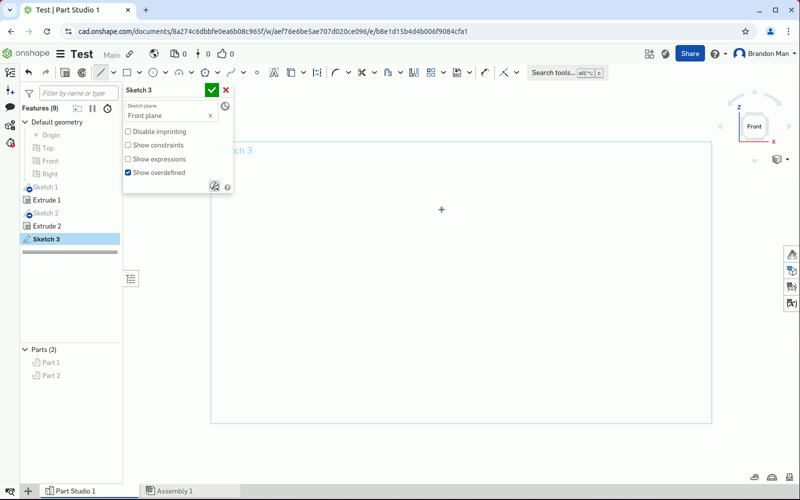
key_down(shift)
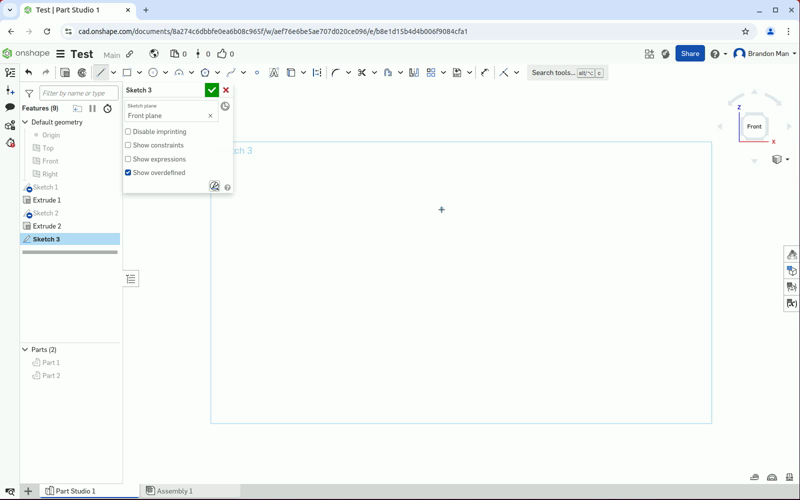
mouse_move(471, 209)
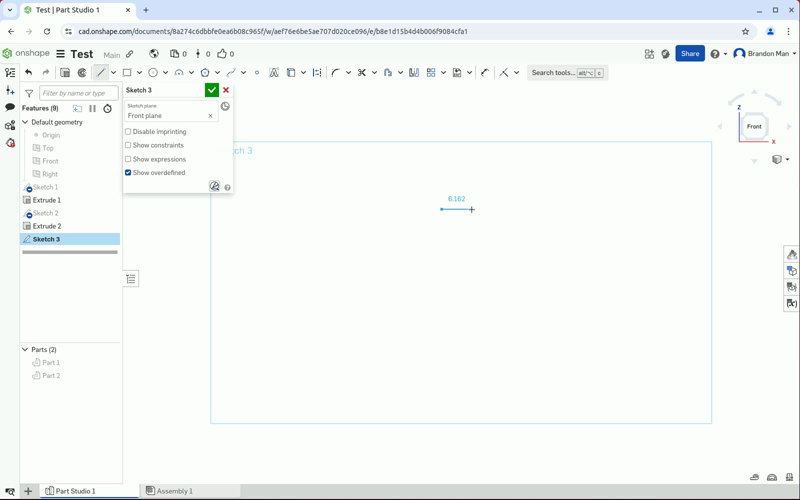
mouse_move(481, 209)
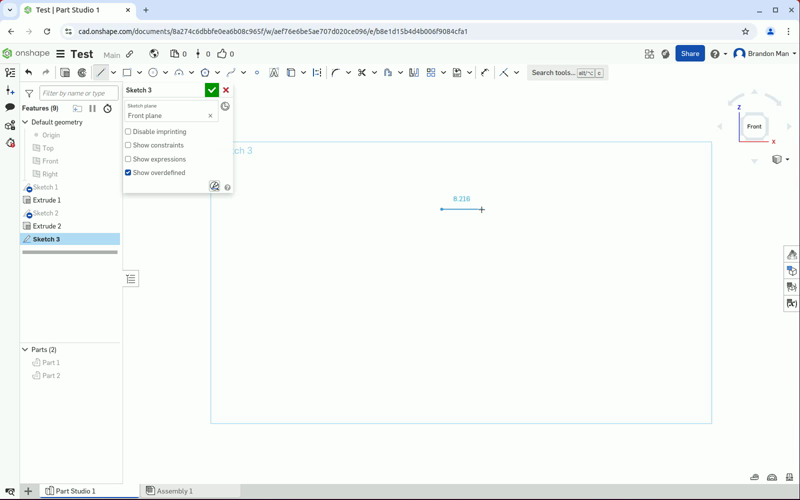
click(481, 209)
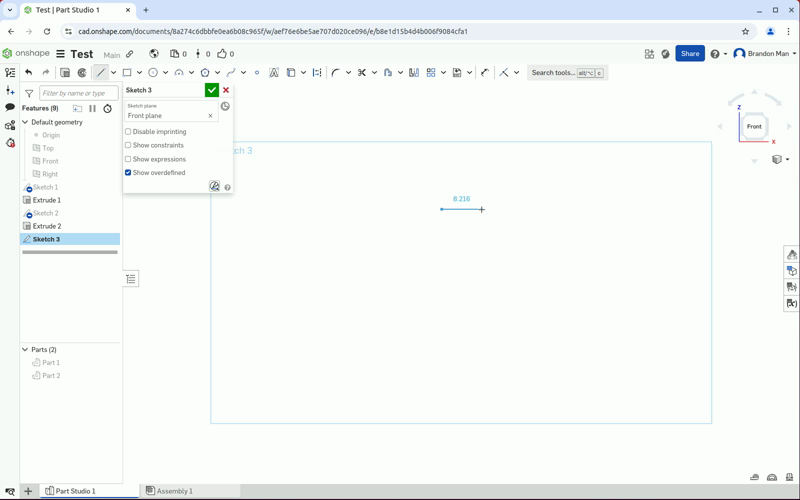
key_up(shift)
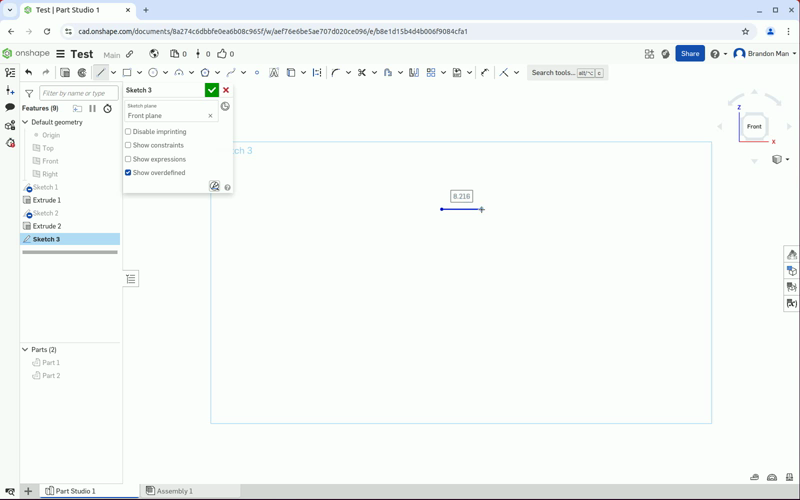
key_down(shift)
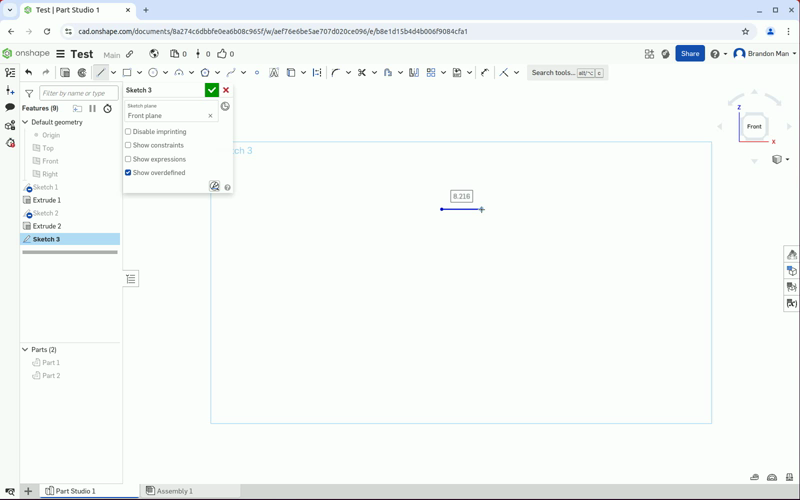
mouse_move(511, 209)
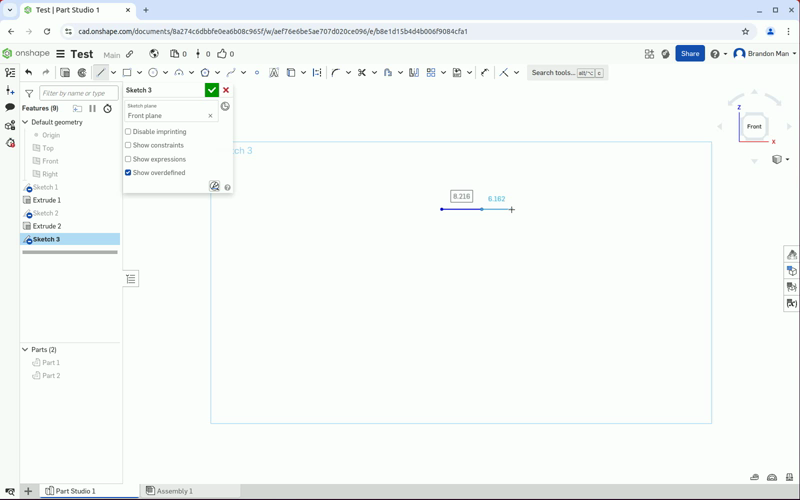
mouse_move(481, 169)
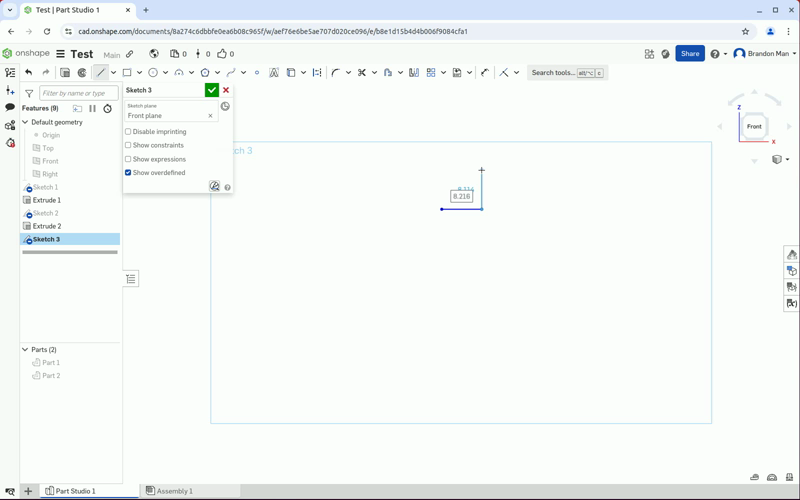
click(481, 169)
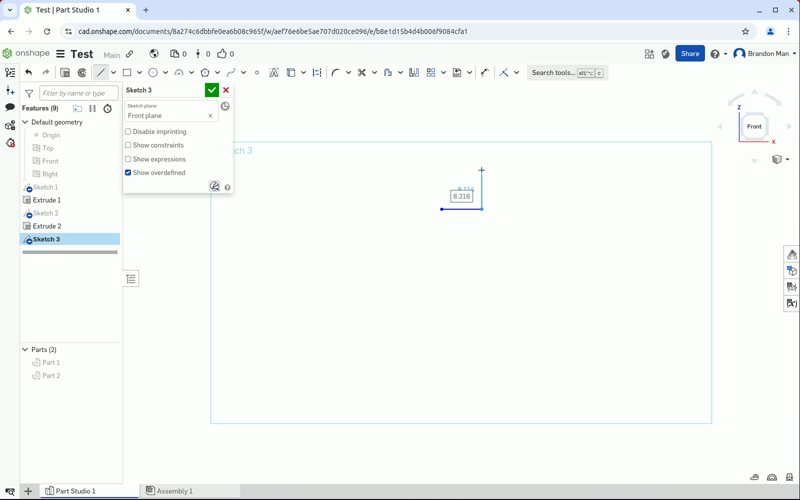
key_up(shift)
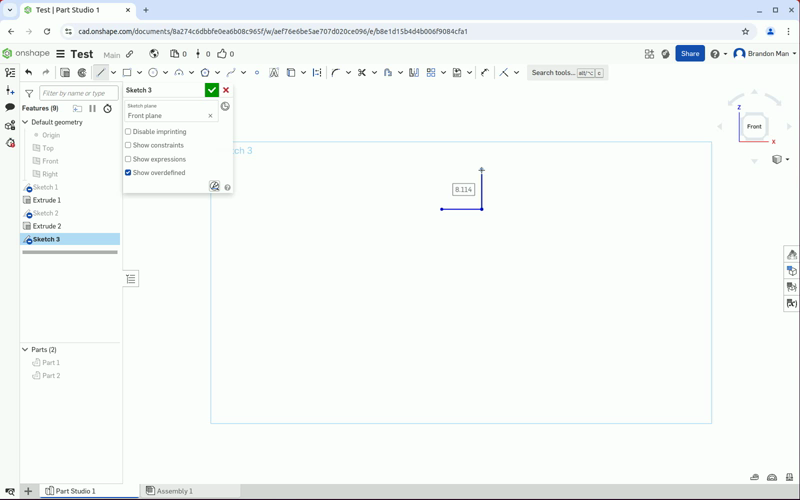
key_down(shift)
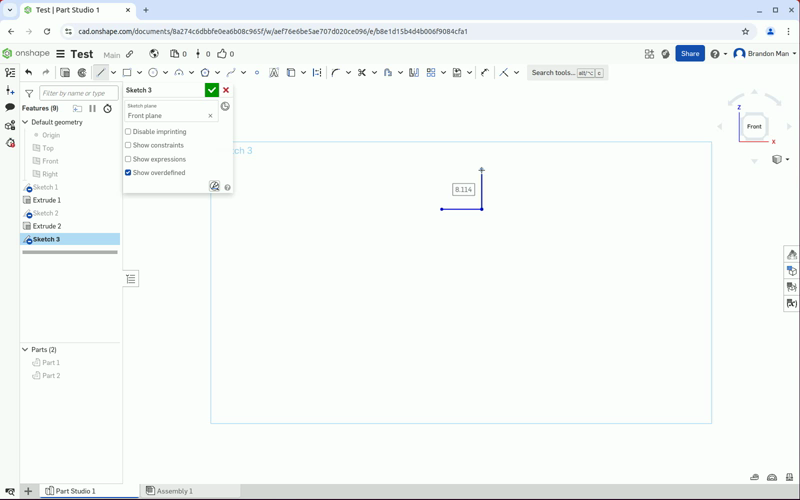
mouse_move(511, 169)
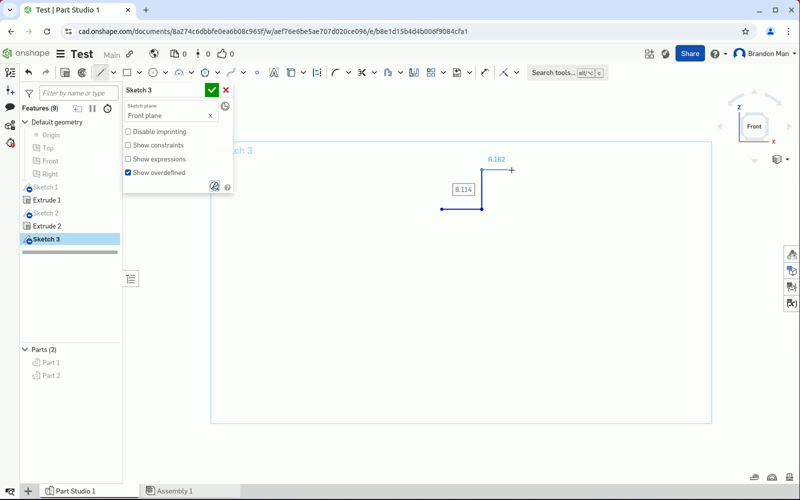
mouse_move(441, 169)
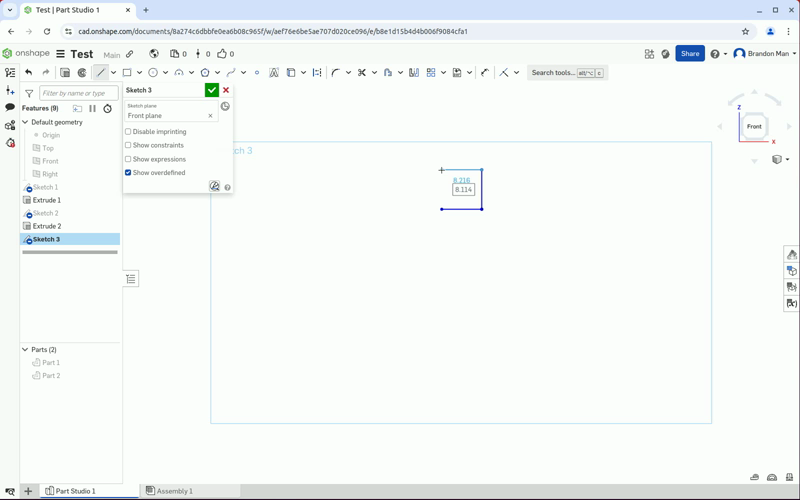
click(441, 169)
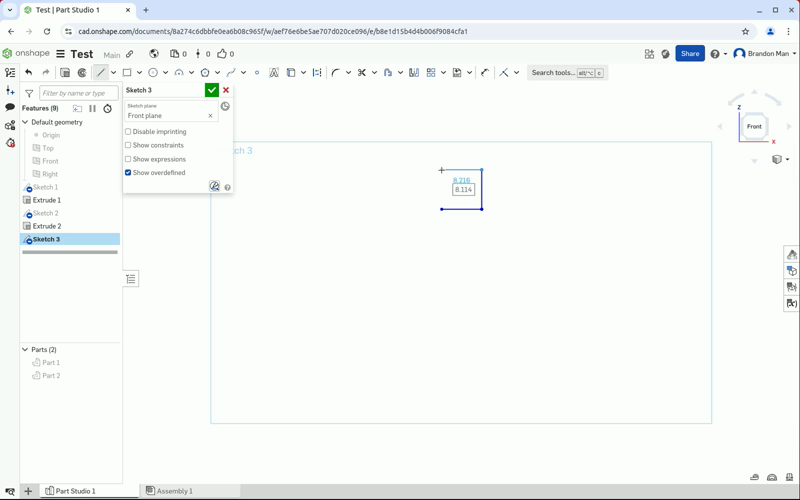
key_up(shift)
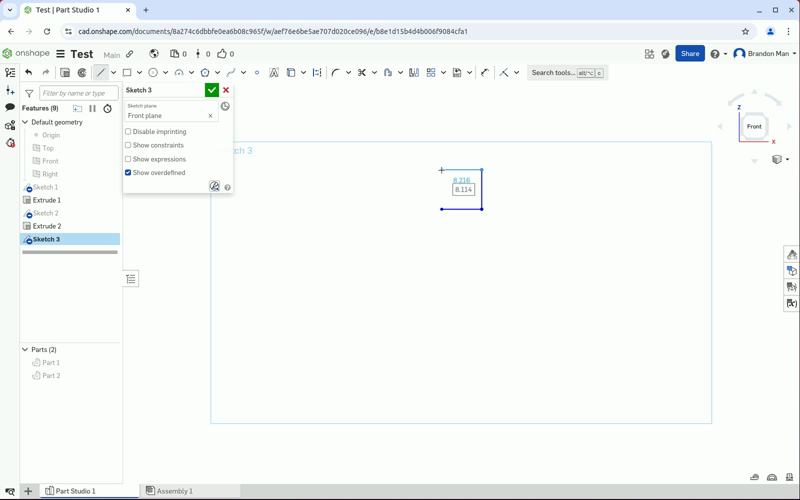
mouse_move(471, 169)
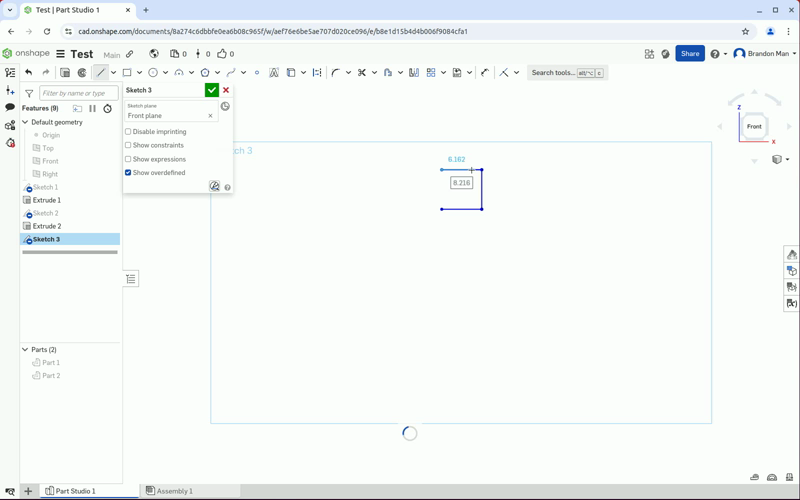
key_down(shift)
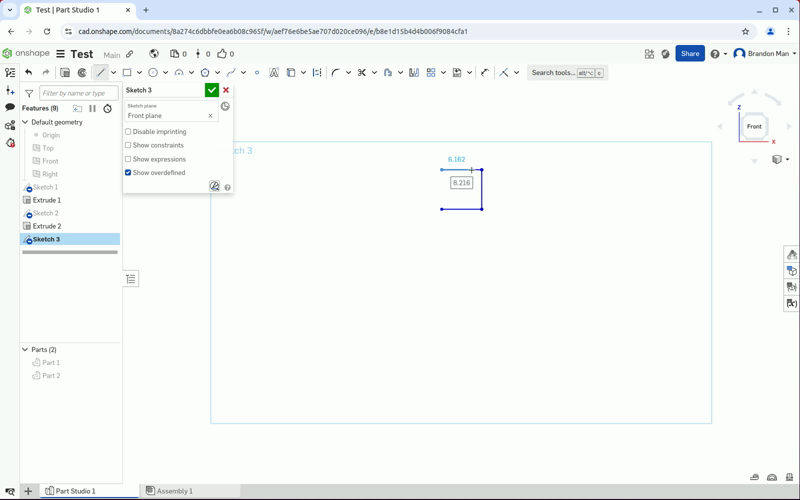
mouse_move(441, 209)
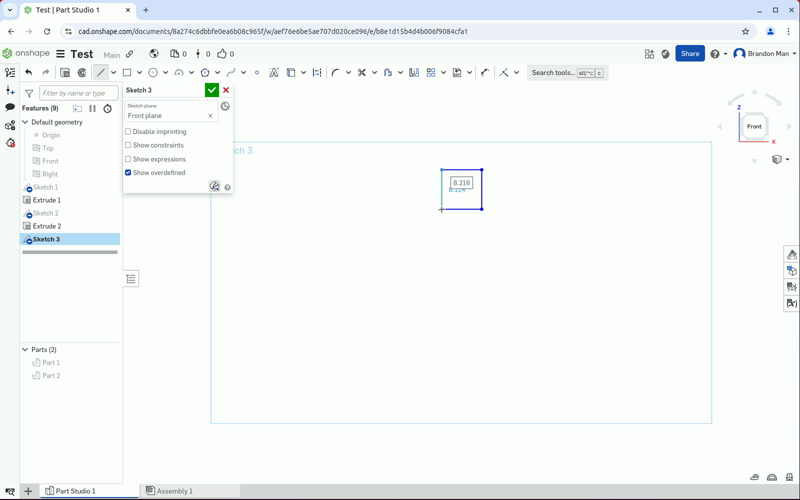
key_up(shift)
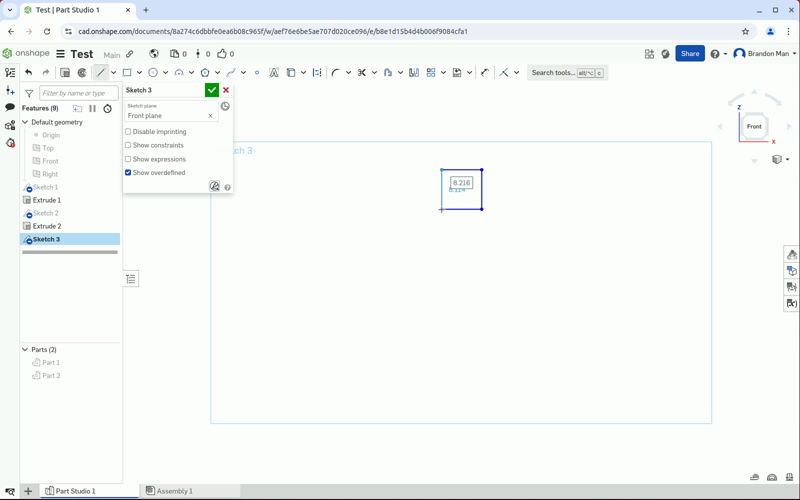
click(441, 209)
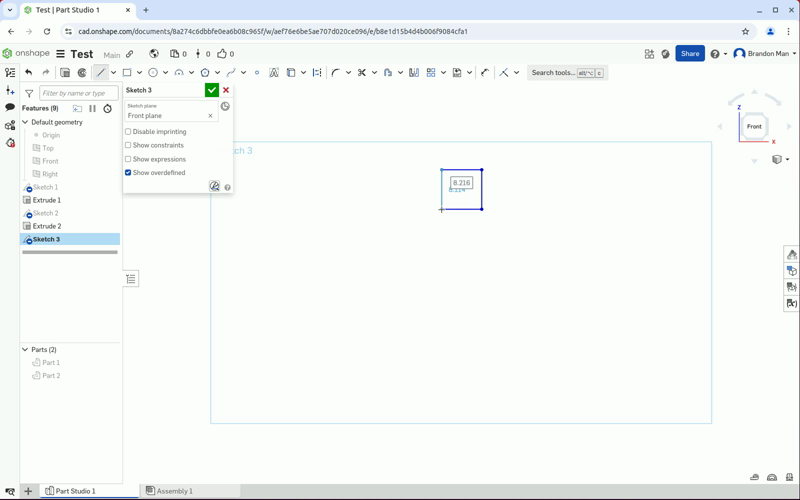
key(esc)
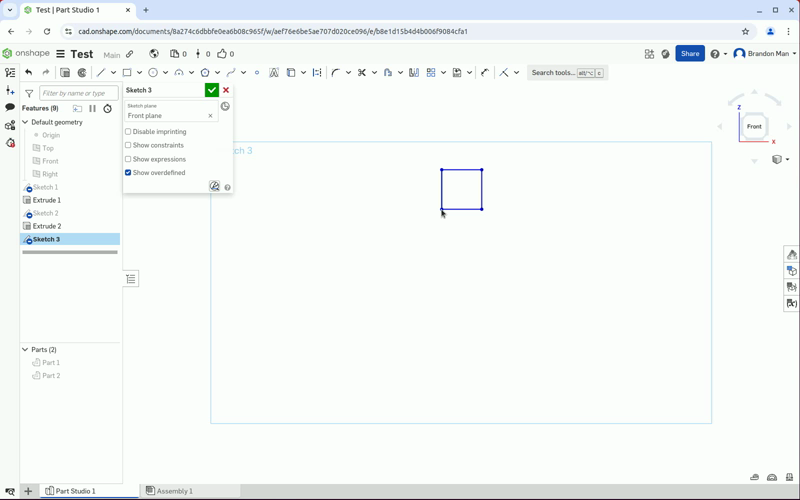
mouse_move(445, 180)
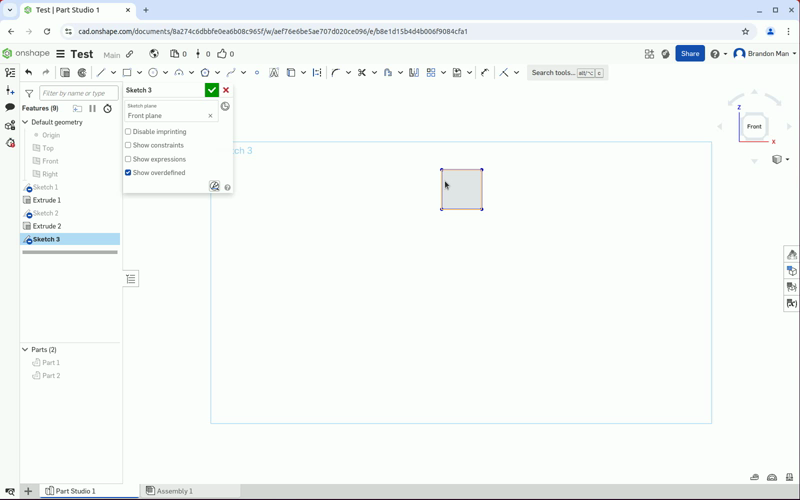
scroll(6)
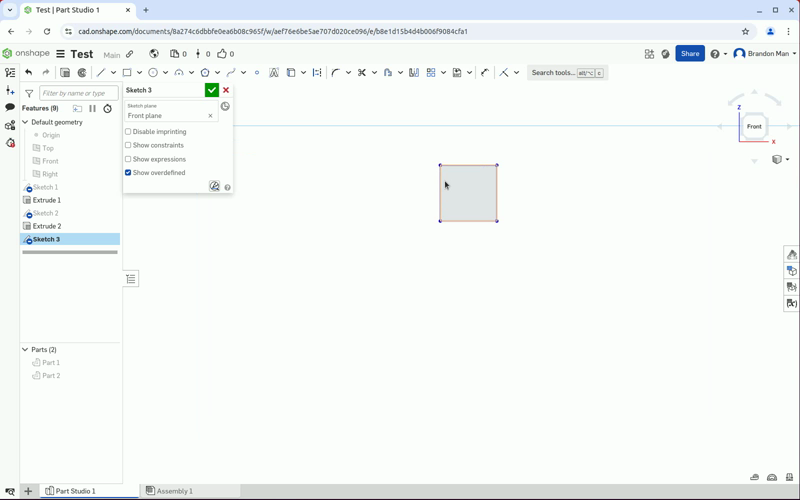
scroll(6)
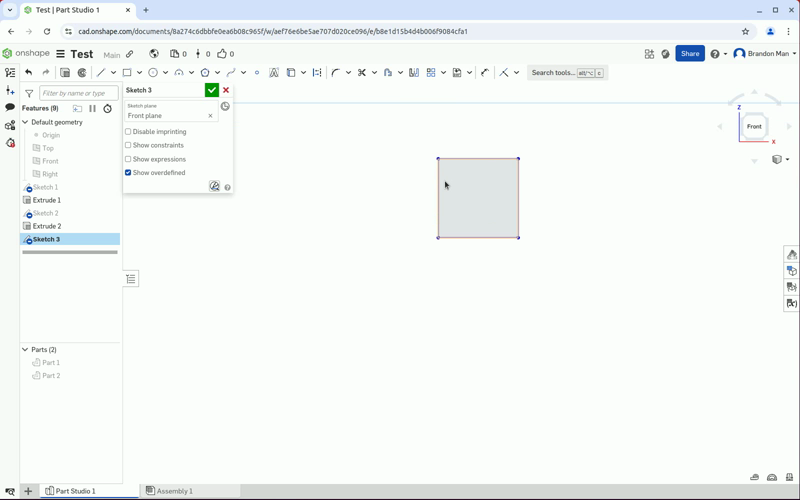
scroll(6)
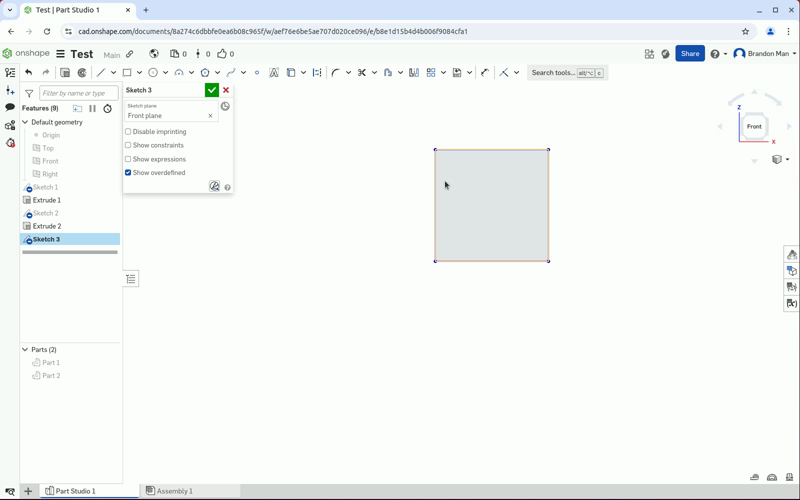
scroll(6)
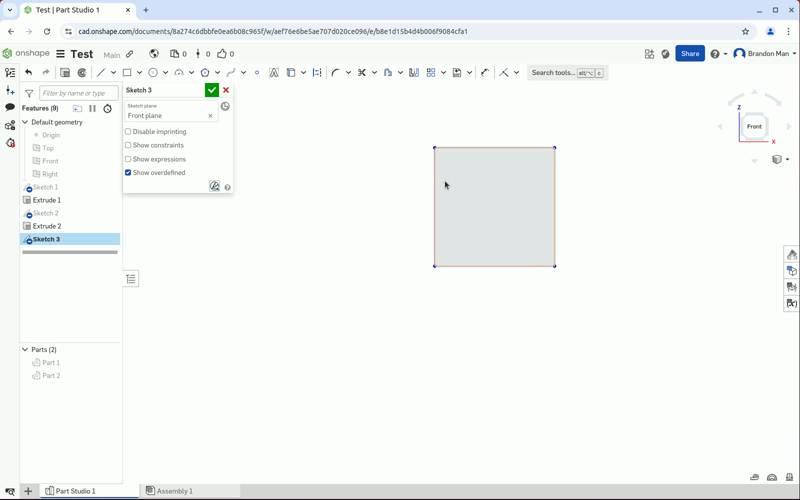
scroll(6)
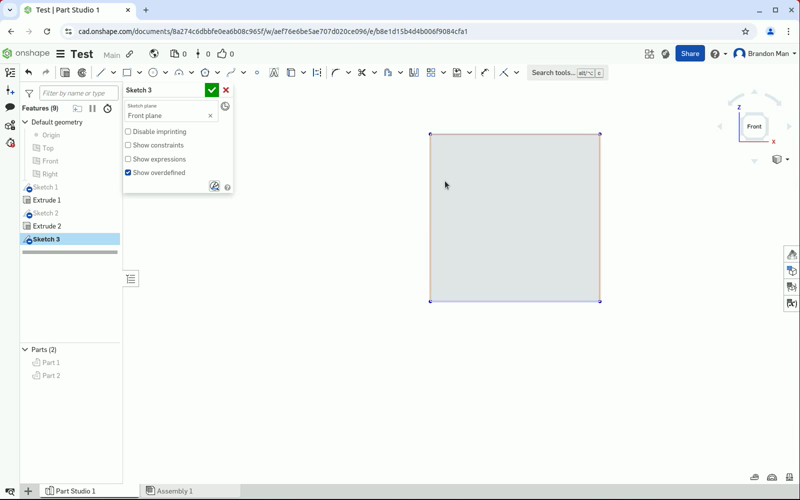
scroll(6)
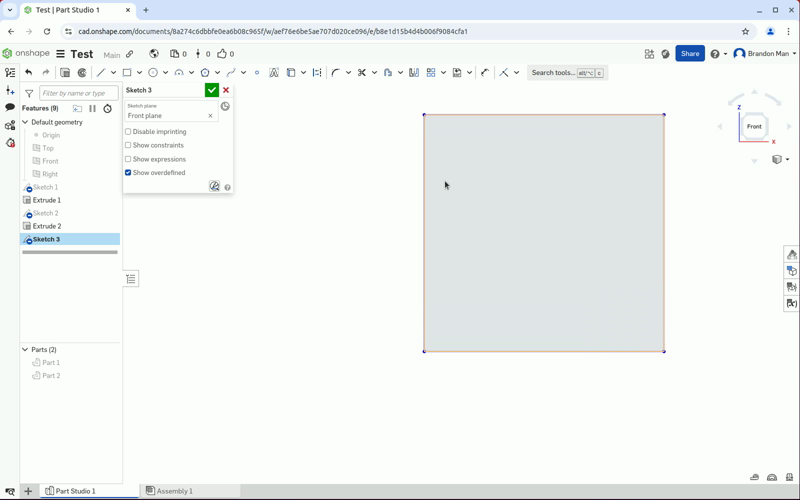
scroll(6)
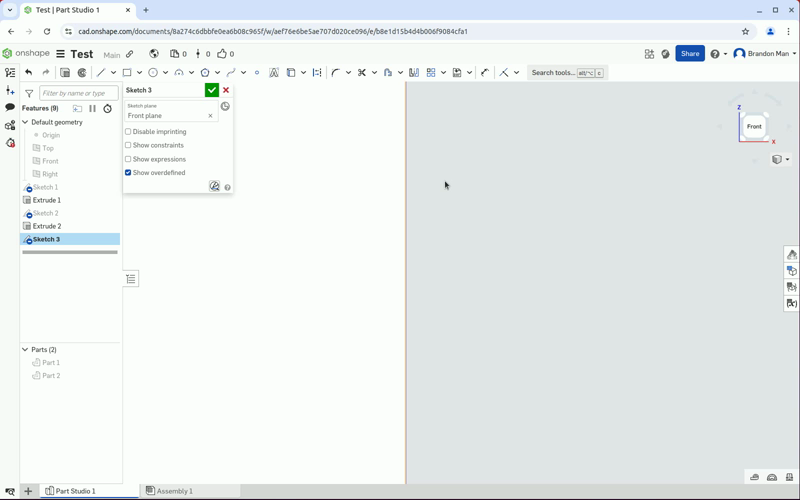
click(445, 180)
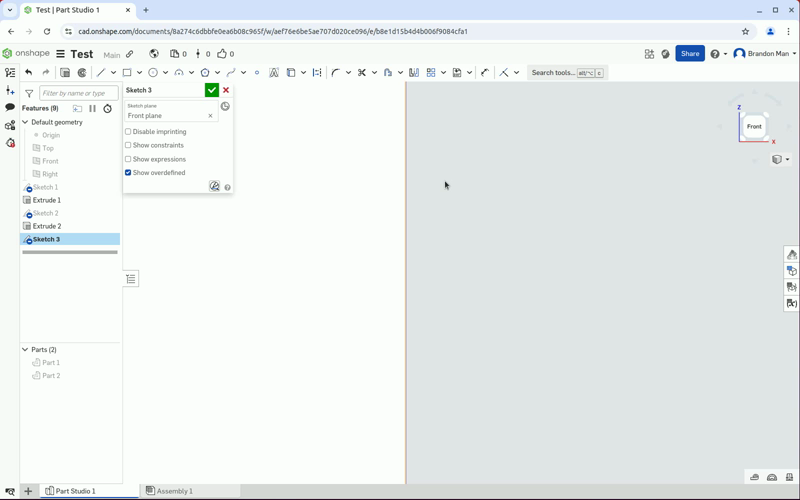
scroll(-6)
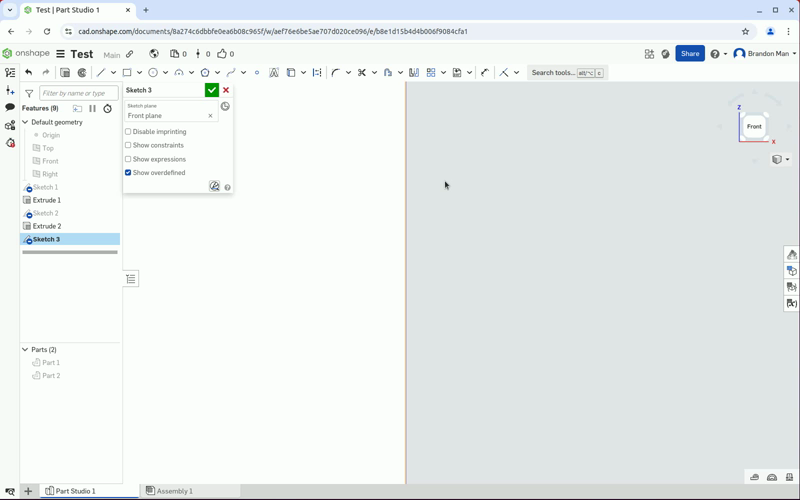
scroll(-6)
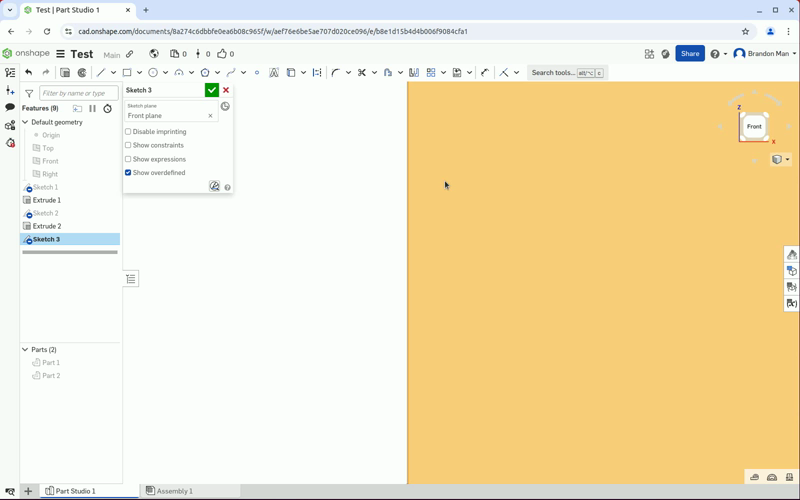
scroll(-6)
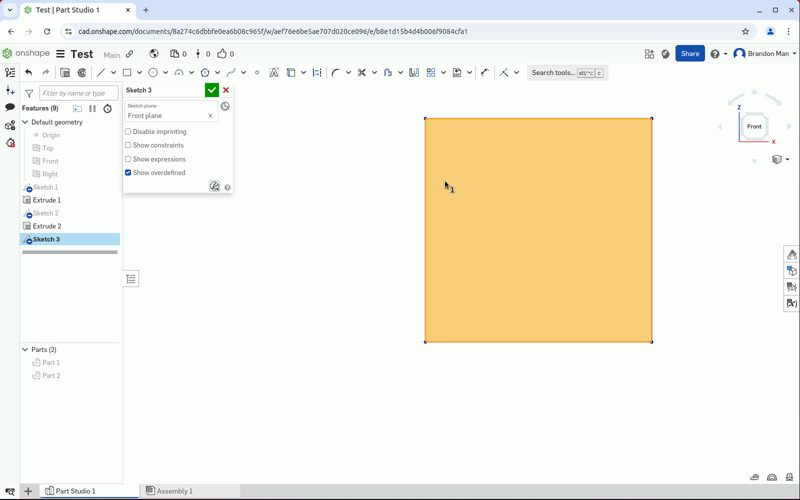
scroll(-6)
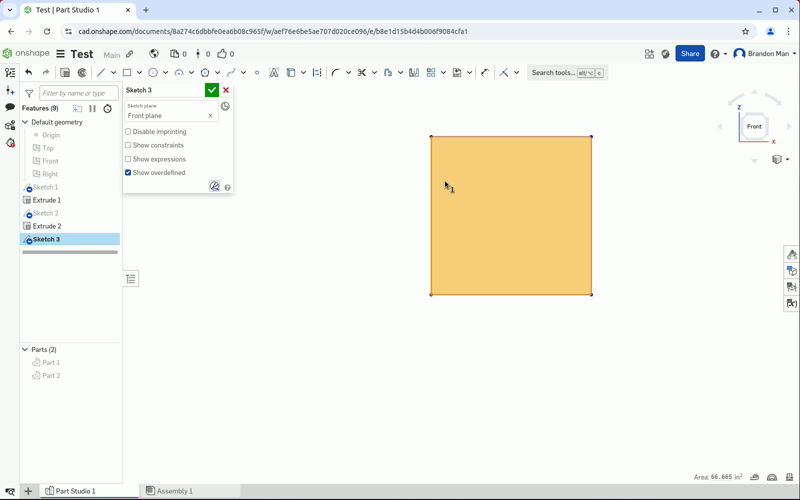
scroll(-6)
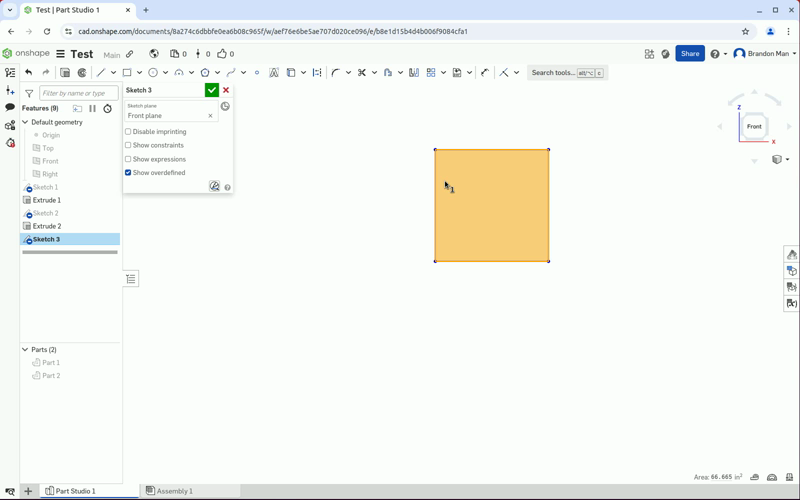
scroll(-6)
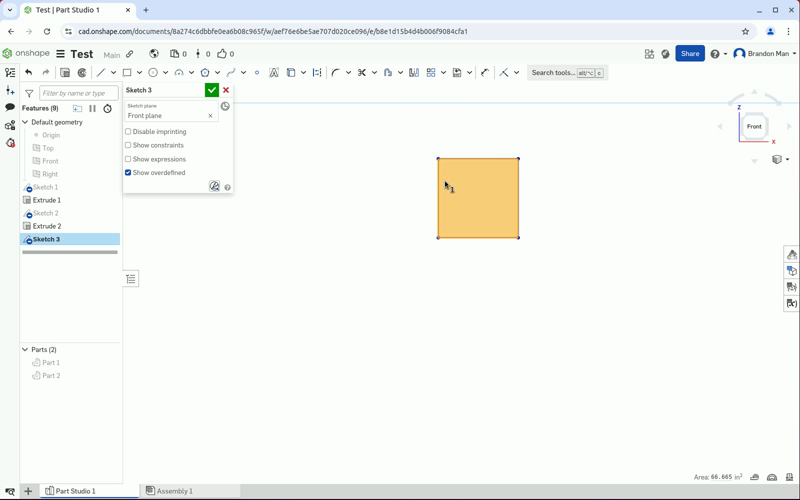
scroll(-6)
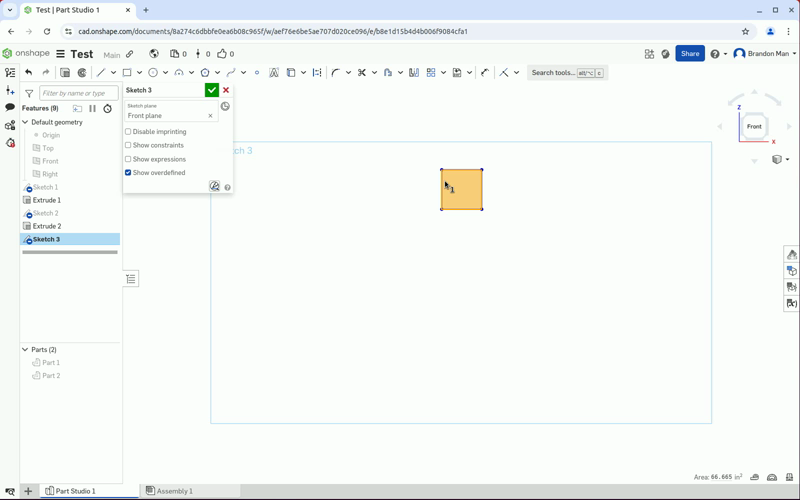
mouse_move(73, 352)
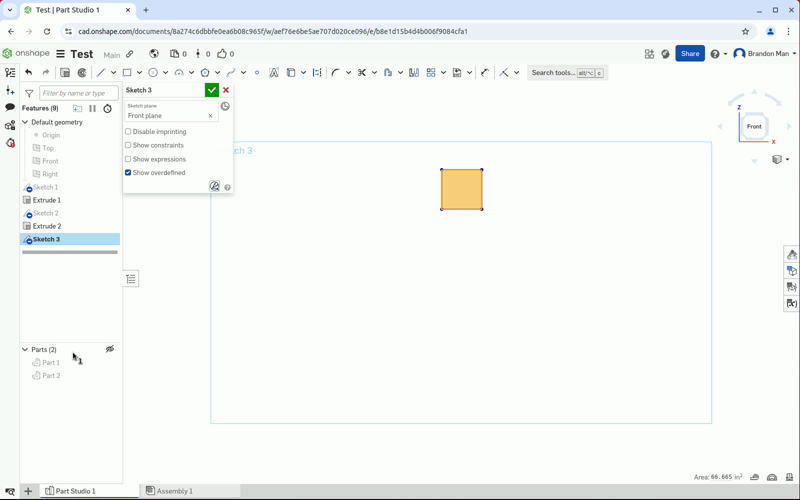
key(shift+y)
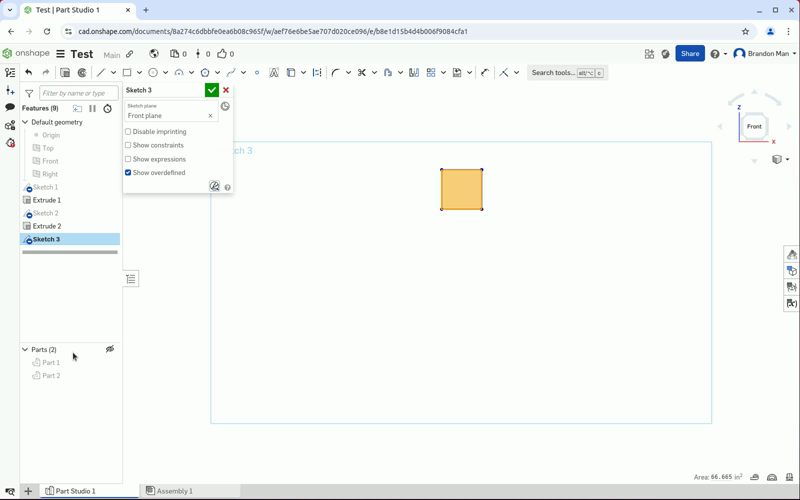
key(shift+e)
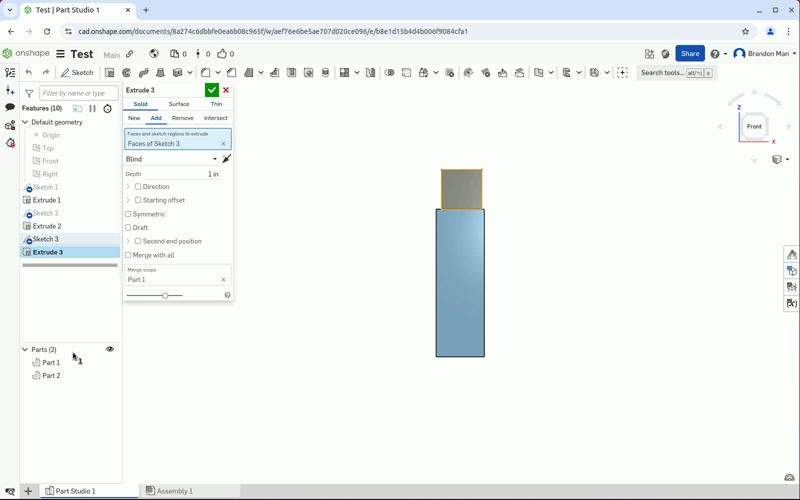
mouse_move(143, 106)
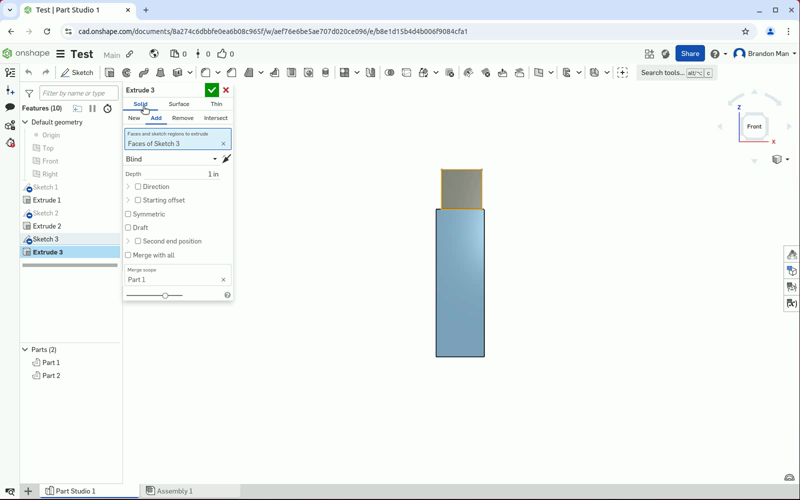
click(143, 106)
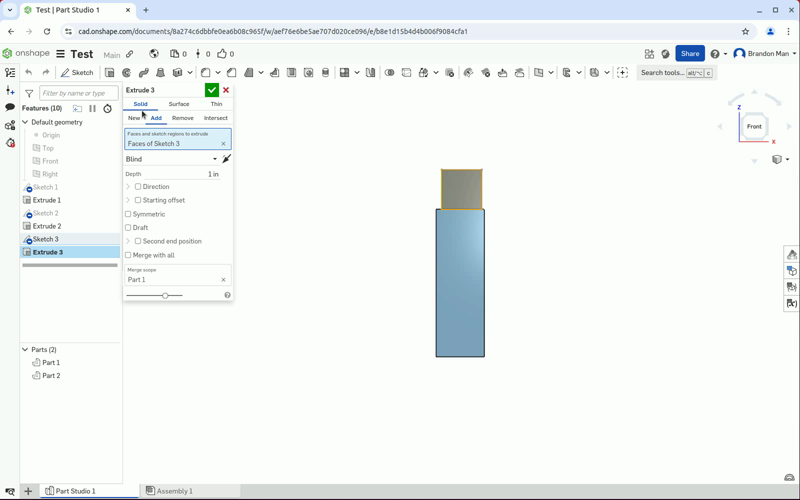
mouse_move(137, 120)
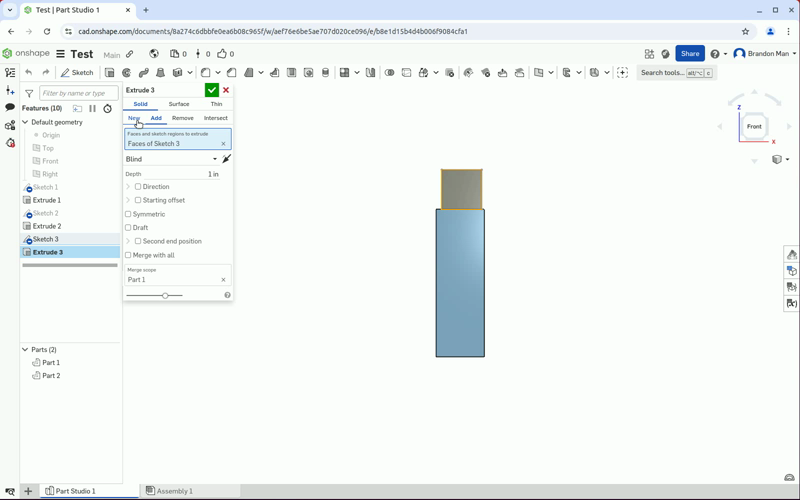
click(137, 120)
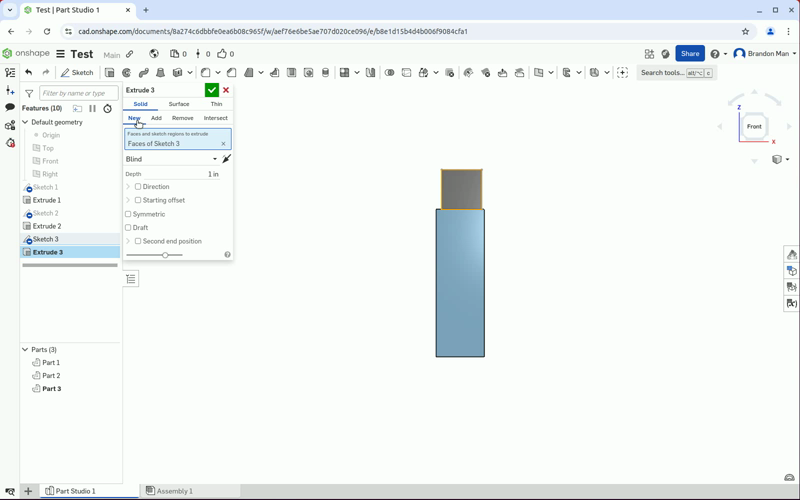
key(tab, 4)
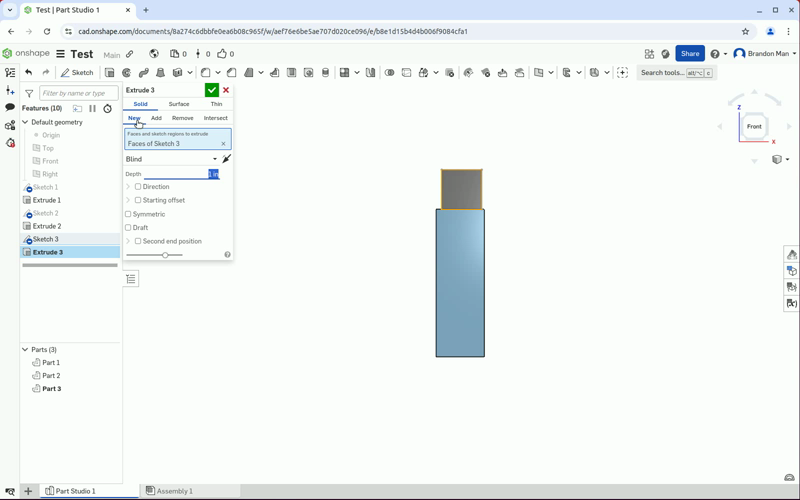
text(-1.685)
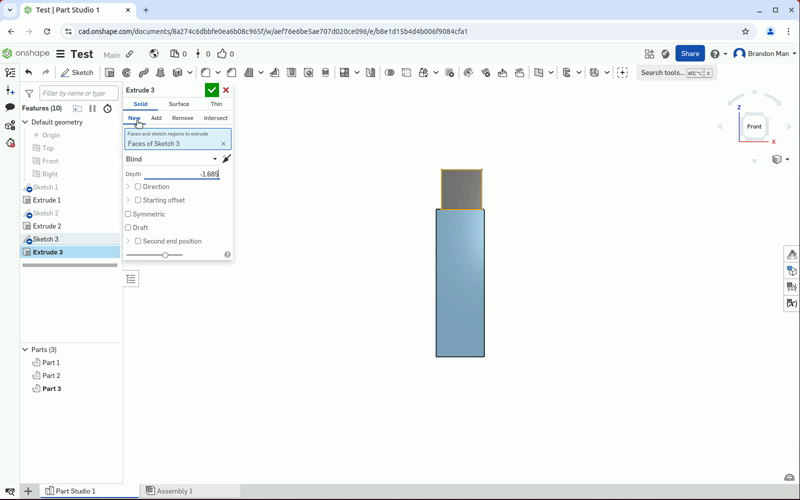
key(enter)
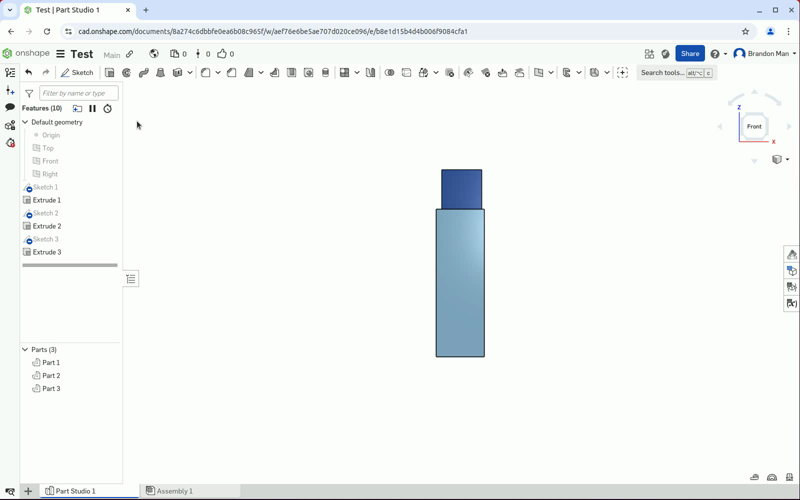
key(shift+h)
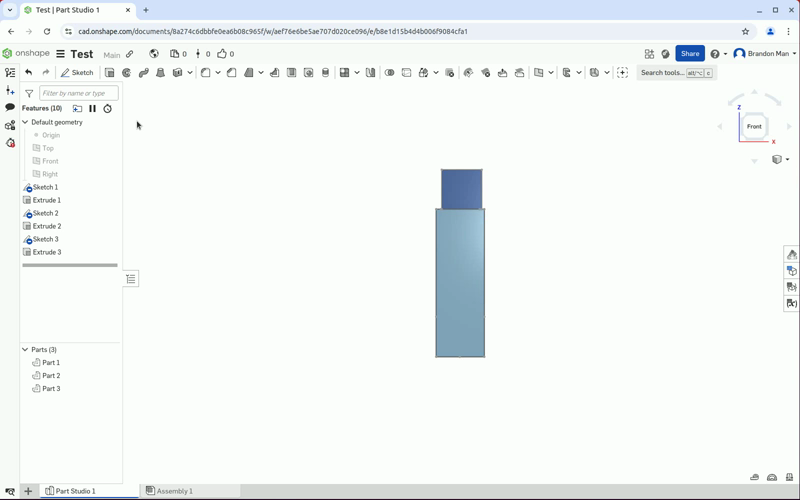
key(shift+h)
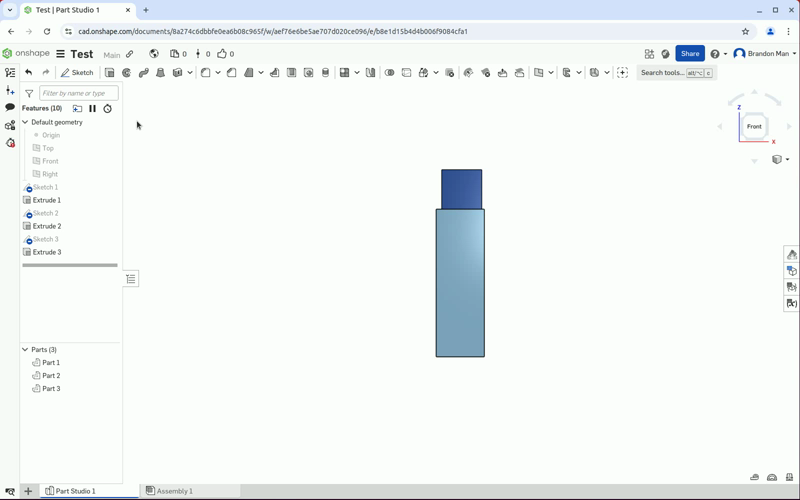
mouse_move(73, 189)
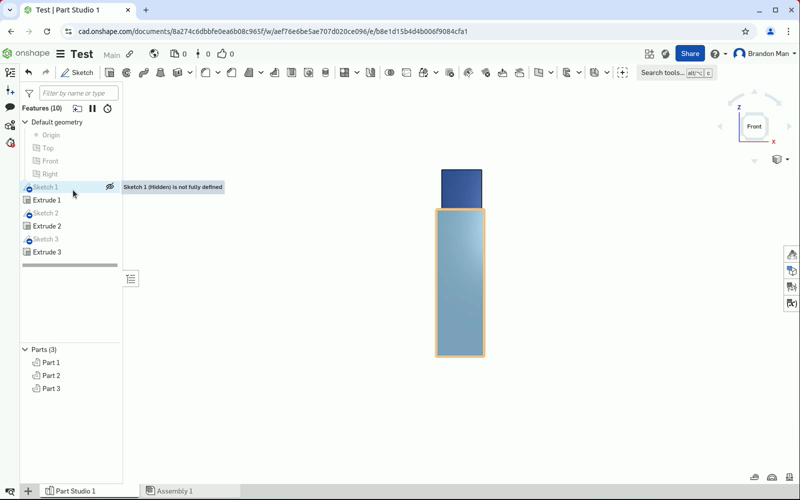
click(73, 189)
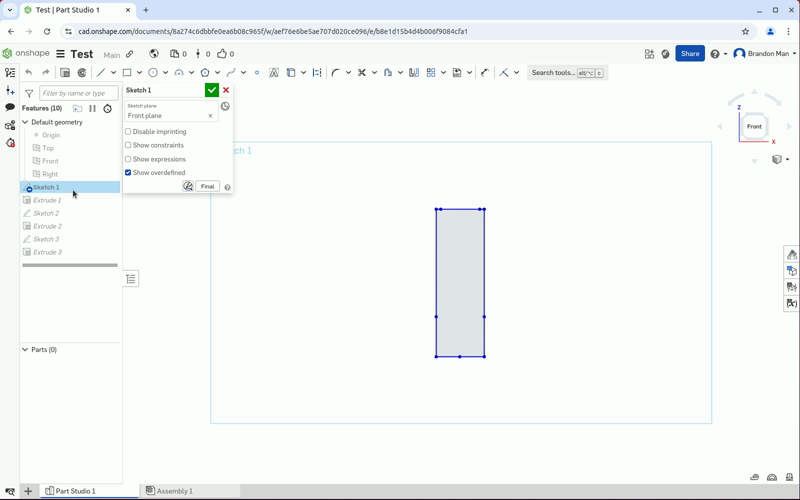
mouse_move(229, 92)
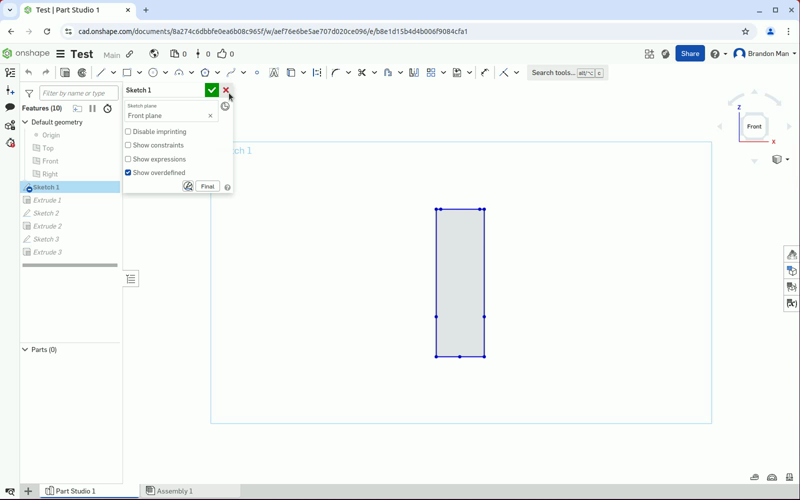
click(229, 92)
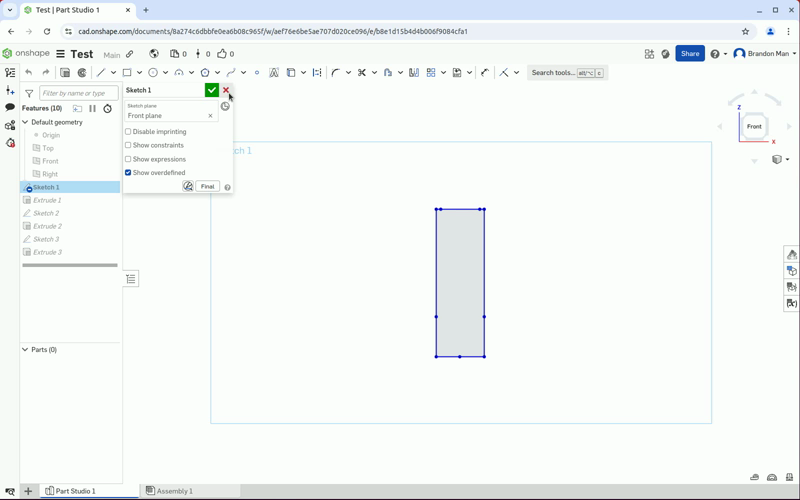
key(shift+s)
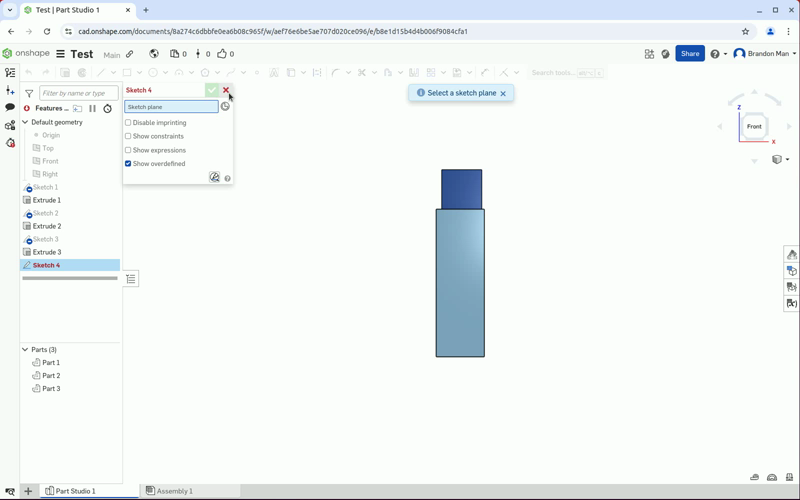
mouse_move(73, 163)
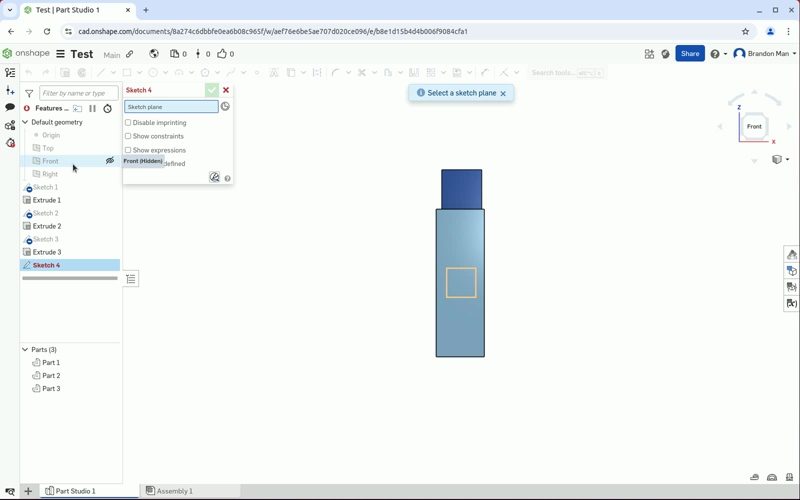
click(73, 163)
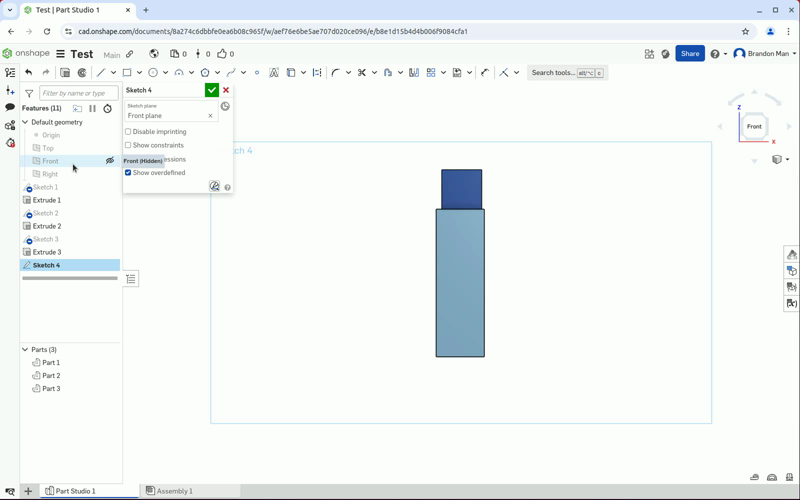
mouse_move(73, 352)
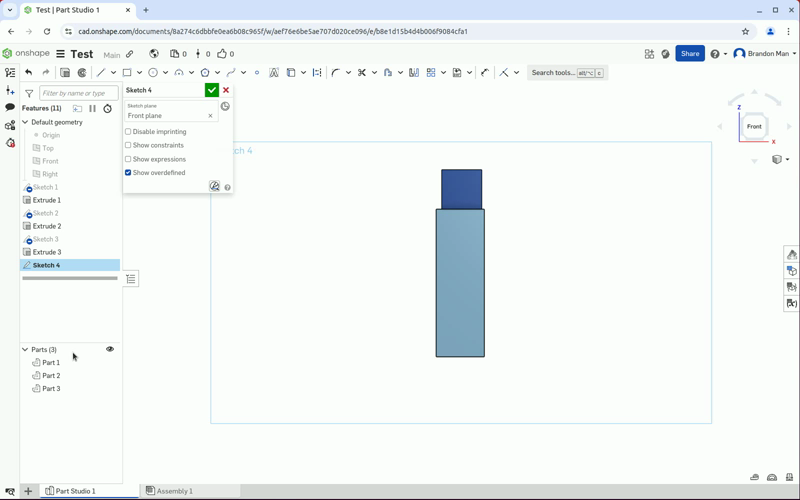
key(y)
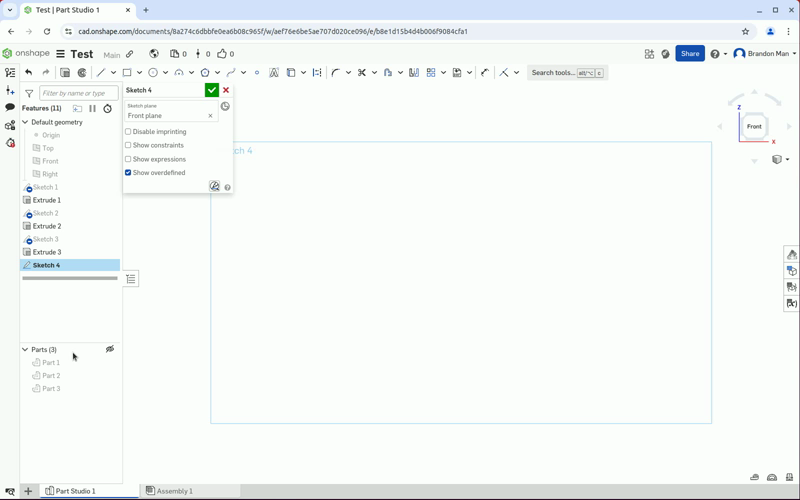
key(l)
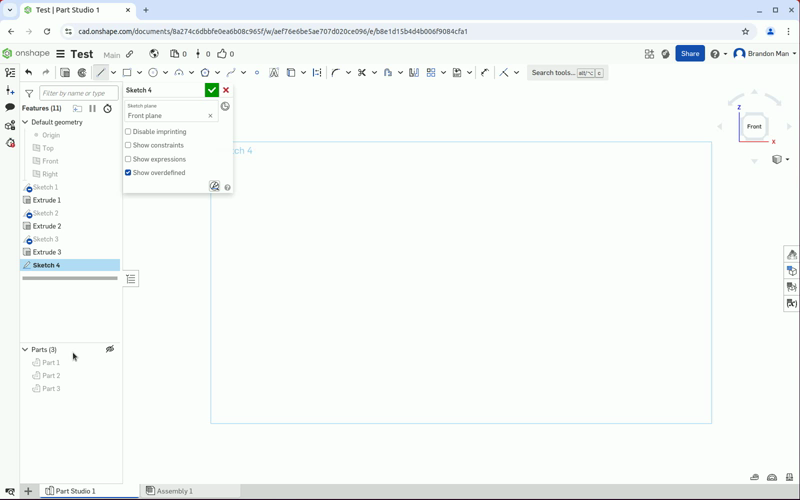
key_down(shift)
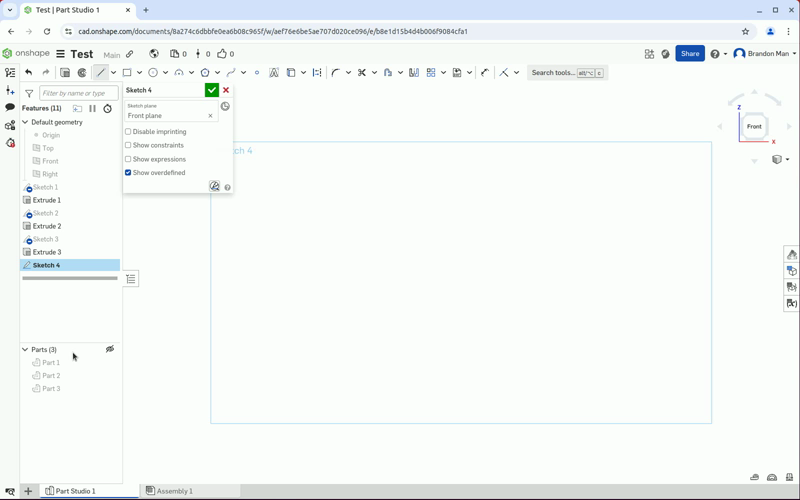
mouse_move(441, 209)
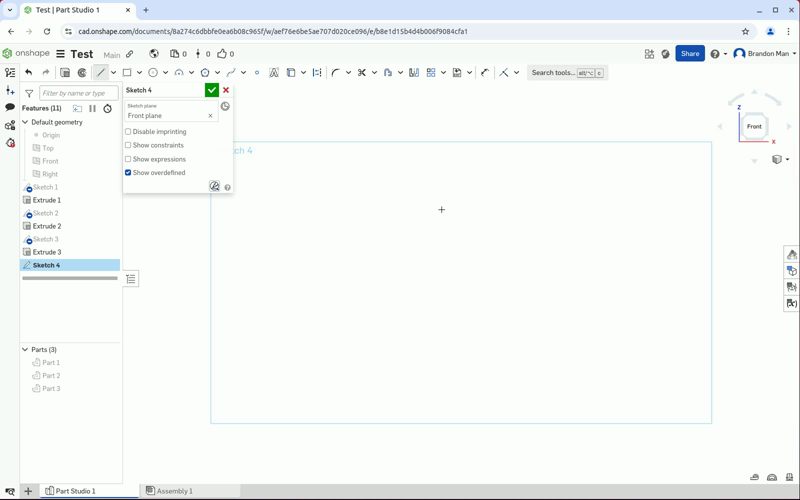
click(441, 209)
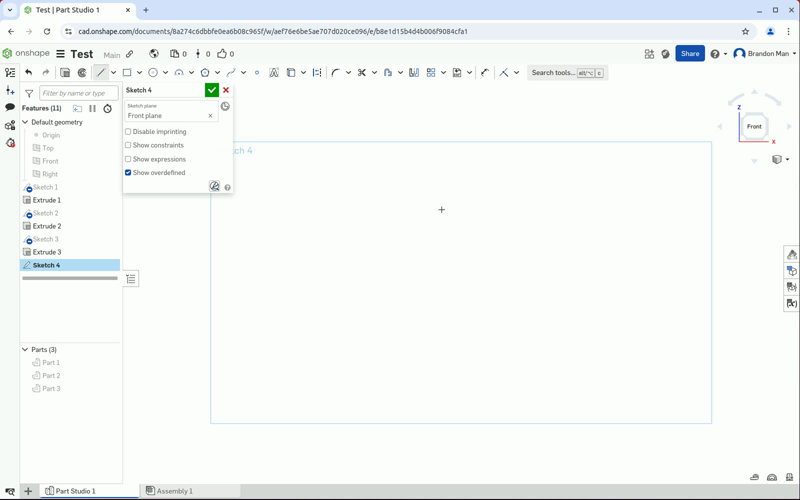
key_up(shift)
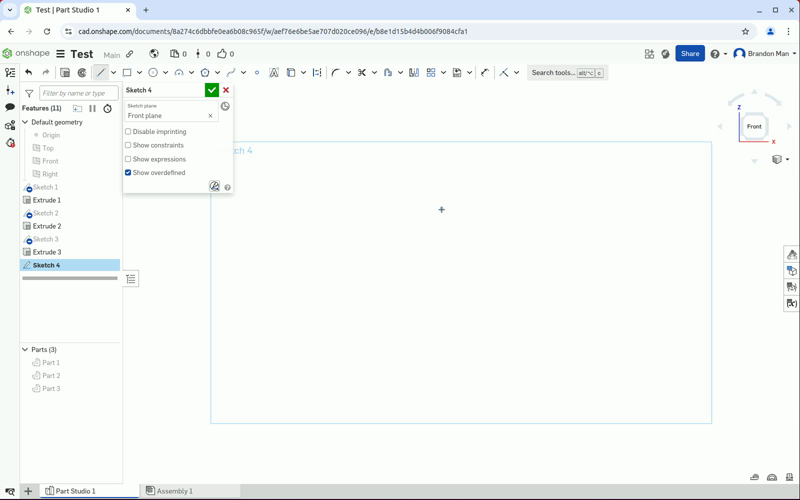
key_down(shift)
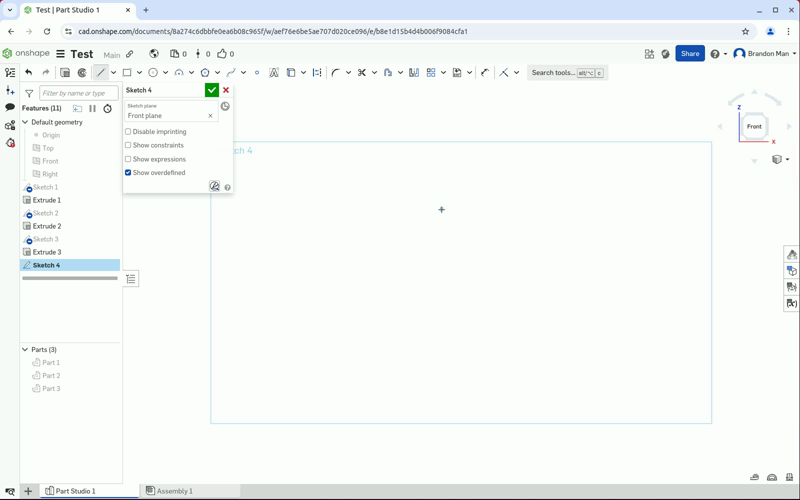
mouse_move(471, 209)
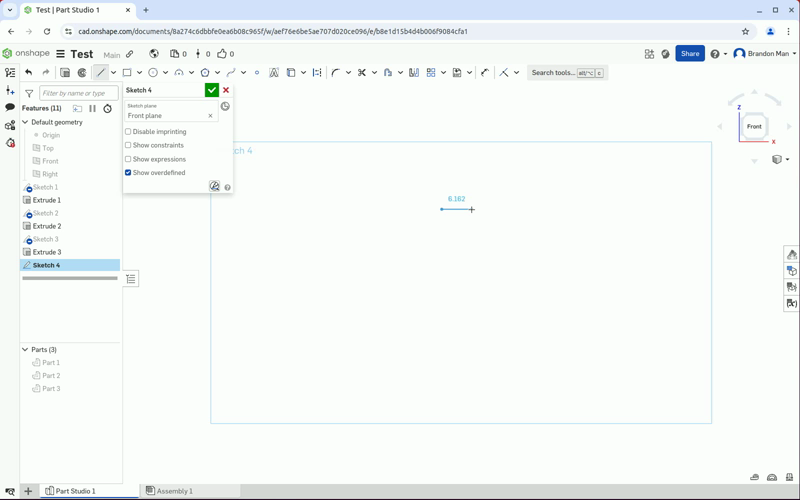
mouse_move(481, 209)
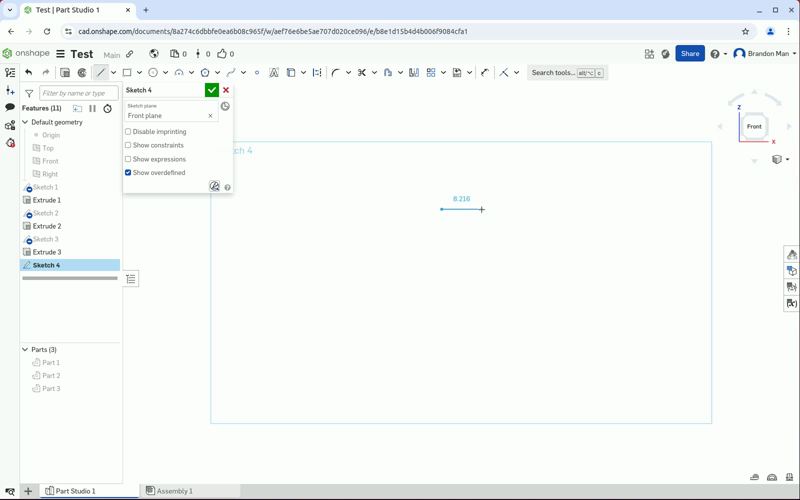
click(481, 209)
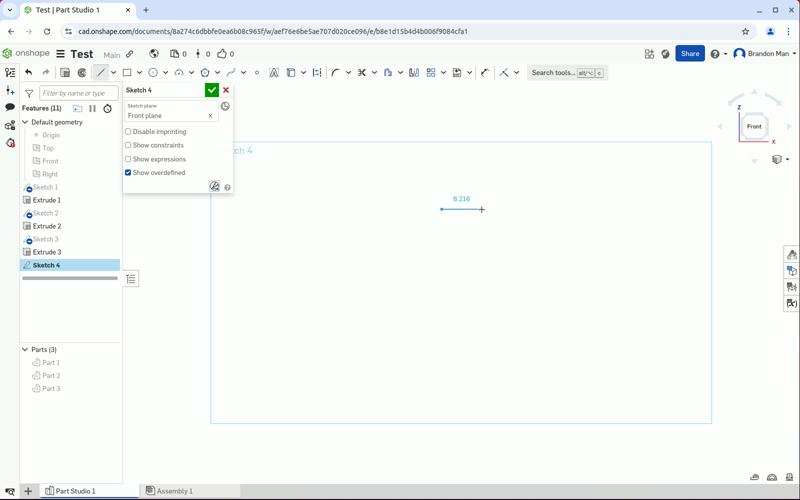
key_up(shift)
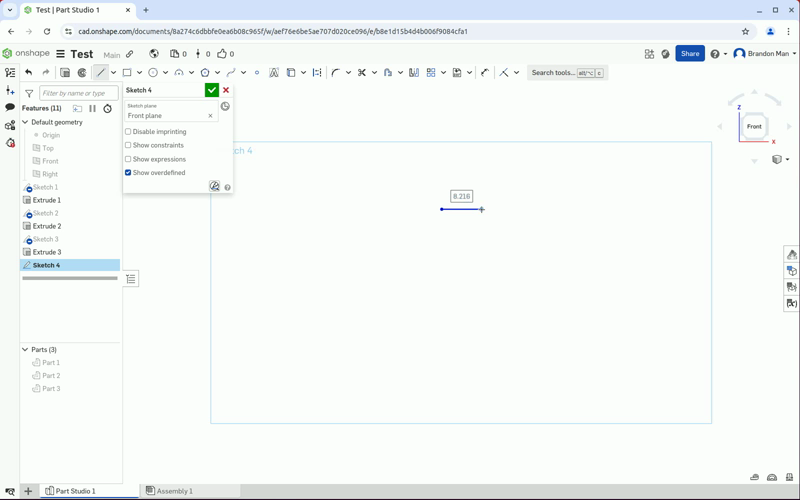
key_down(shift)
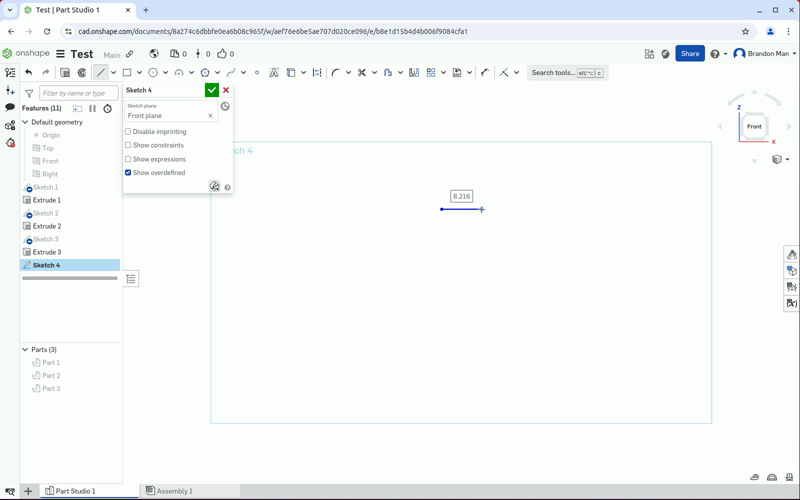
mouse_move(511, 209)
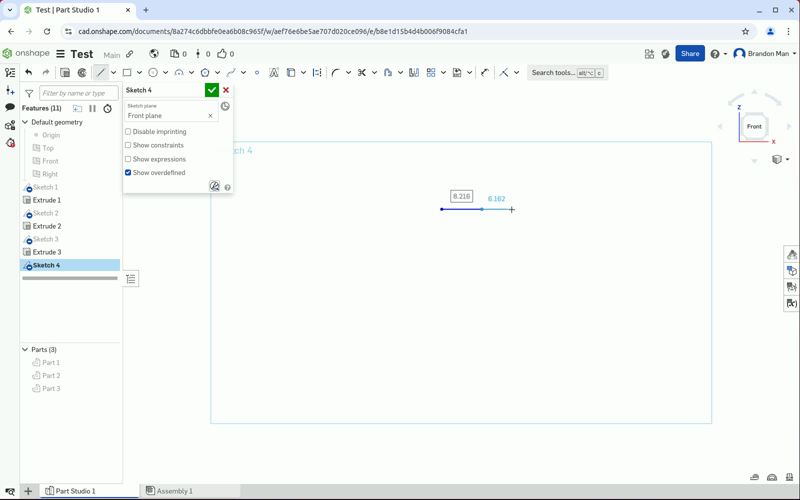
mouse_move(481, 169)
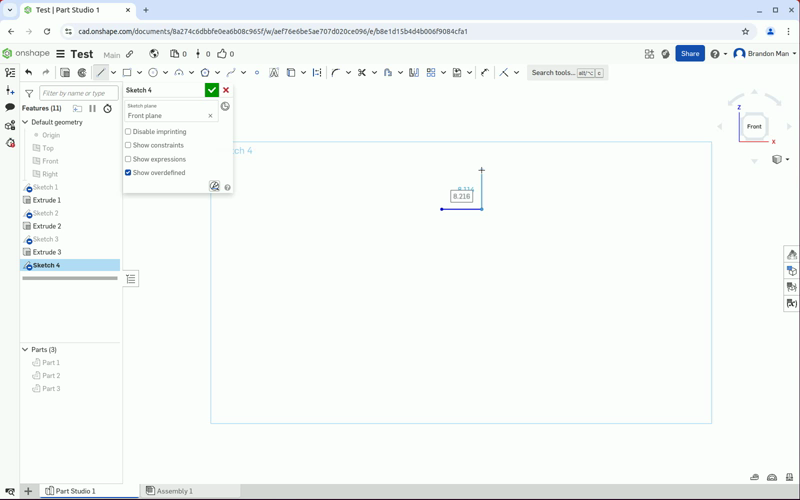
click(481, 169)
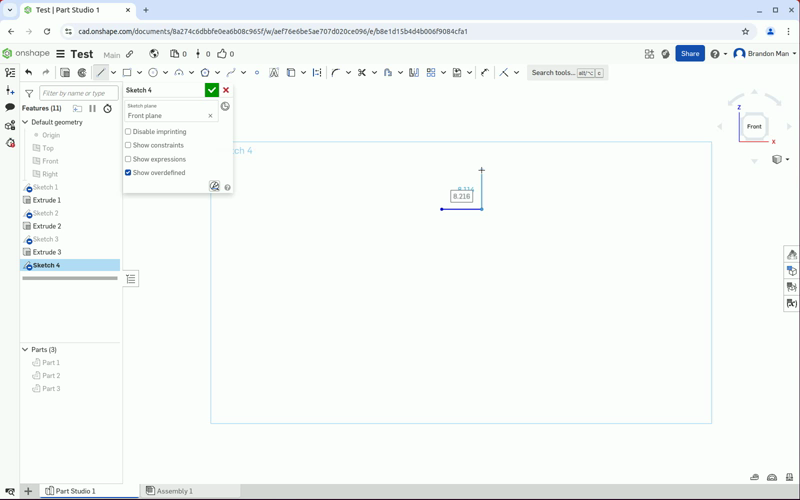
key_up(shift)
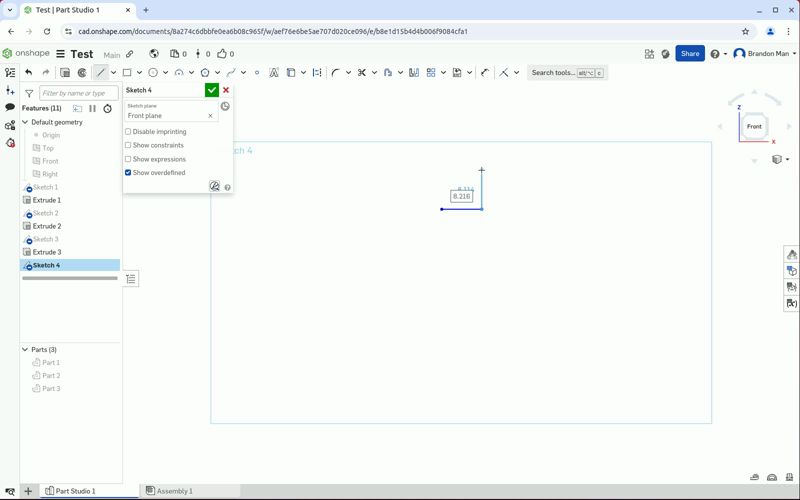
key_down(shift)
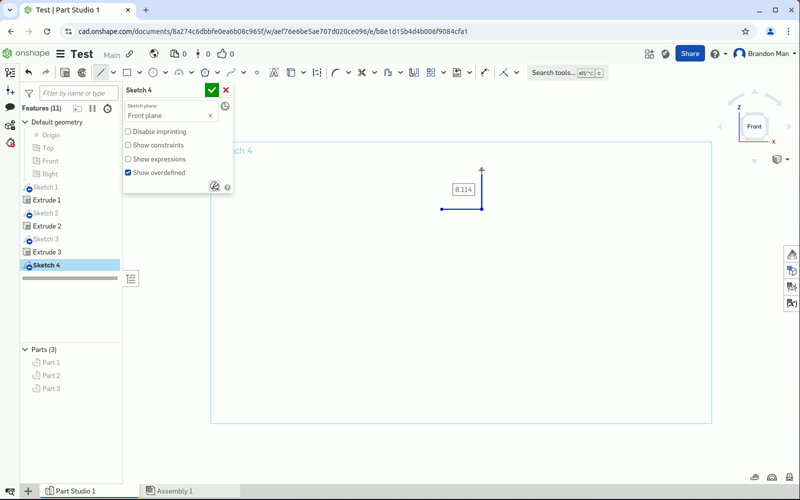
mouse_move(511, 169)
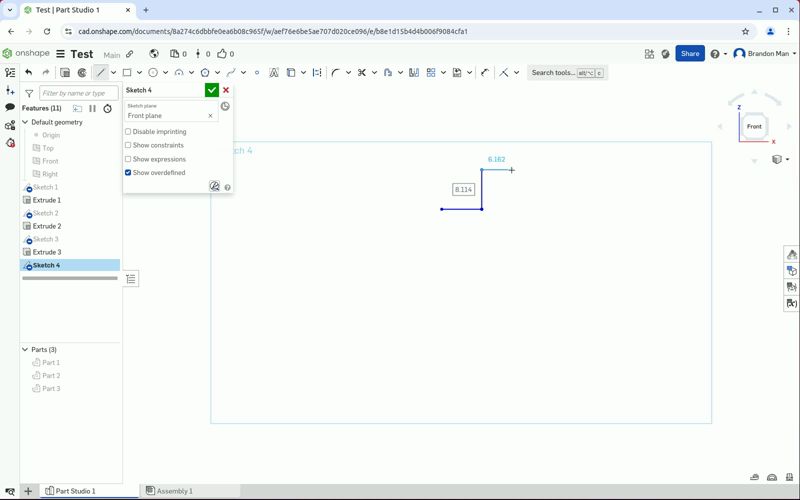
mouse_move(441, 169)
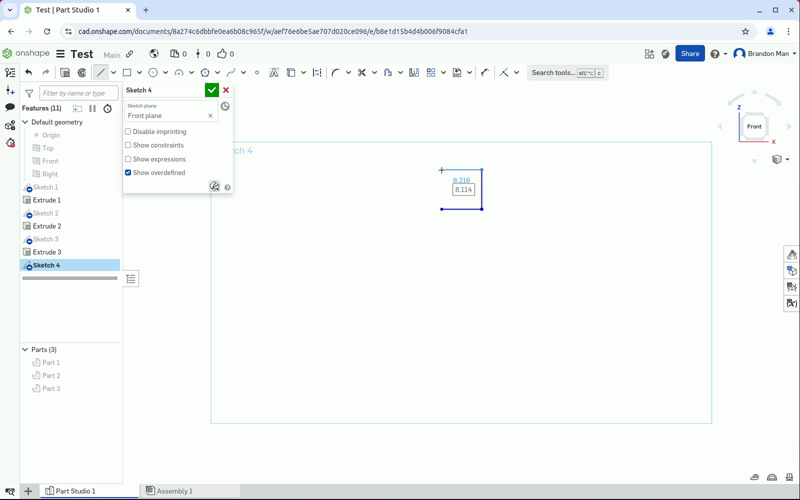
click(441, 169)
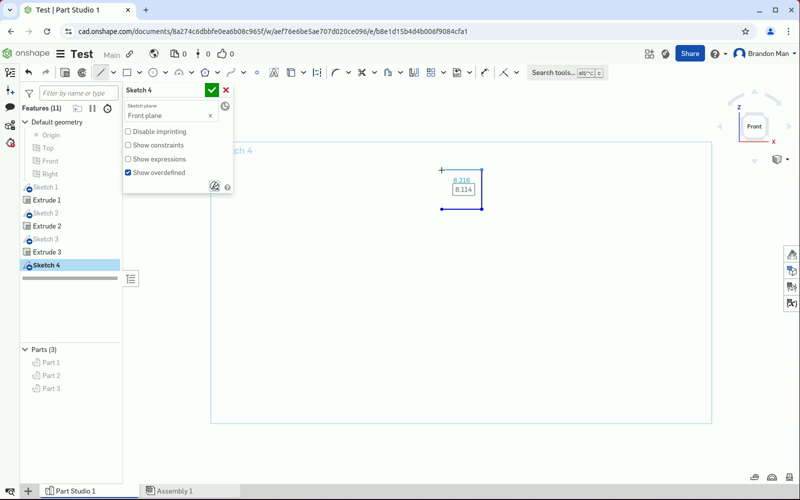
key_up(shift)
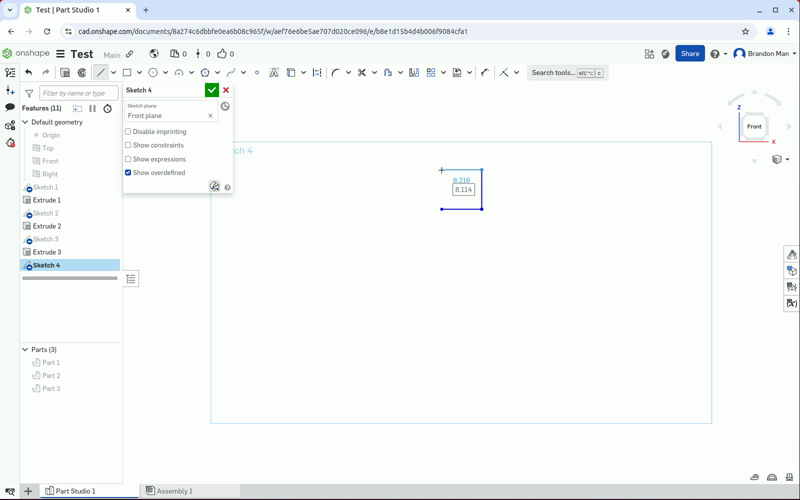
mouse_move(471, 169)
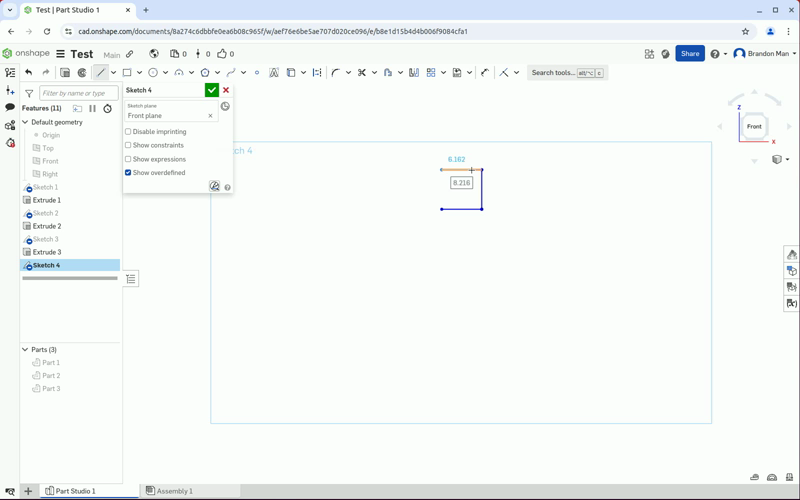
key_down(shift)
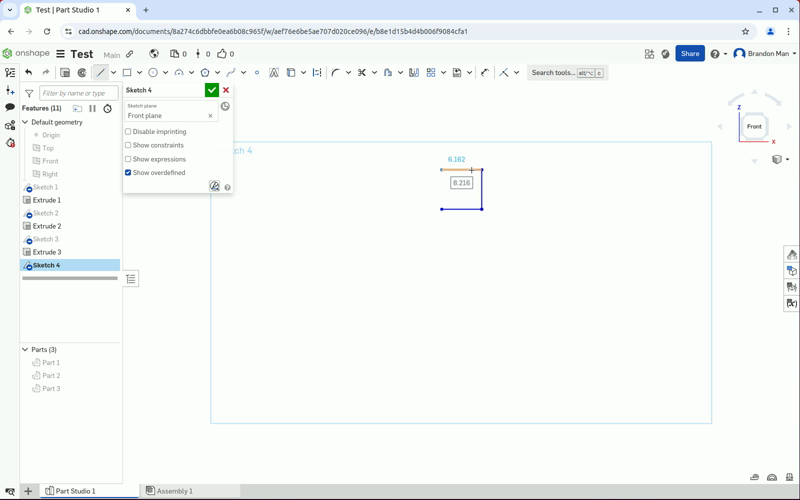
mouse_move(441, 209)
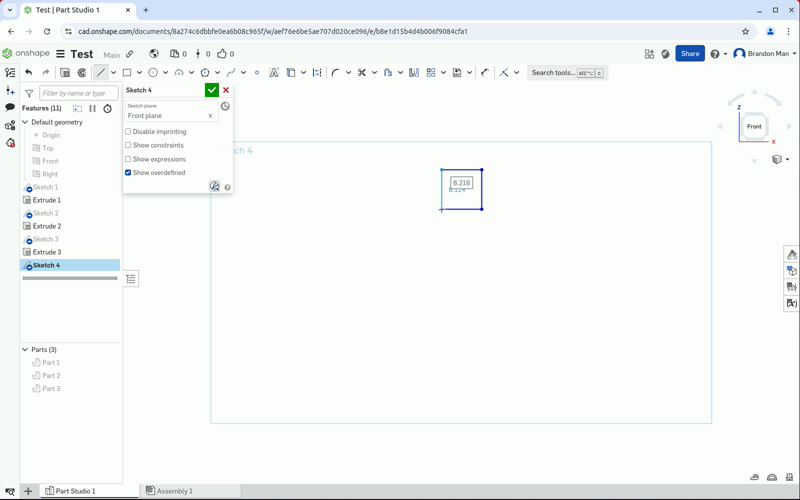
key_up(shift)
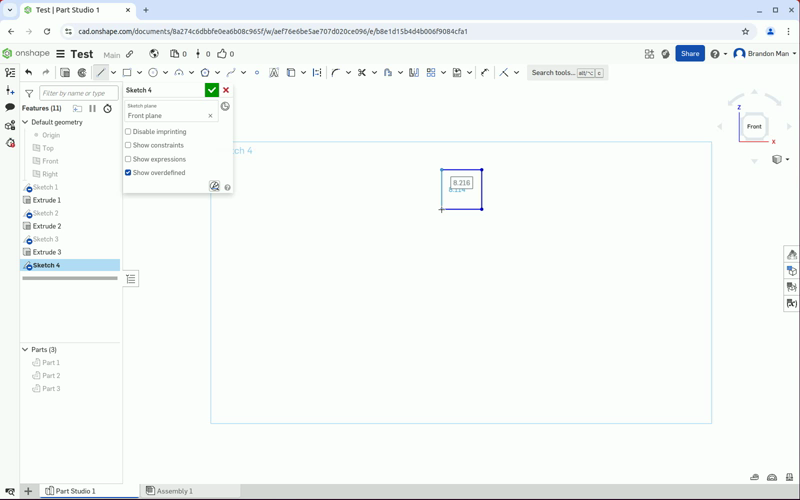
click(441, 209)
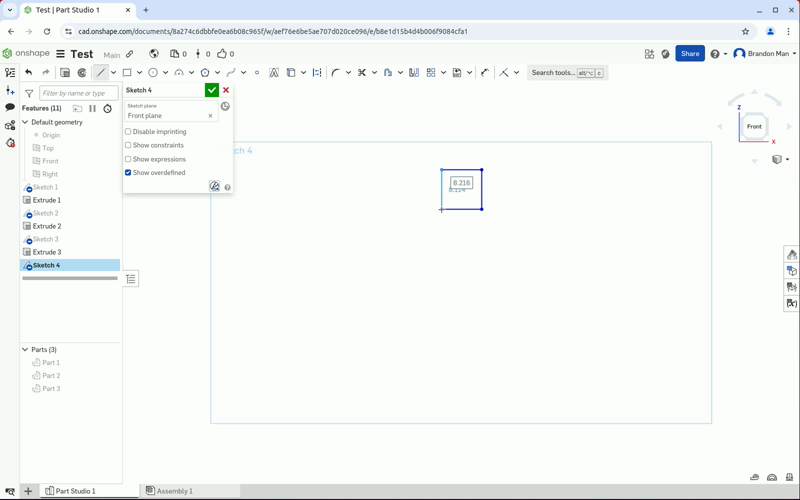
key(esc)
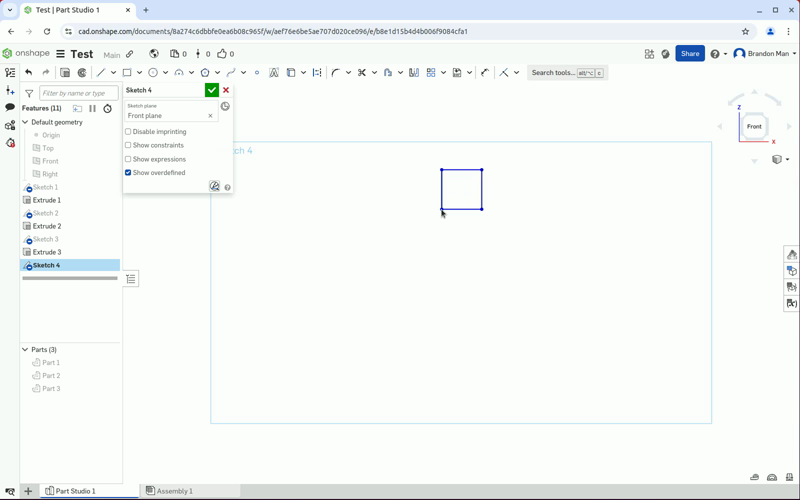
mouse_move(447, 184)
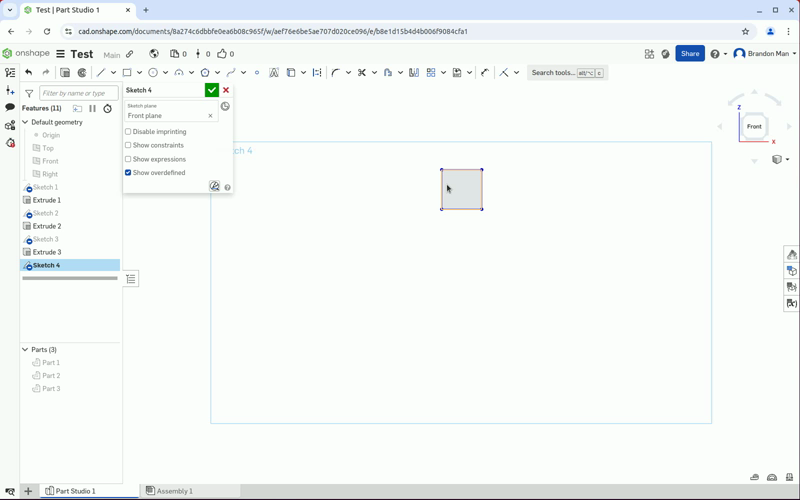
scroll(6)
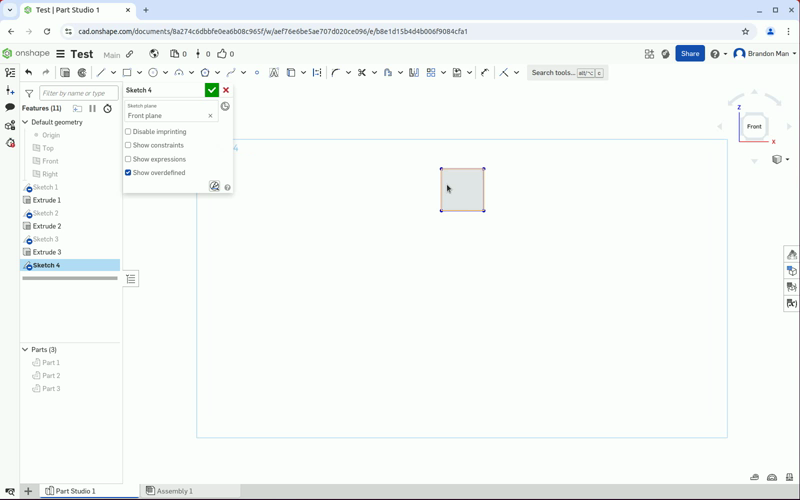
scroll(6)
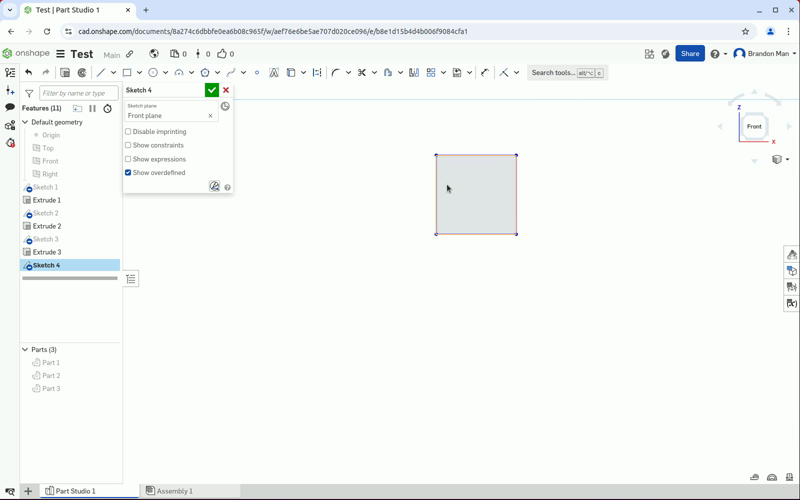
scroll(6)
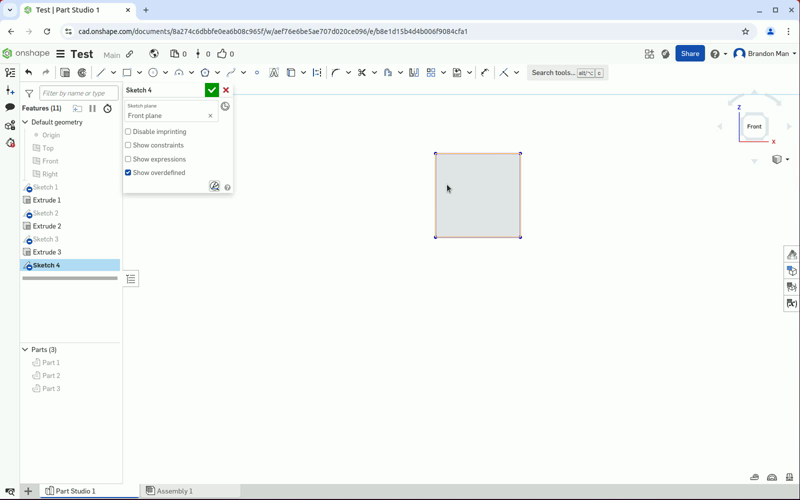
scroll(6)
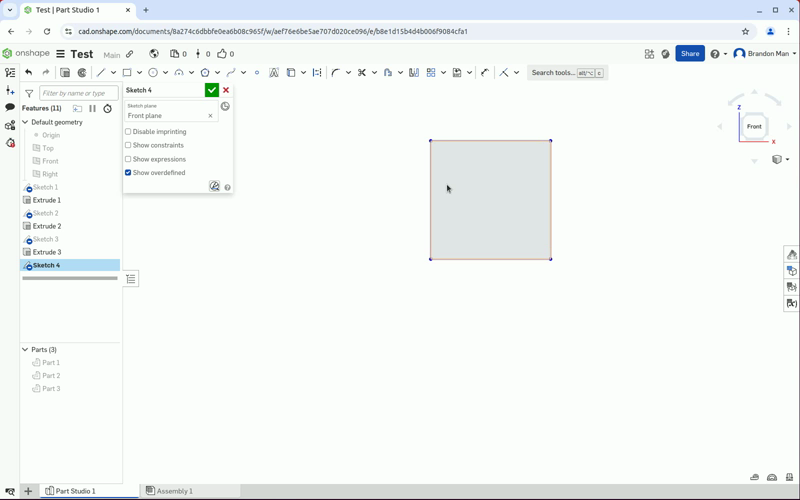
scroll(6)
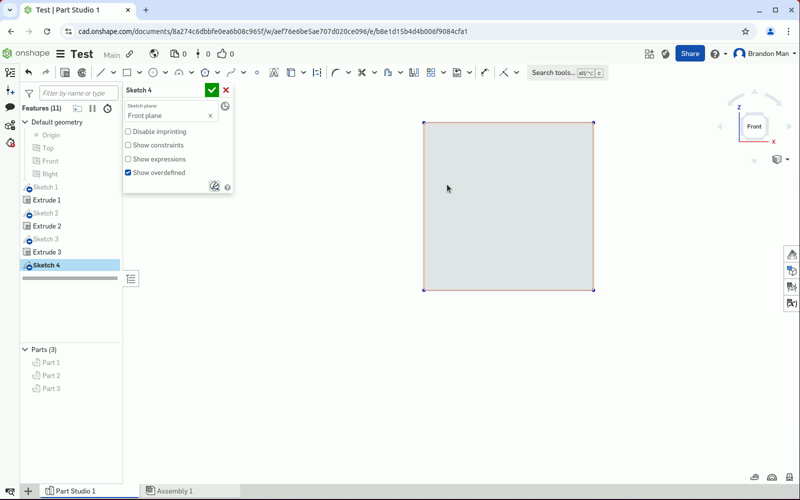
scroll(6)
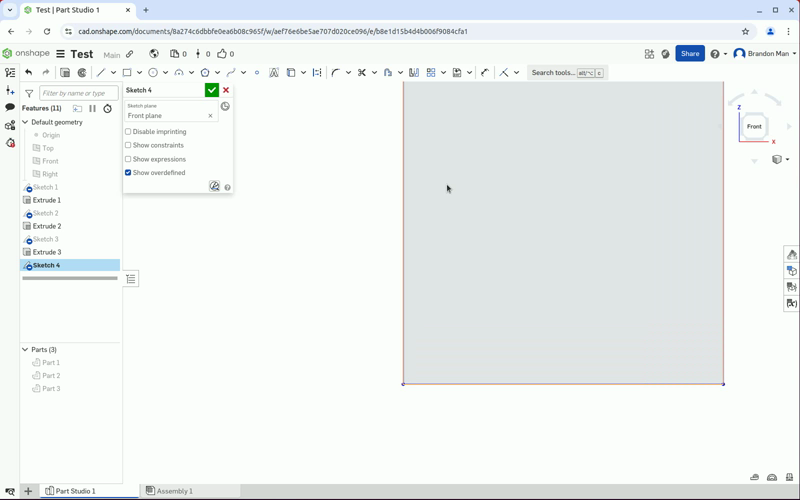
scroll(6)
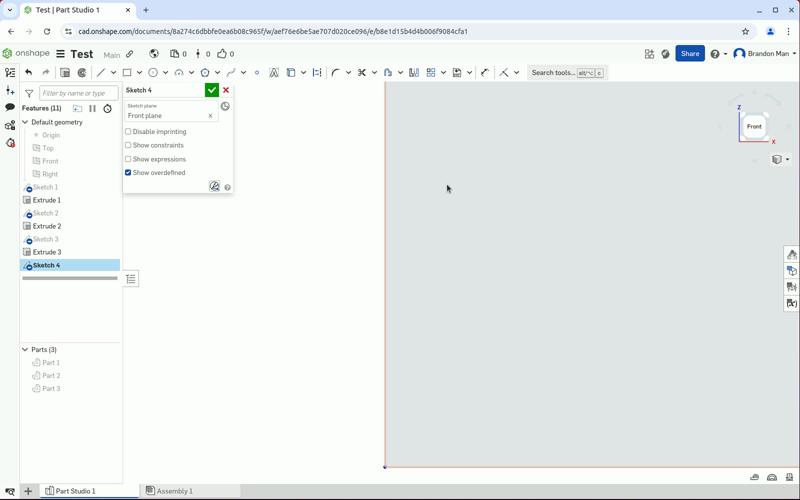
click(447, 184)
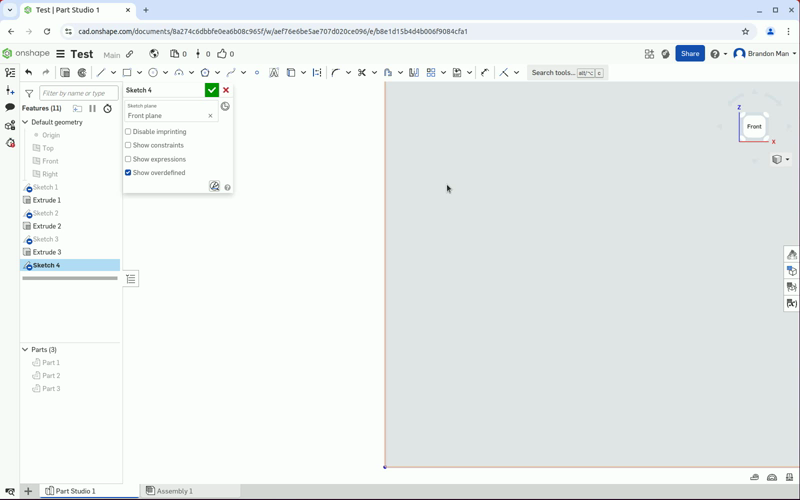
scroll(-6)
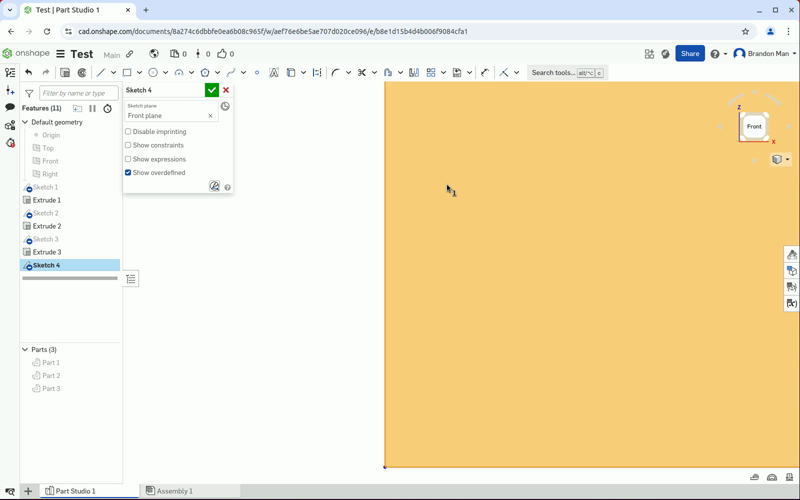
scroll(-6)
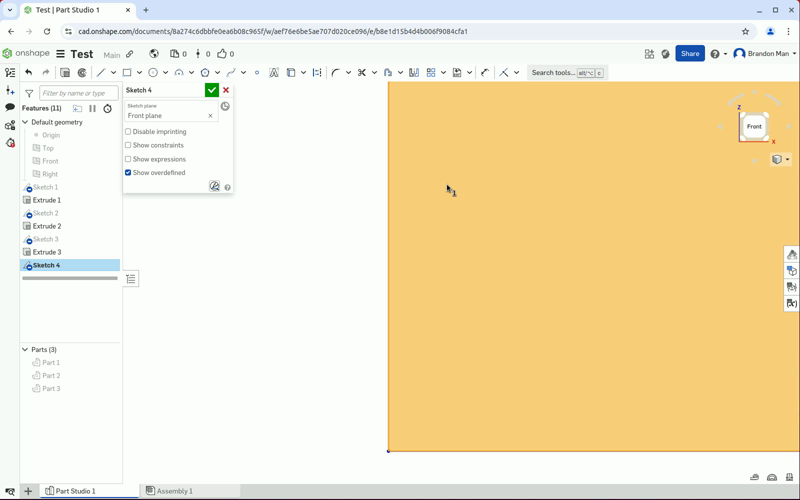
scroll(-6)
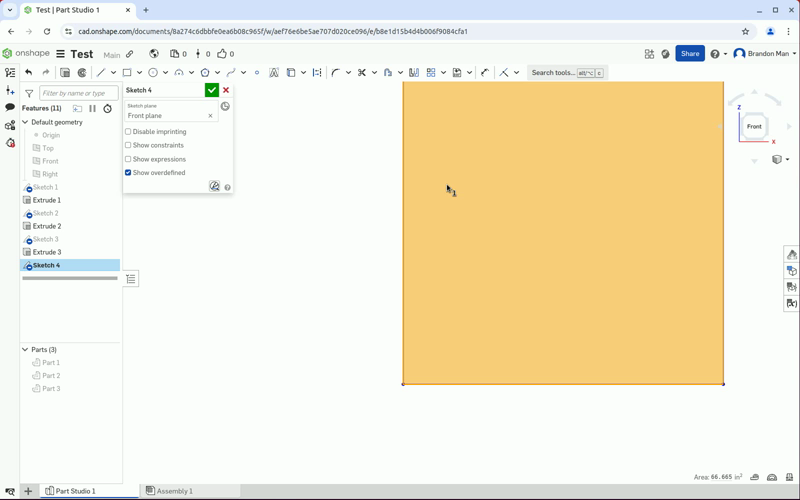
scroll(-6)
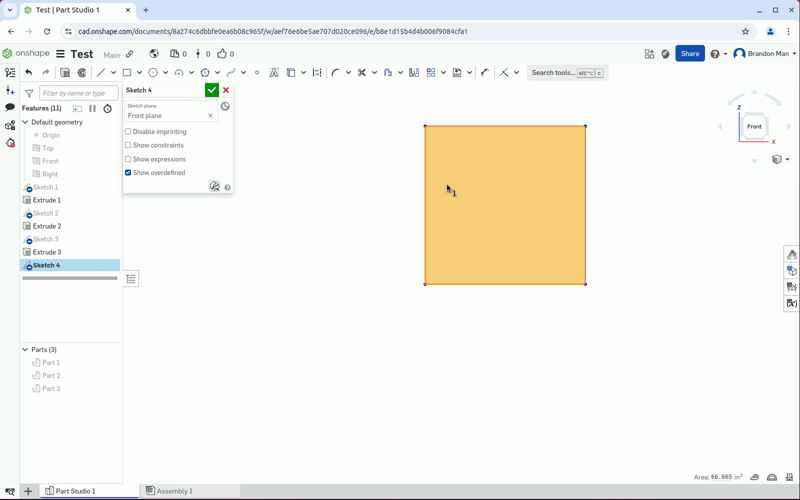
scroll(-6)
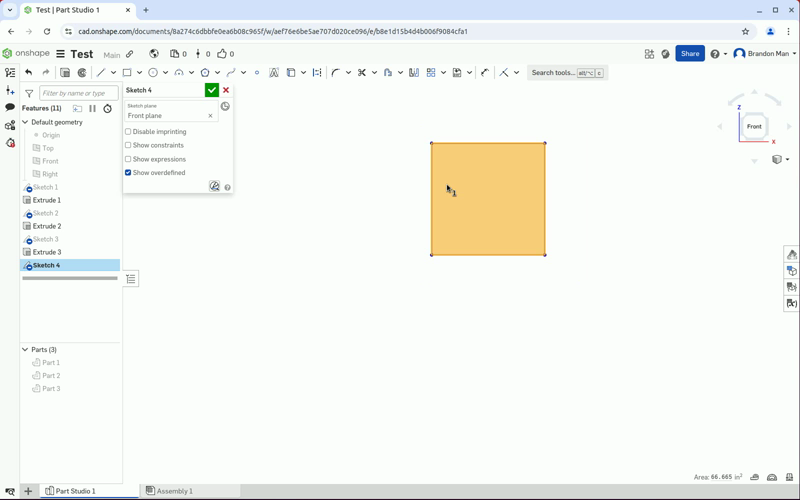
scroll(-6)
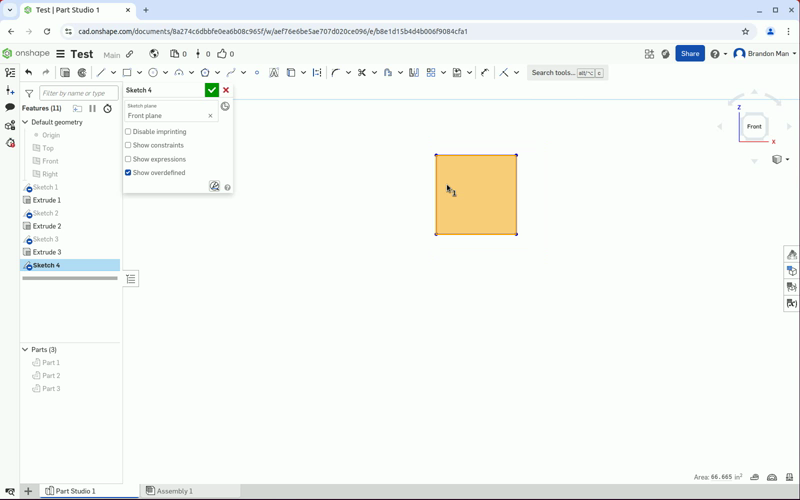
scroll(-6)
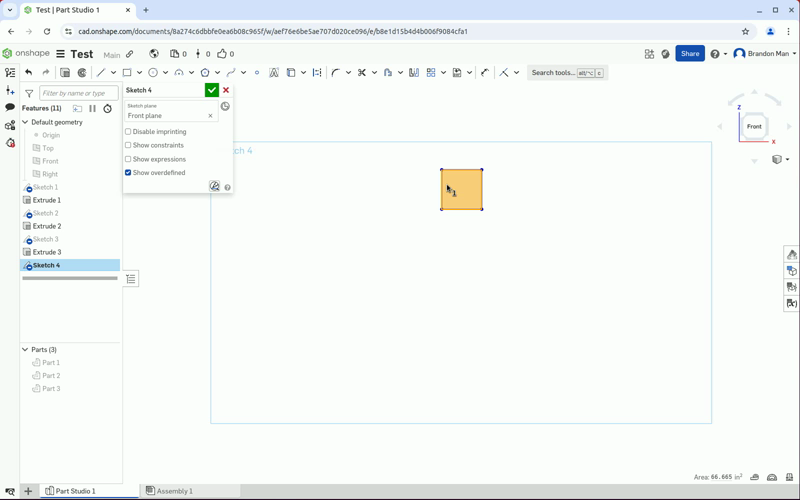
mouse_move(73, 352)
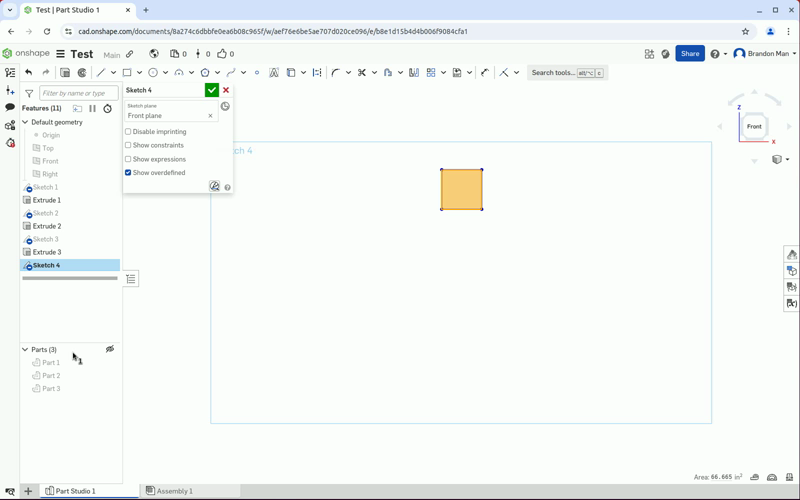
key(shift+y)
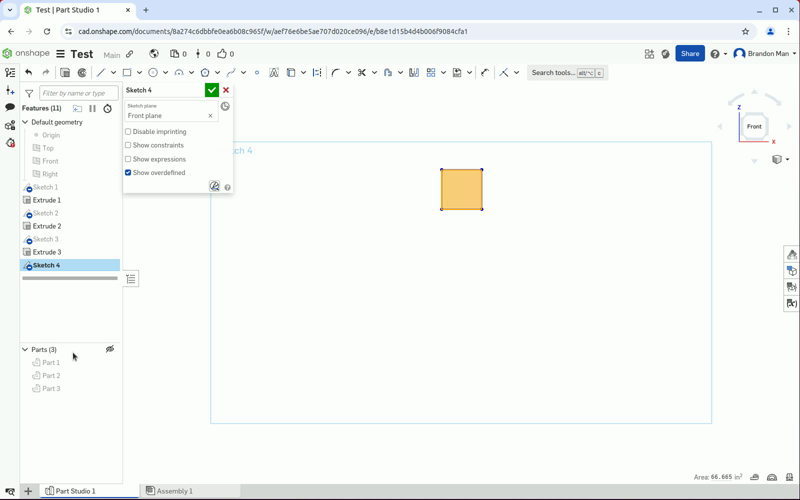
key(shift+e)
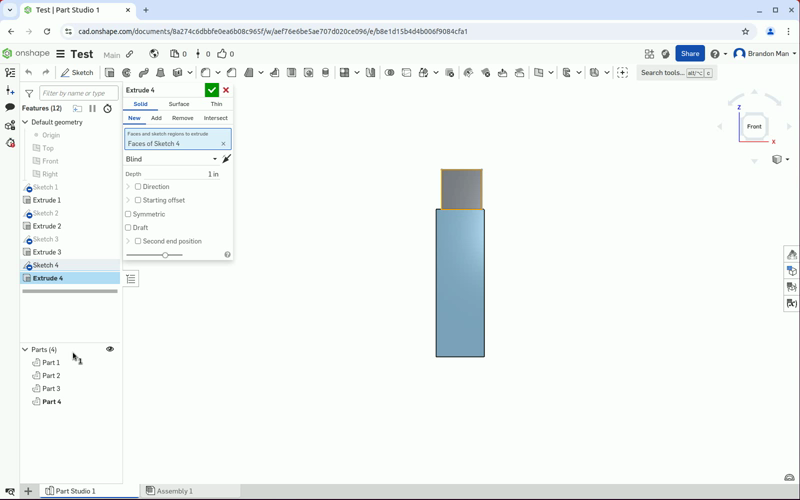
mouse_move(143, 106)
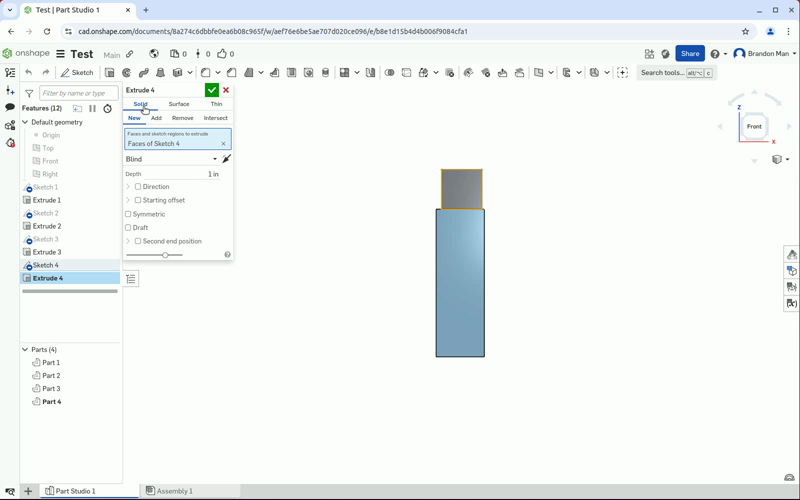
click(143, 106)
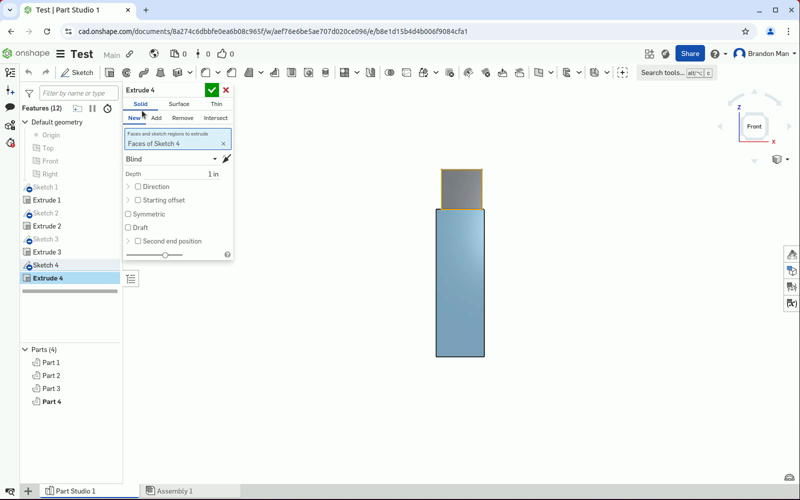
mouse_move(137, 120)
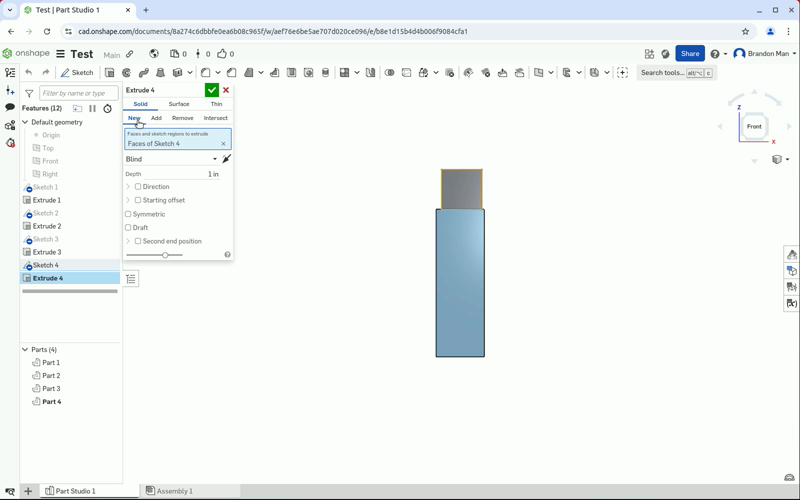
click(137, 120)
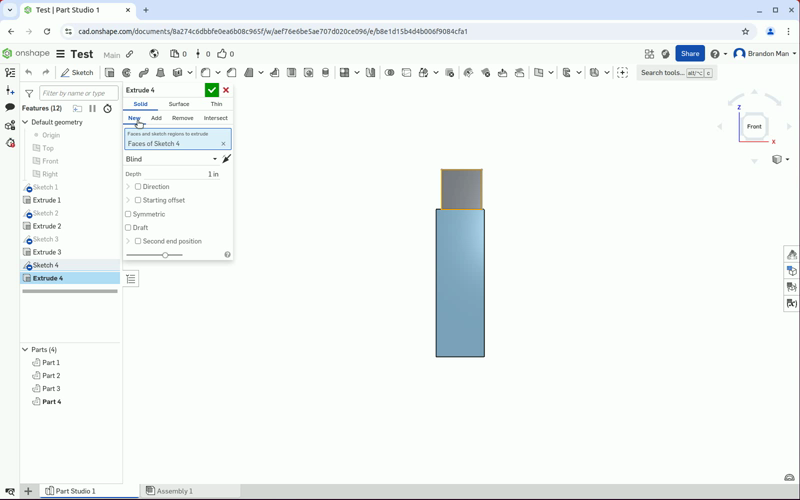
key(tab, 4)
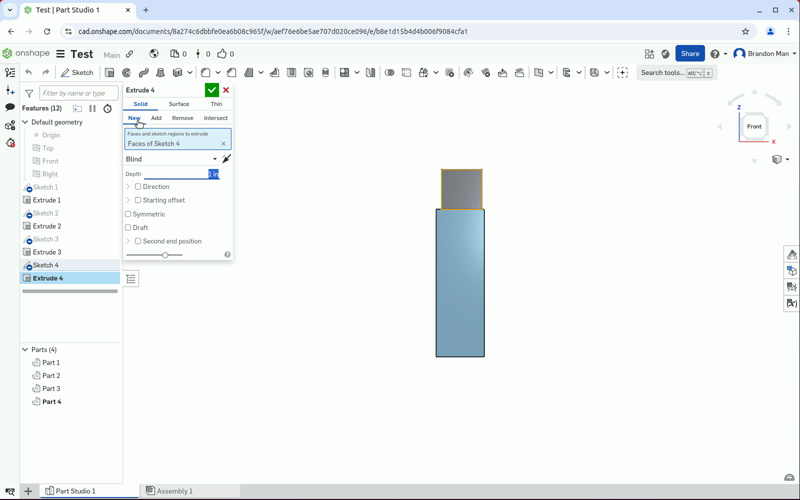
text(1.685)
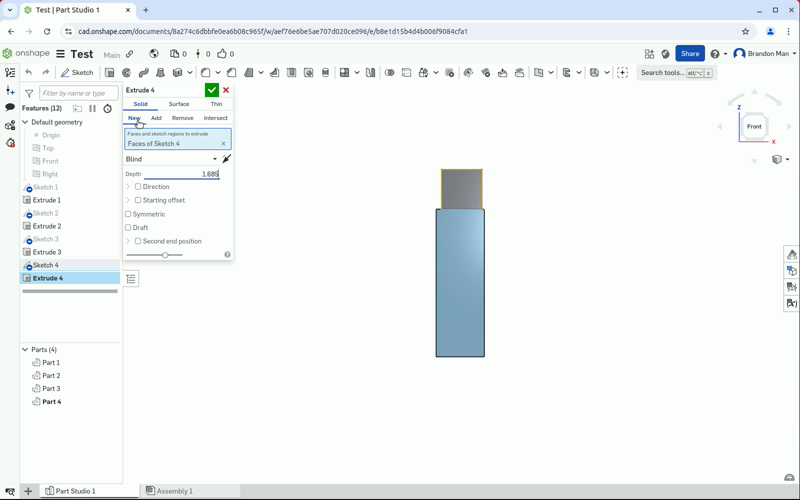
key(enter)
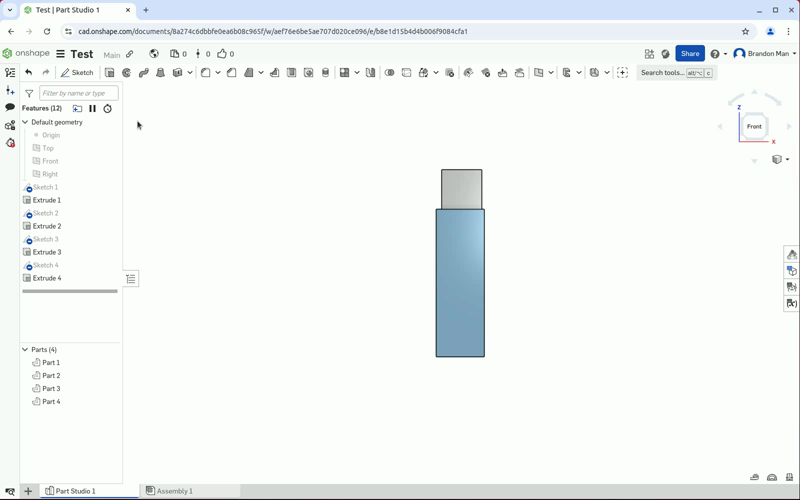
key(shift+h)
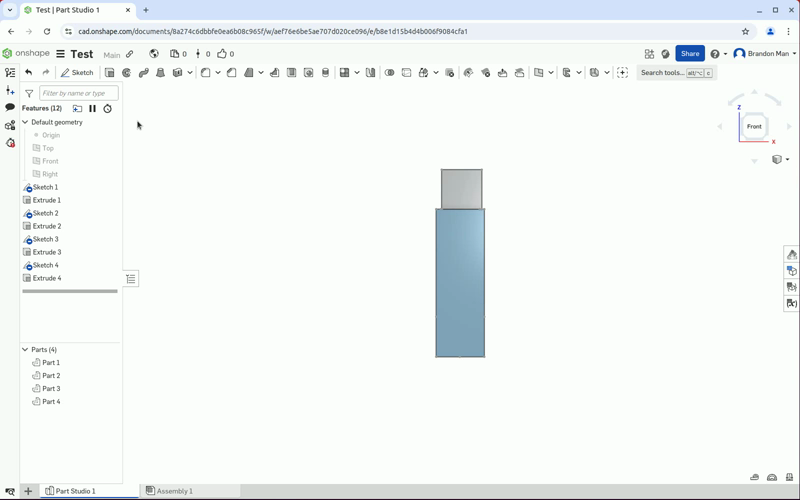
key(shift+h)
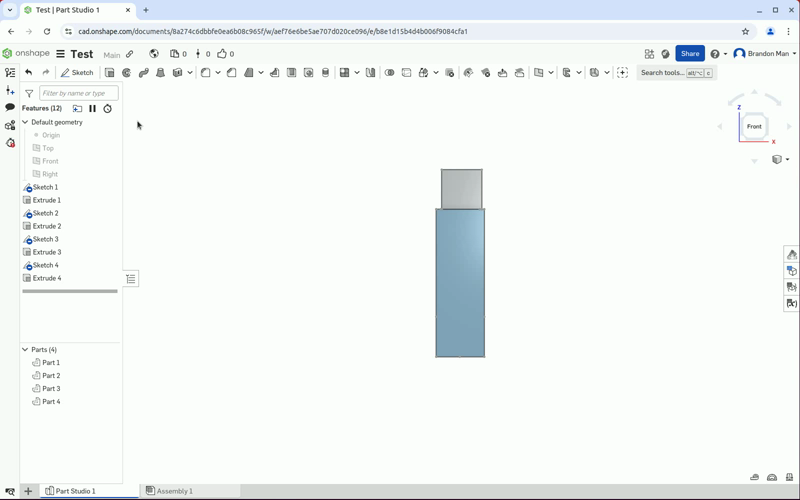
key(shift+7)
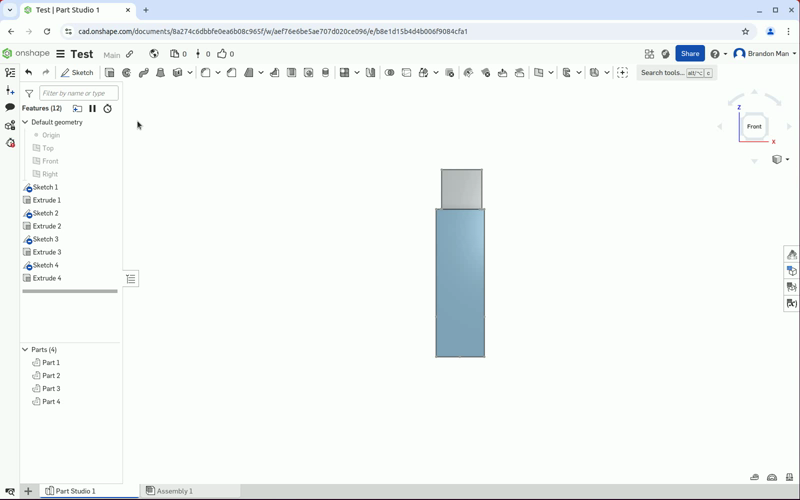
key(left, 2)
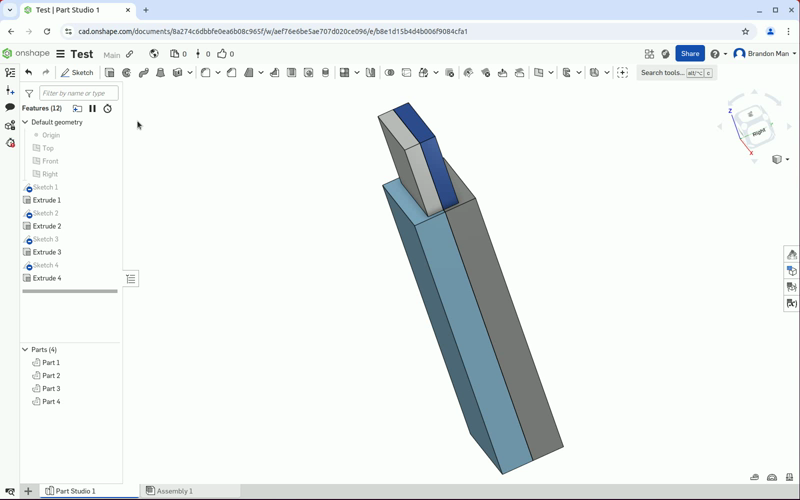
key(down, 2)
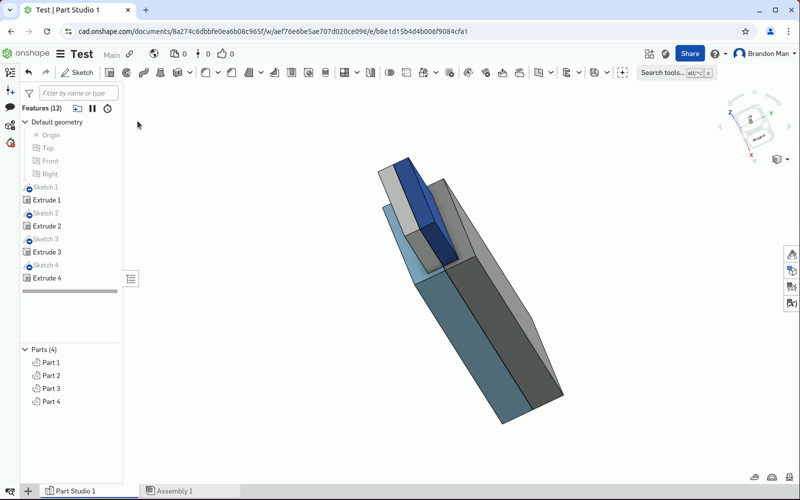
key(up, 2)
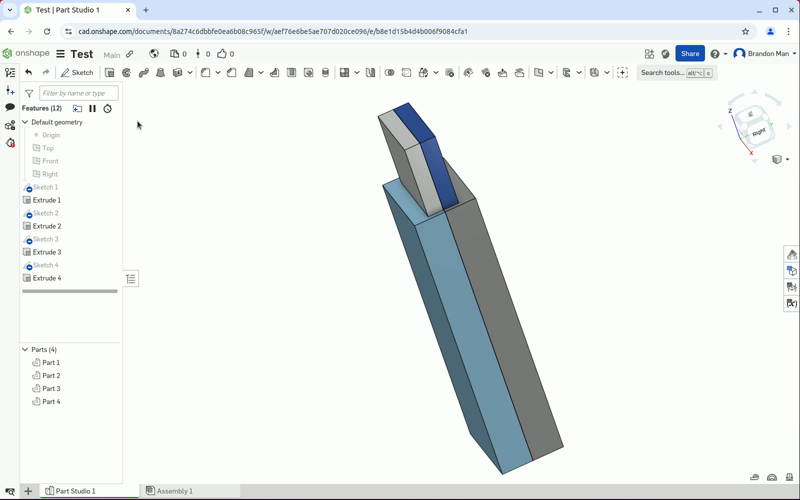
key(right, 2)
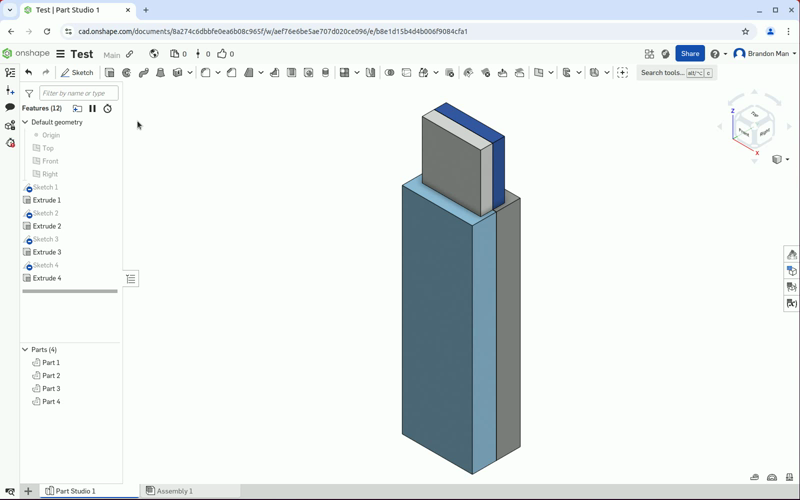
mouse_move(73, 189)
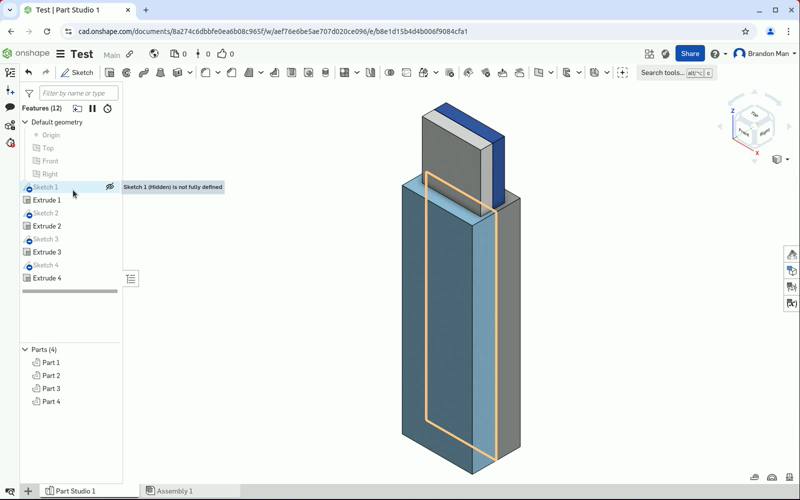
click(73, 189)